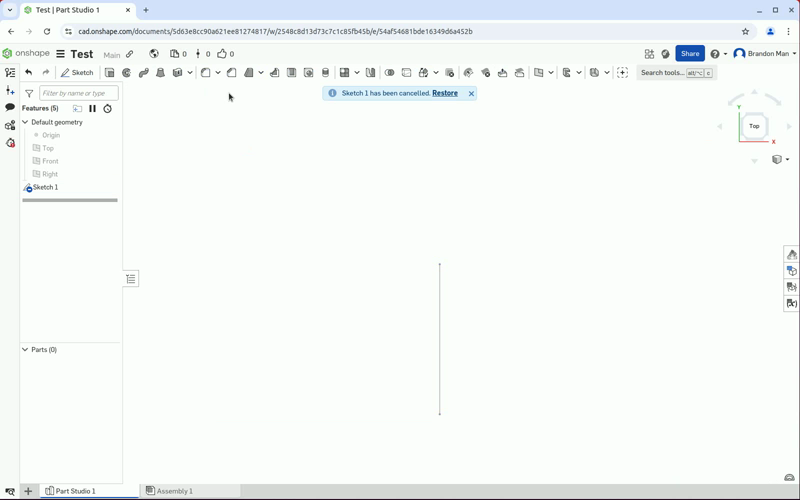
key(shift+h)
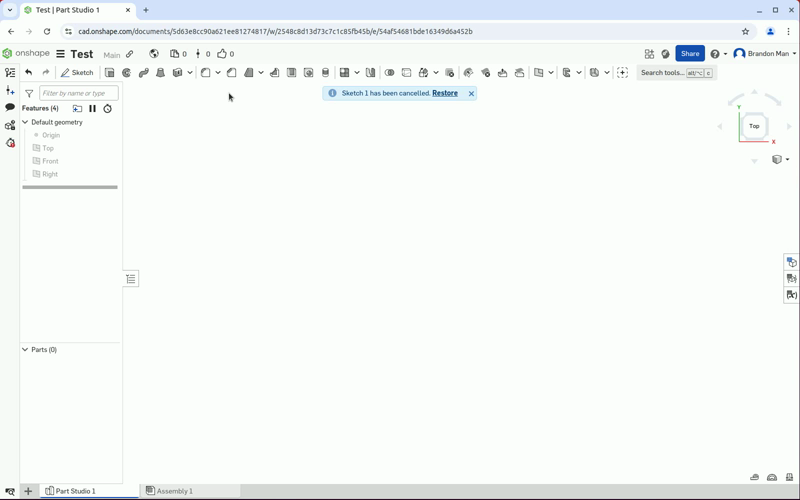
mouse_move(73, 352)
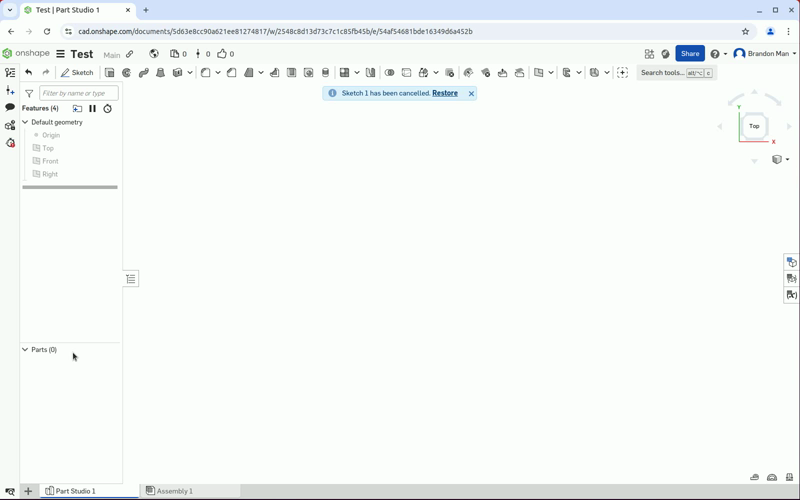
key(y)
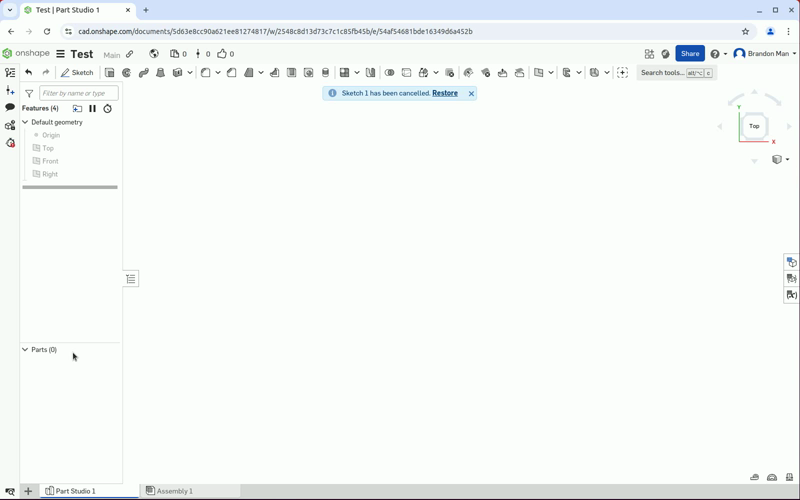
key(shift+p)
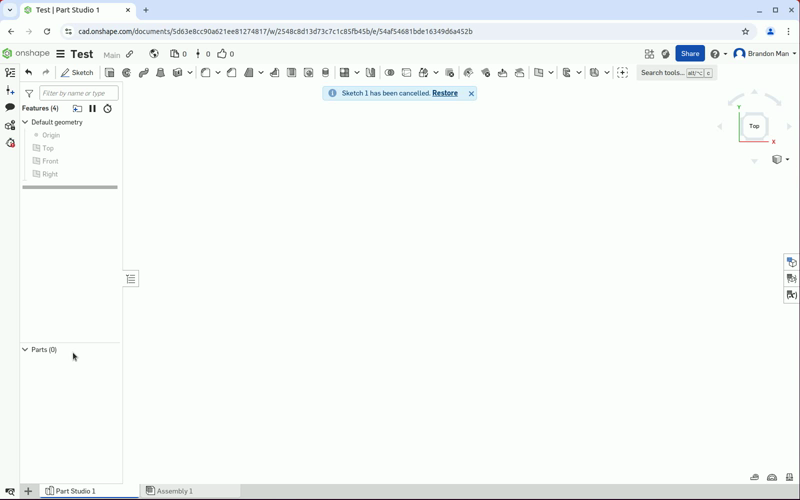
key(space)
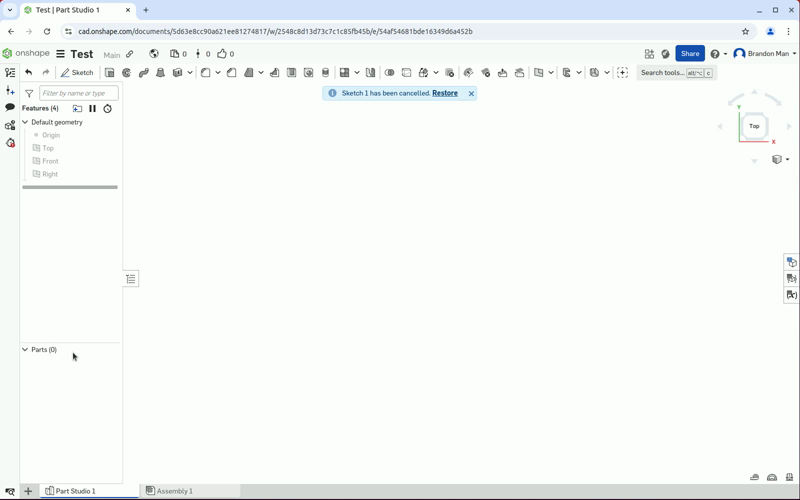
key_down(shift)
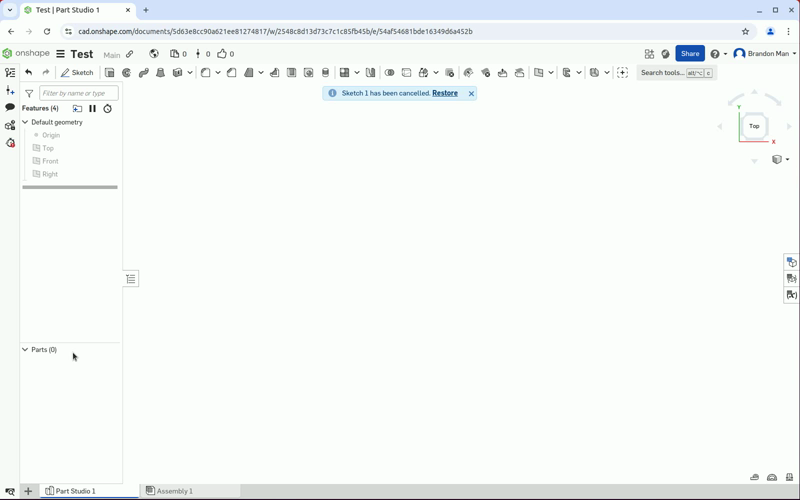
key(up)
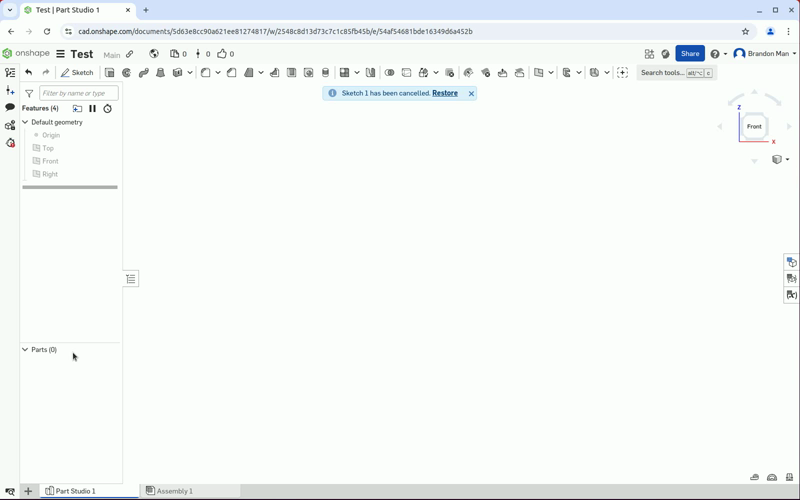
key_up(shift)
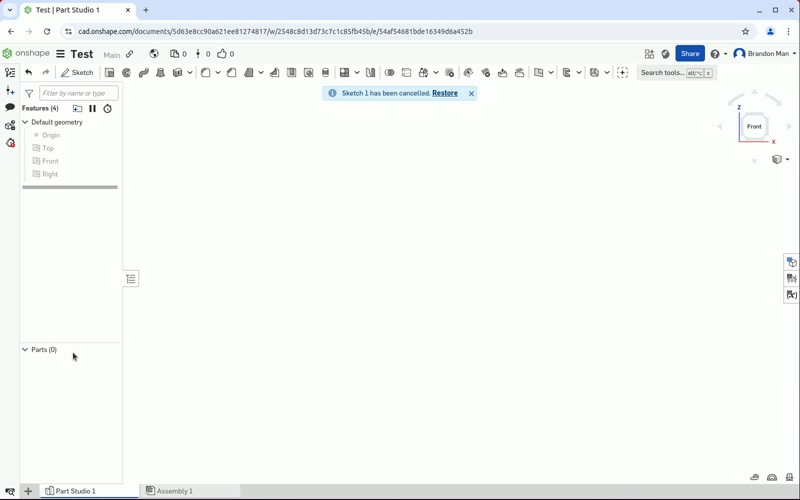
mouse_move(73, 352)
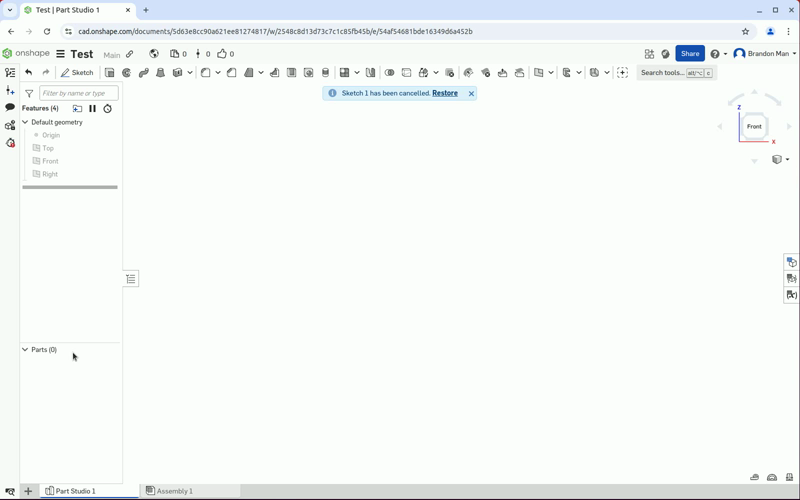
key(shift+y)
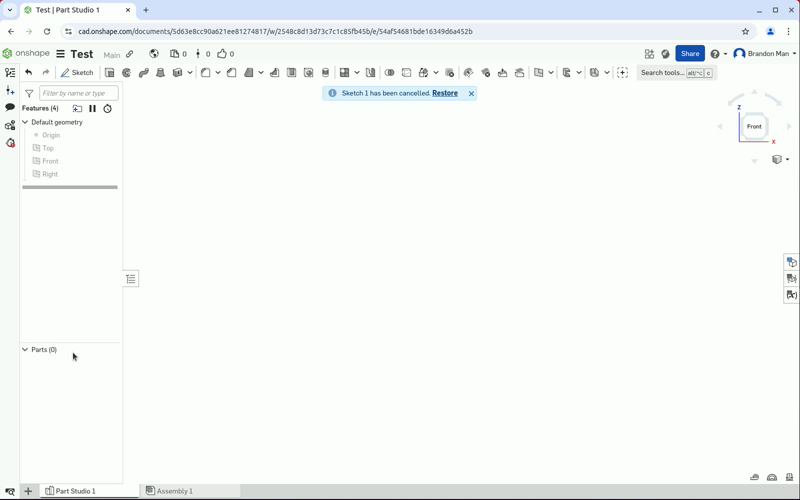
key(shift+s)
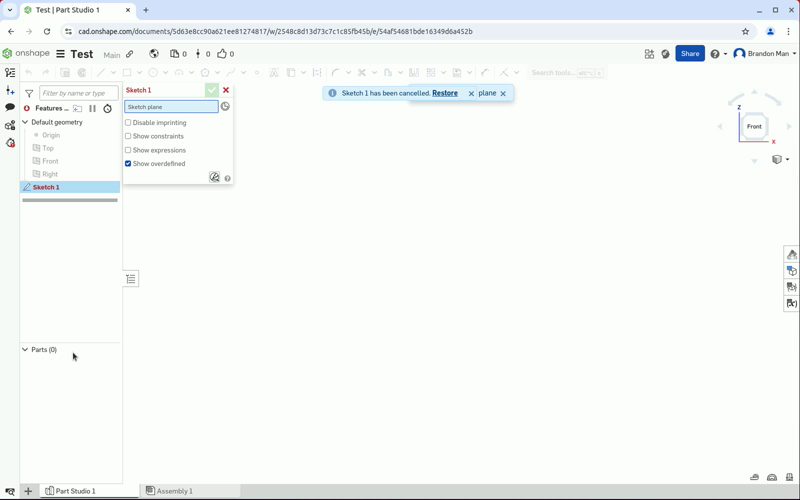
mouse_move(73, 163)
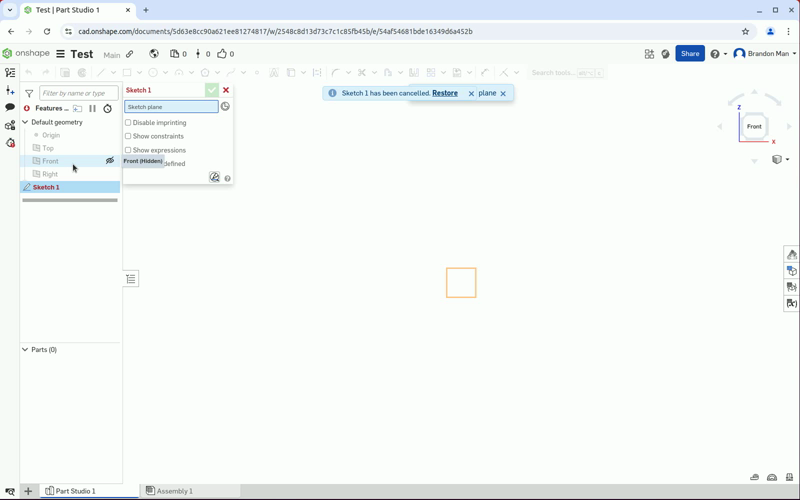
click(73, 163)
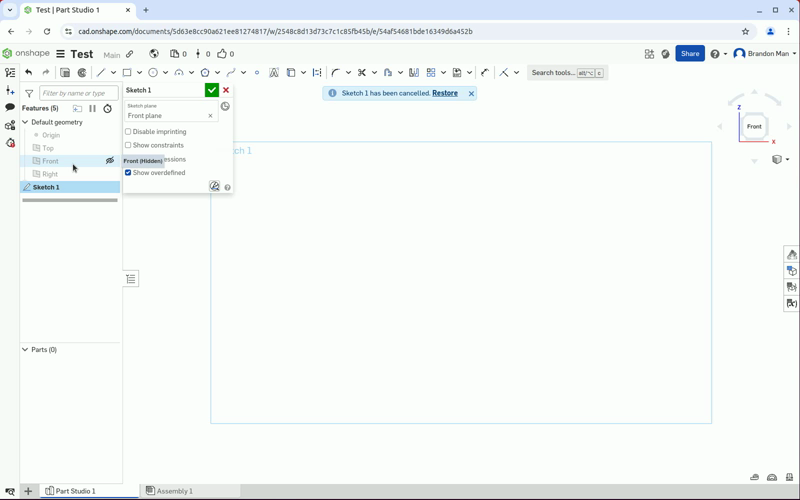
mouse_move(73, 352)
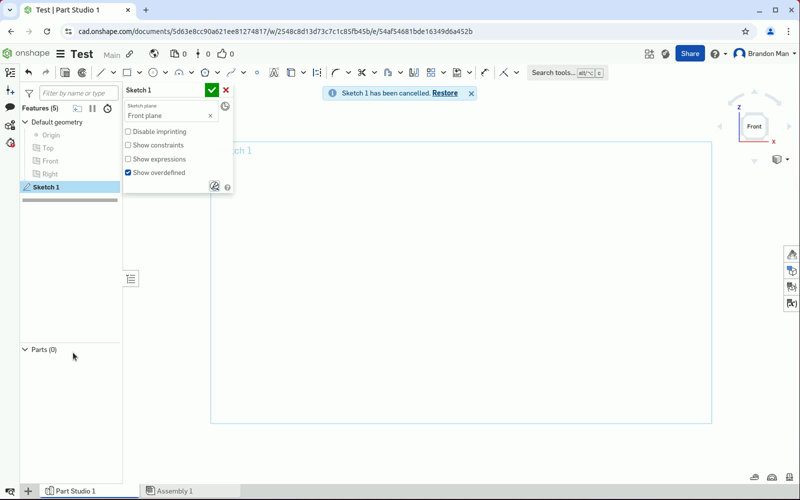
key(y)
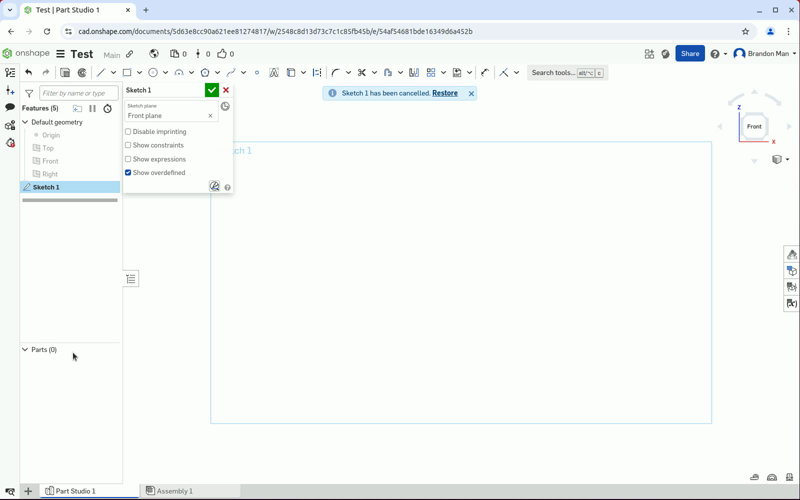
key(l)
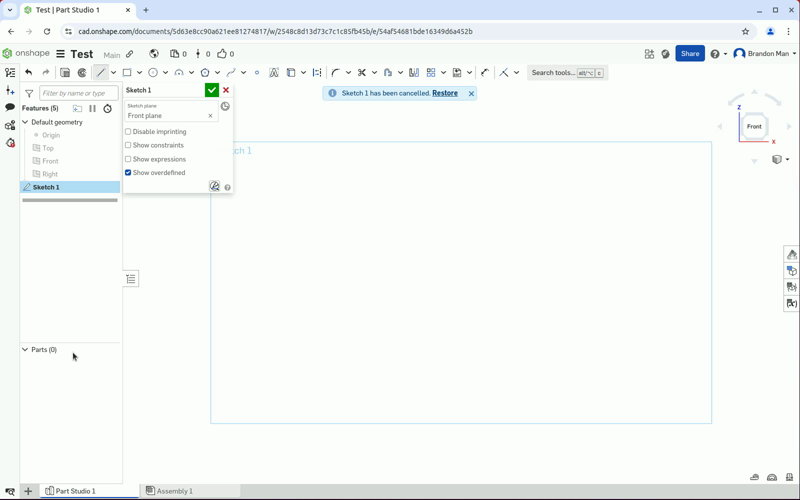
key_down(shift)
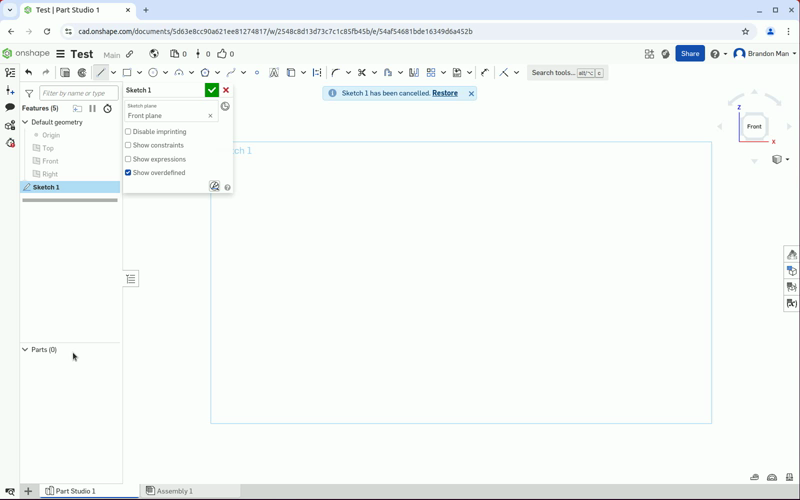
mouse_move(449, 294)
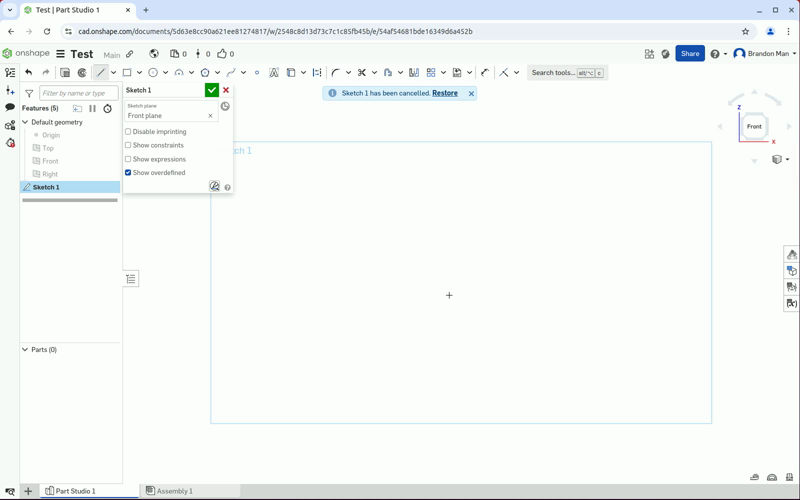
click(449, 294)
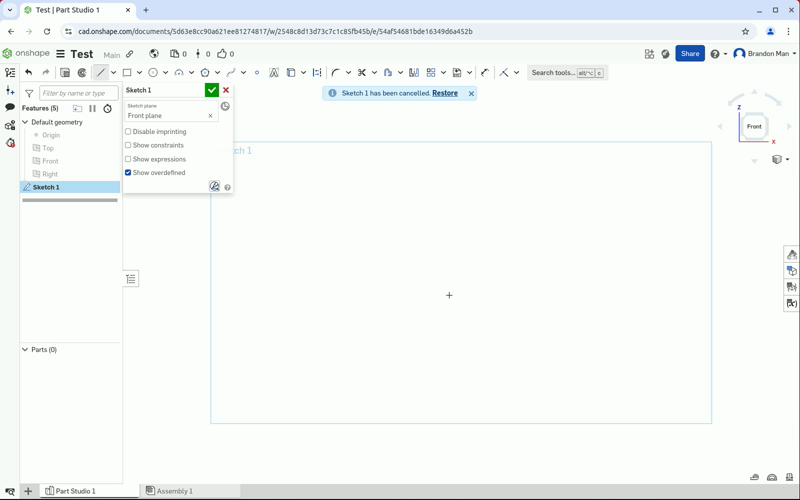
key_up(shift)
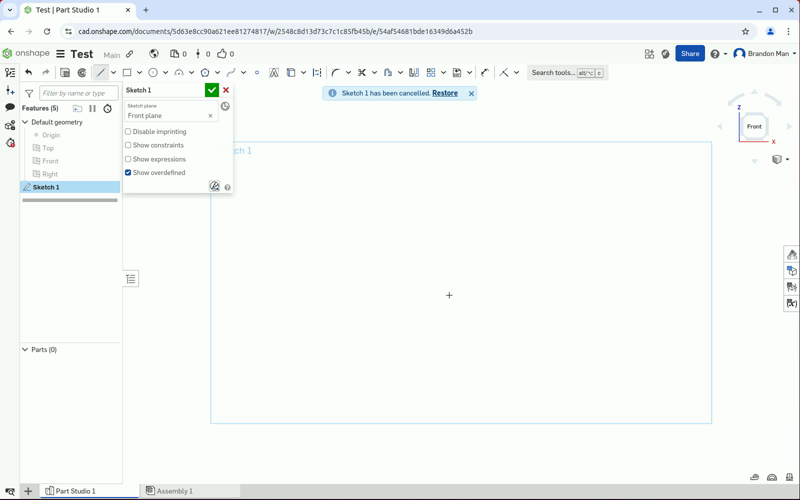
key_down(shift)
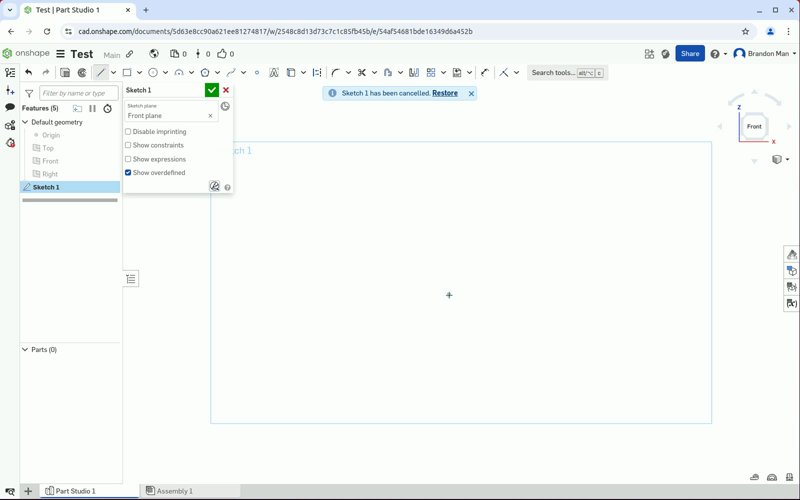
mouse_move(479, 294)
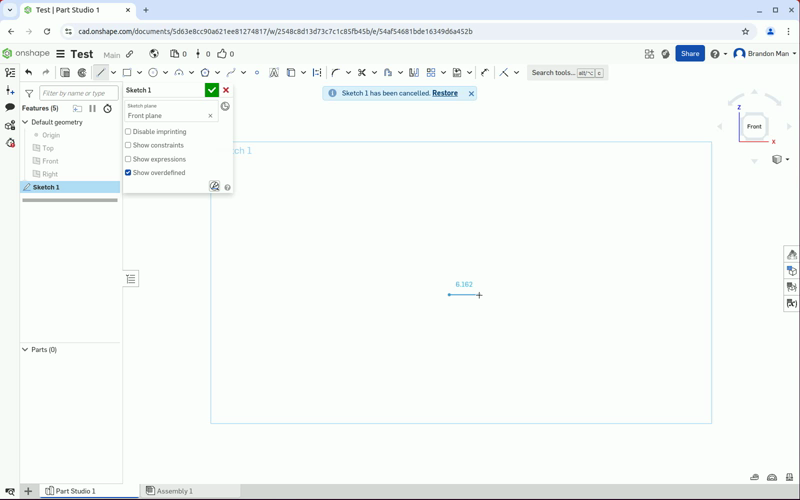
mouse_move(473, 294)
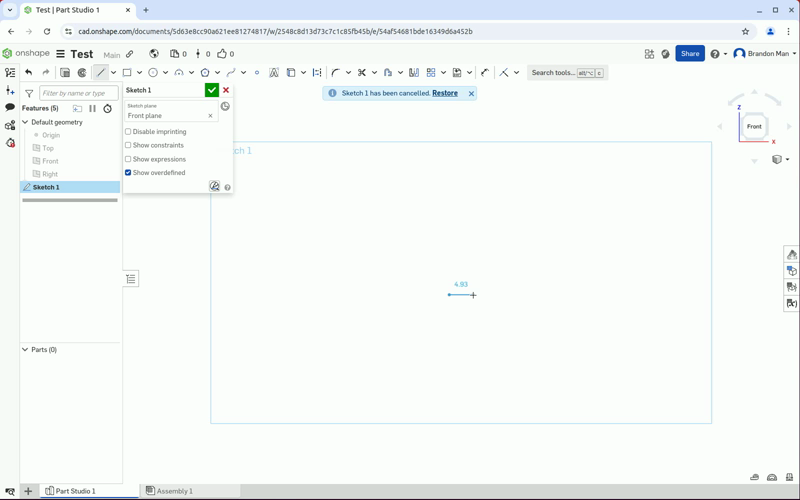
click(473, 294)
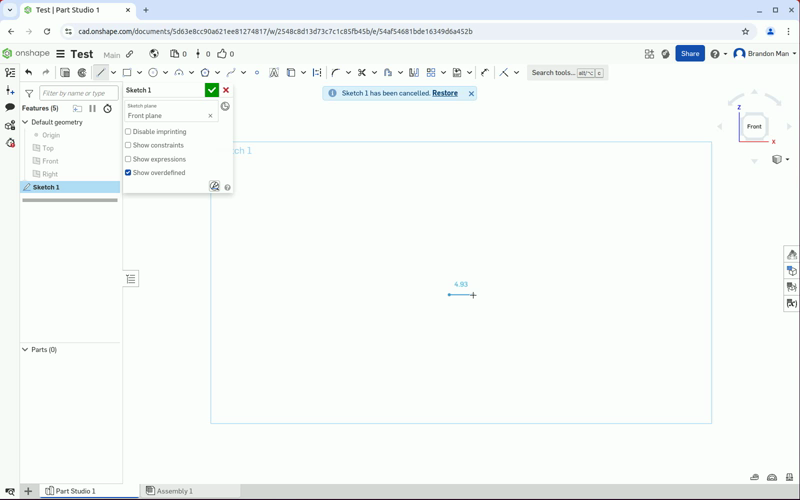
key_up(shift)
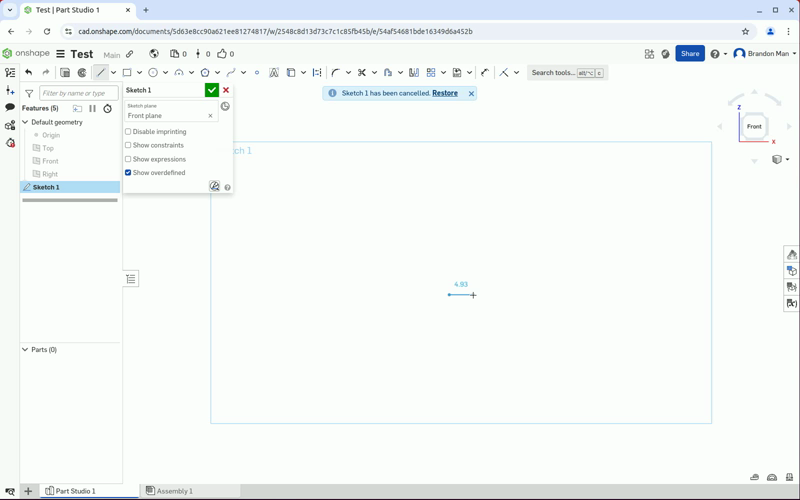
key_down(shift)
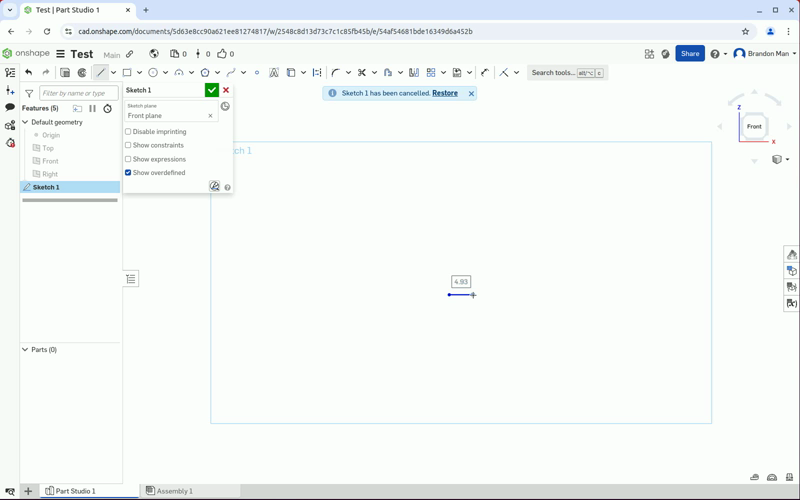
mouse_move(503, 294)
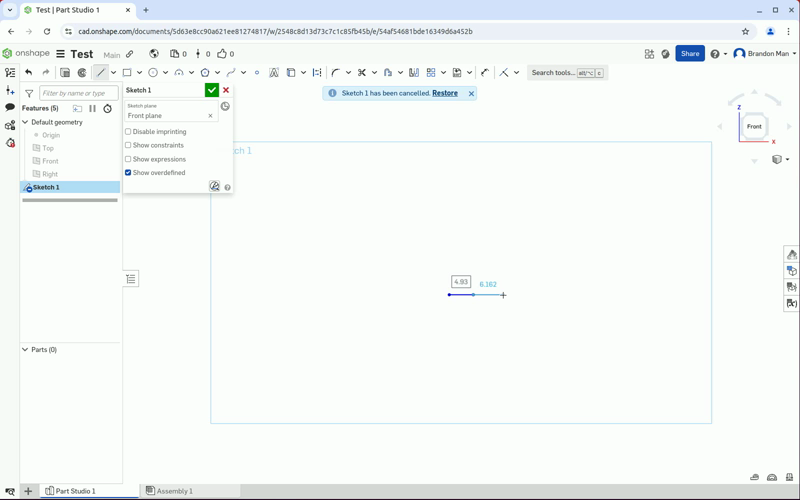
mouse_move(473, 270)
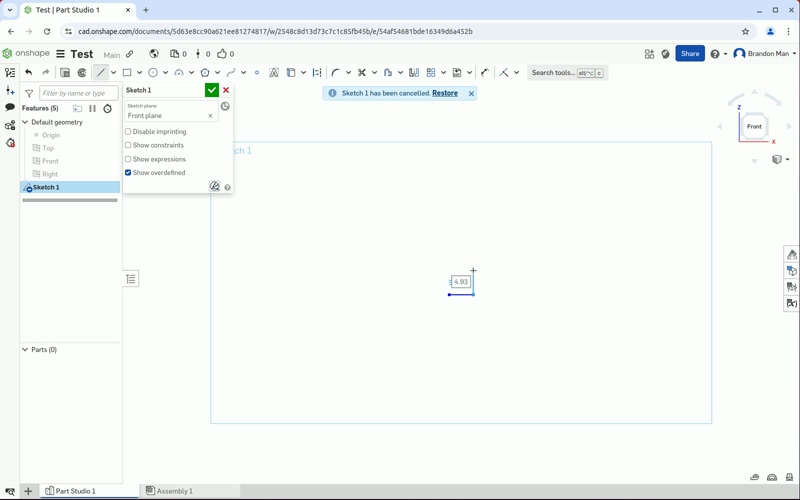
click(473, 270)
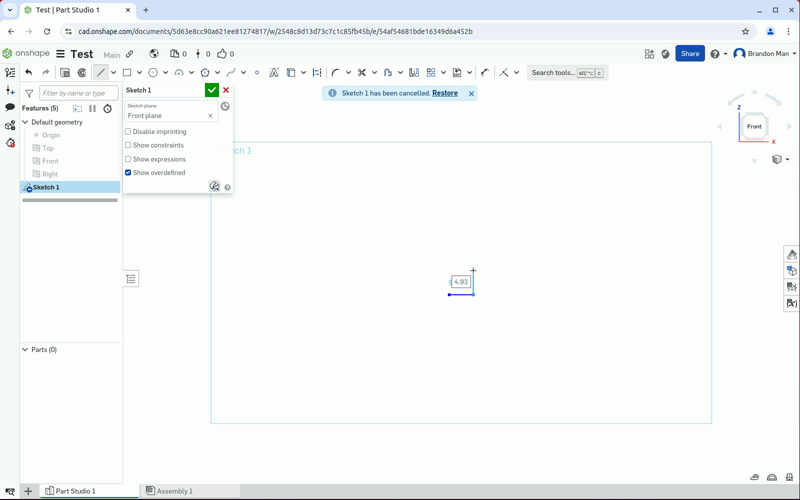
key_up(shift)
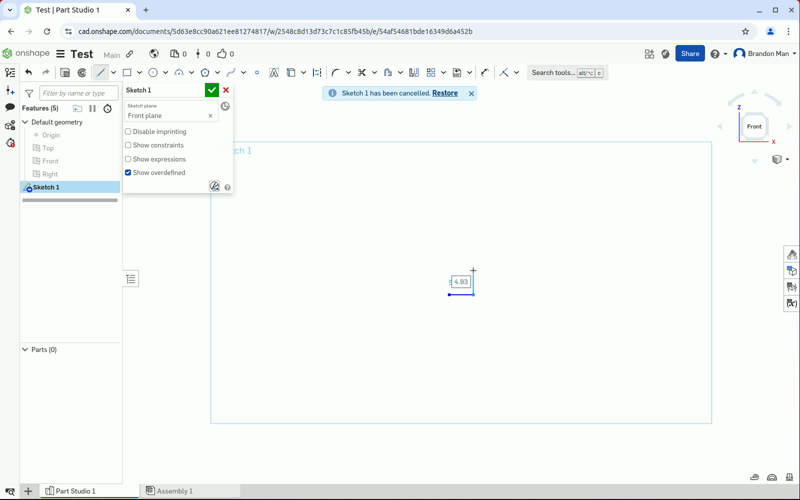
key_down(shift)
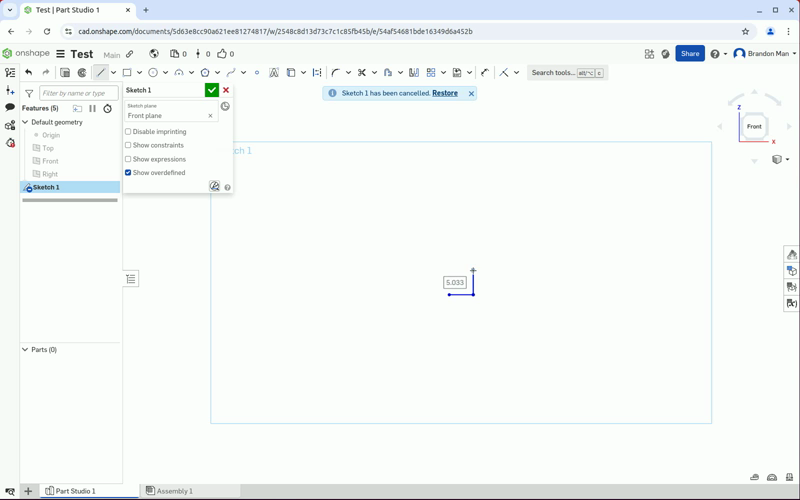
mouse_move(503, 270)
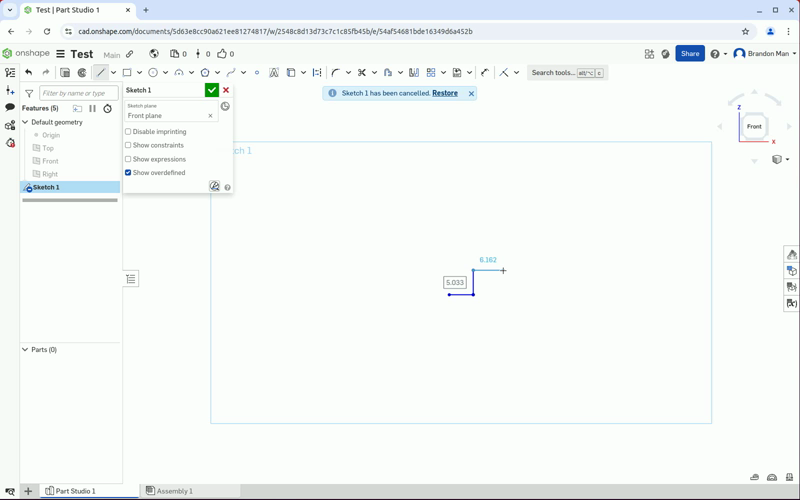
mouse_move(449, 270)
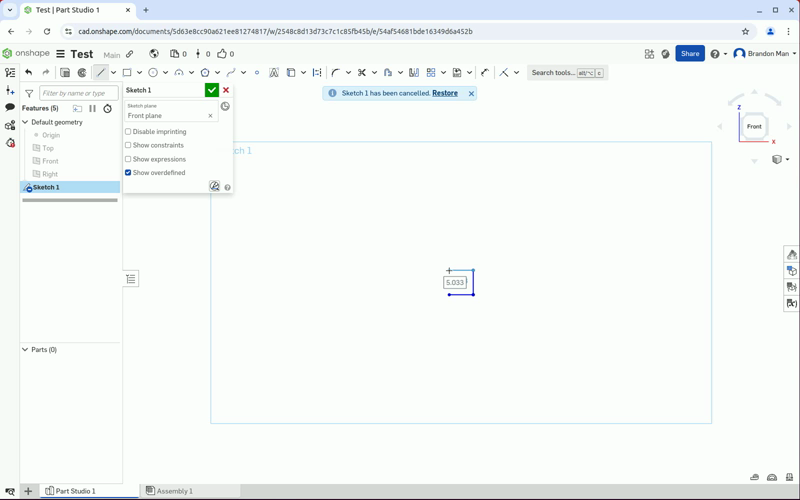
click(449, 270)
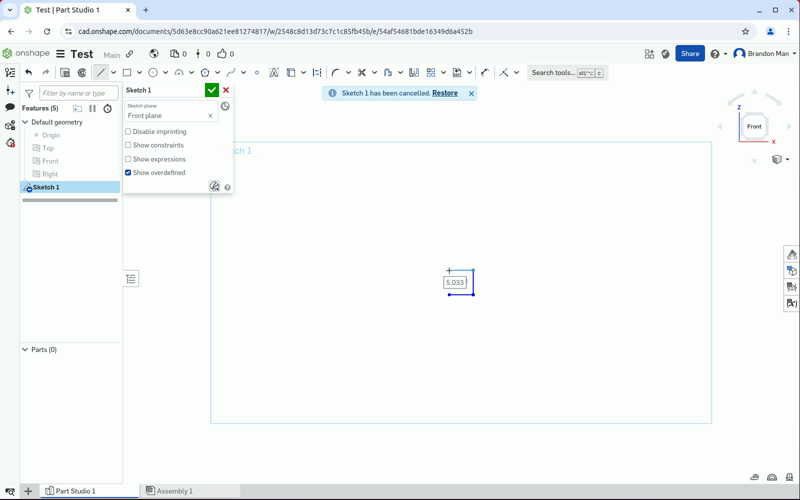
key_up(shift)
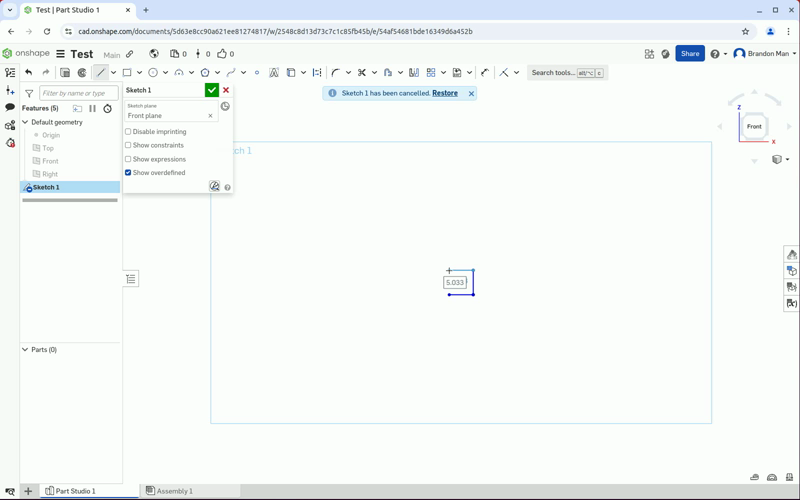
mouse_move(479, 270)
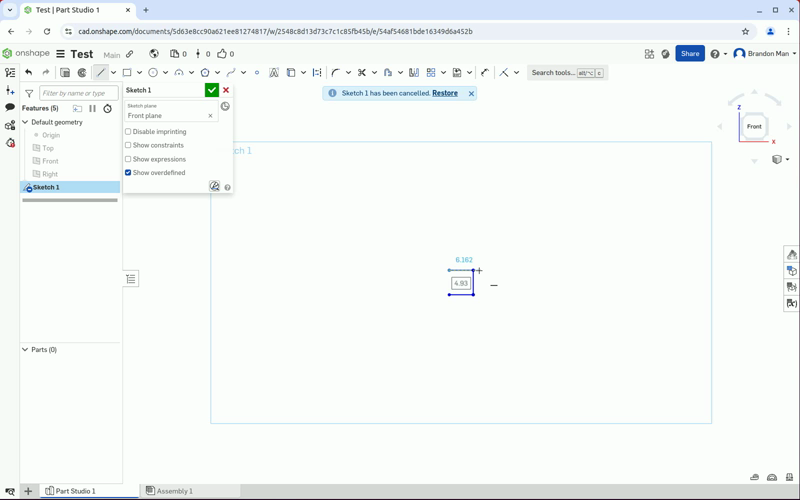
key_down(shift)
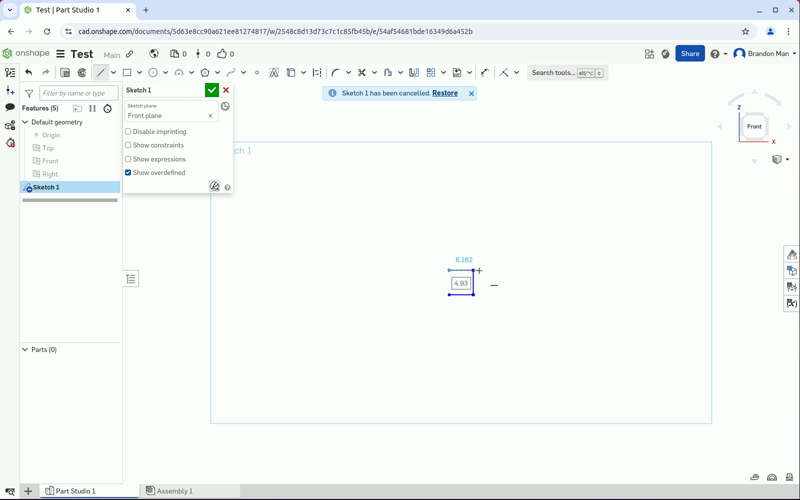
mouse_move(449, 294)
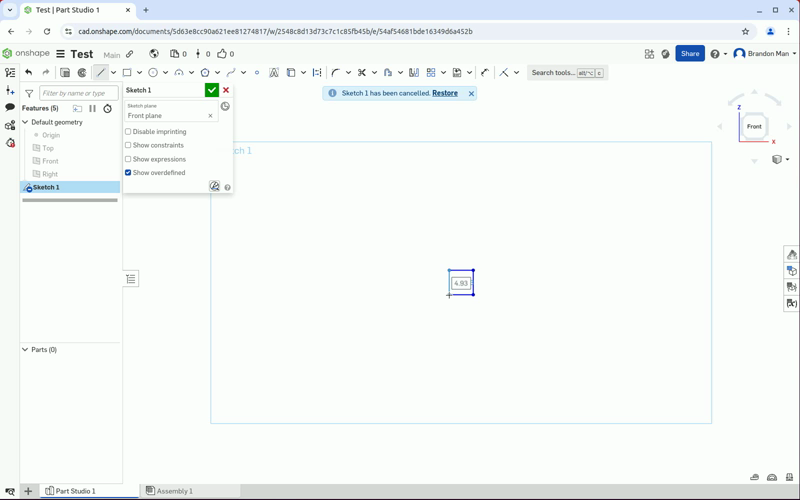
key_up(shift)
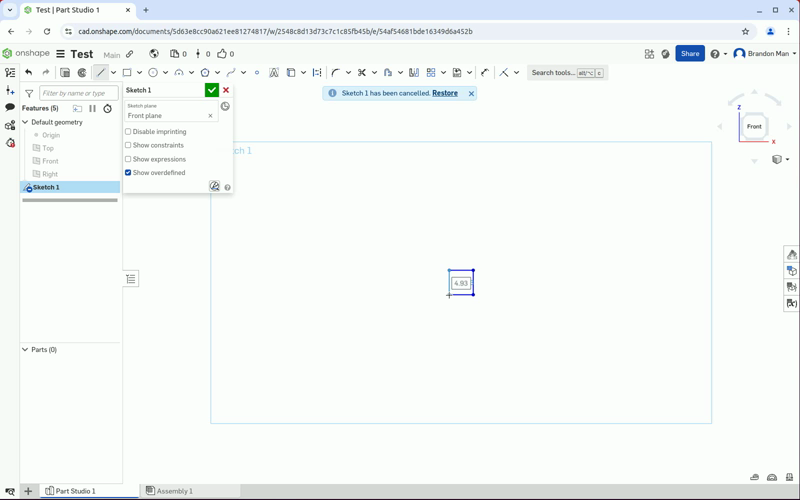
click(449, 294)
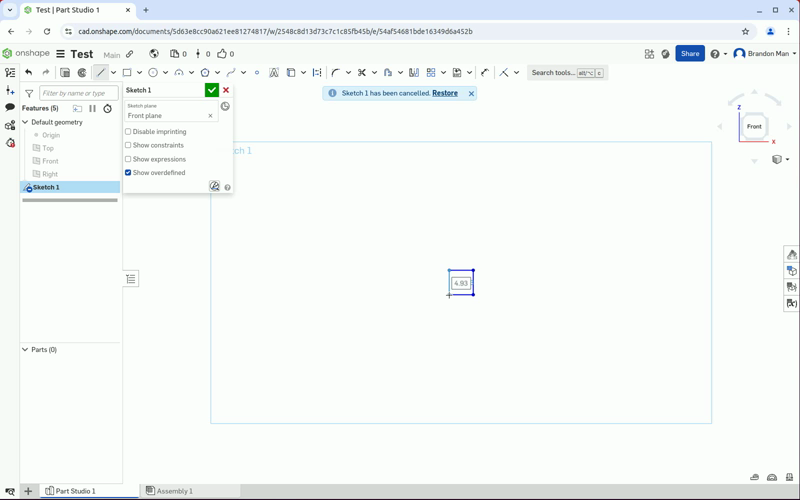
key(esc)
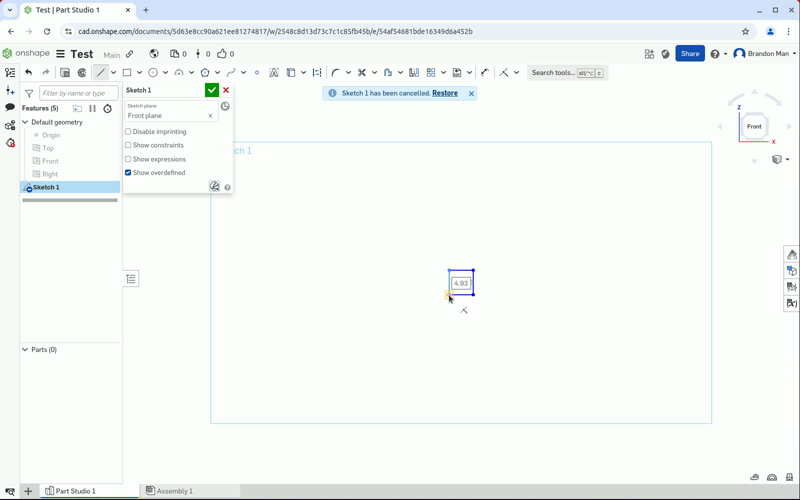
key(c)
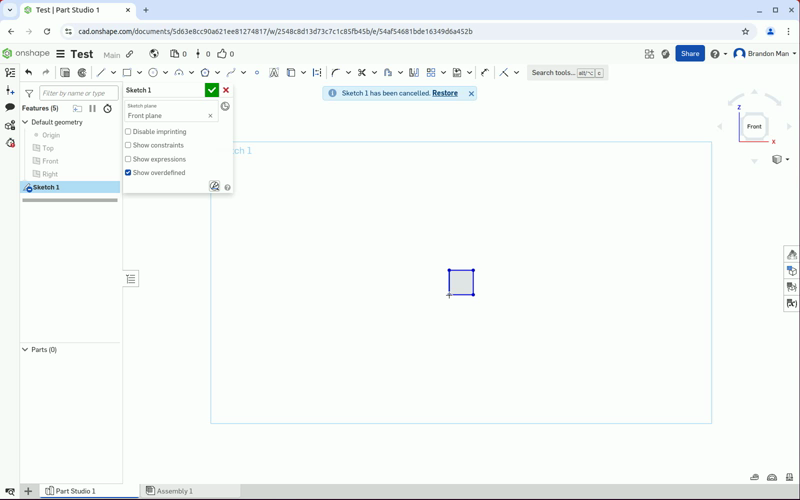
key_down(shift)
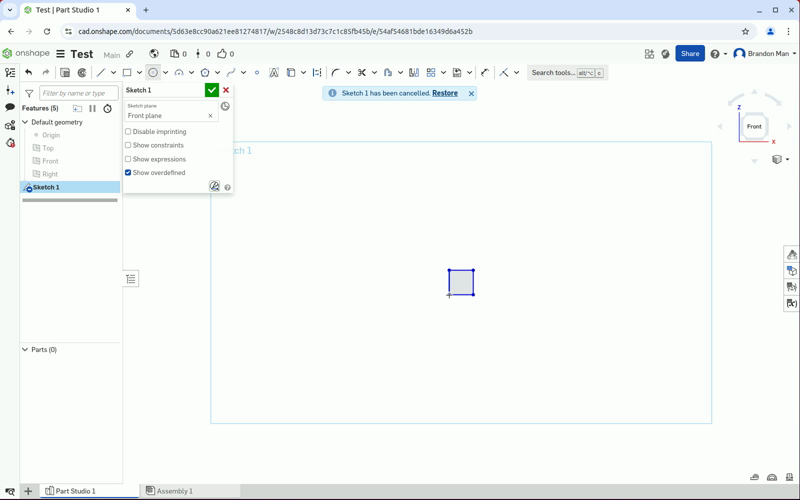
mouse_move(452, 291)
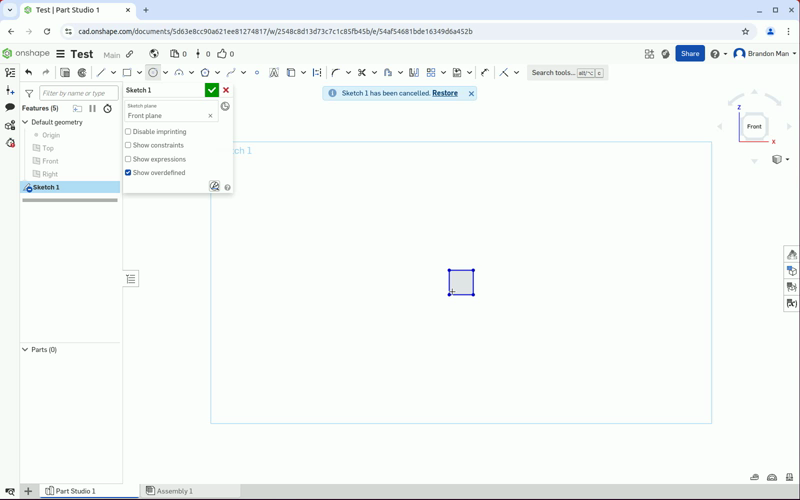
click(452, 291)
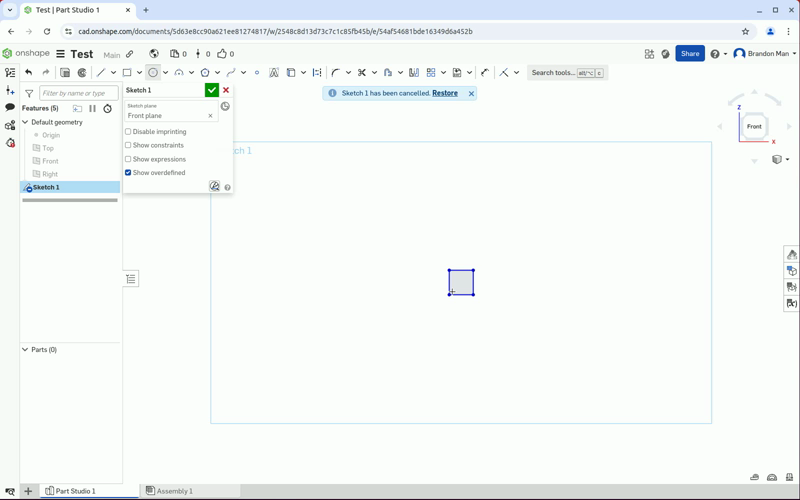
key_up(shift)
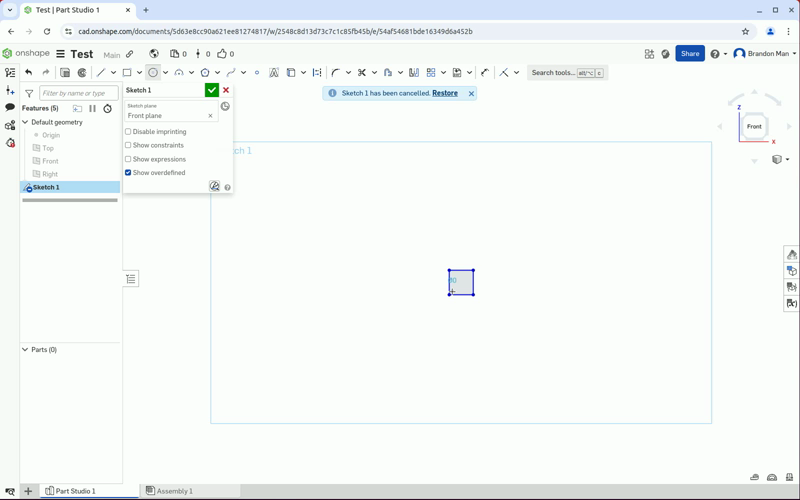
mouse_move(453, 291)
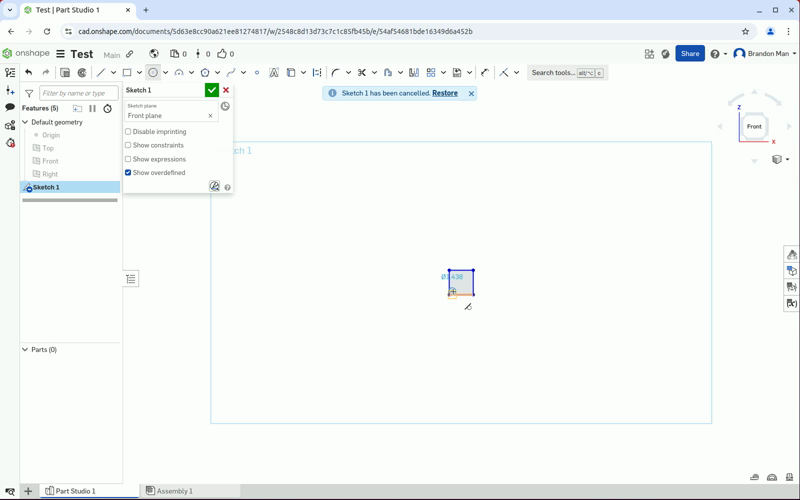
scroll(6)
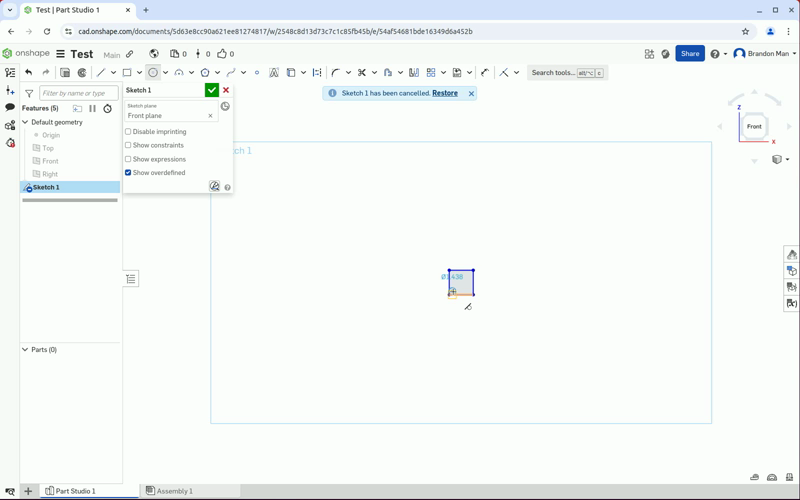
scroll(6)
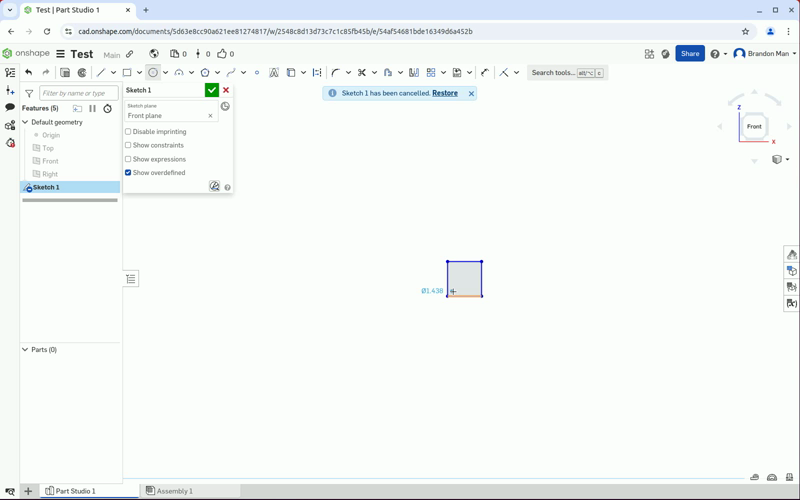
scroll(6)
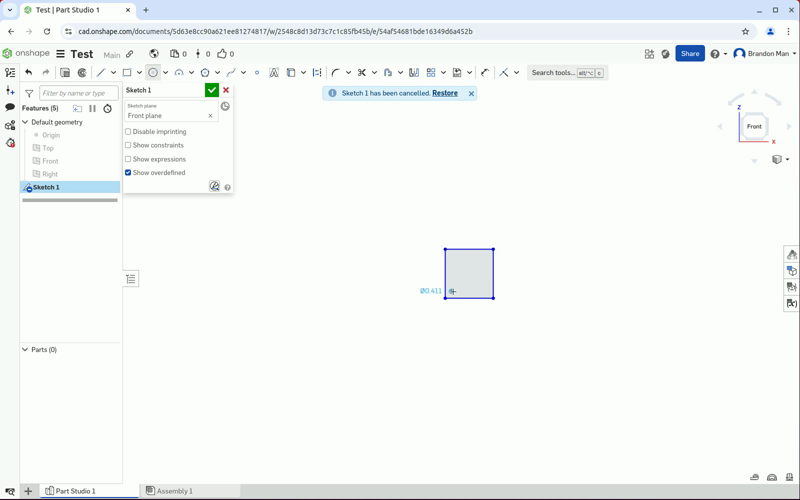
scroll(6)
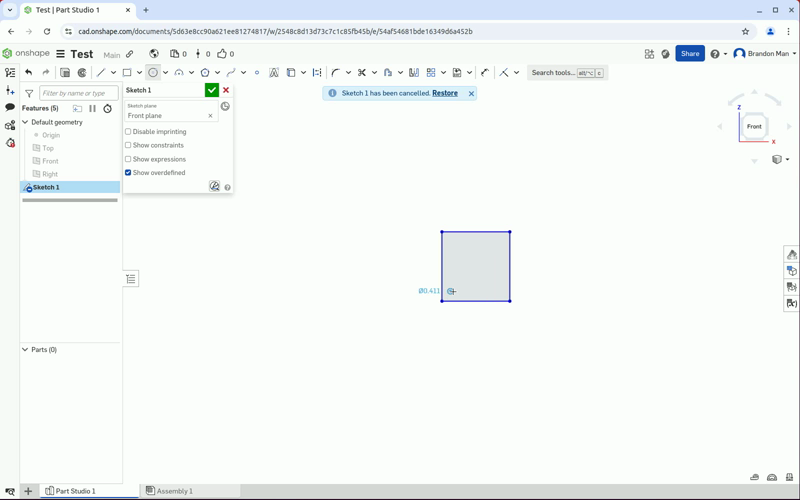
scroll(6)
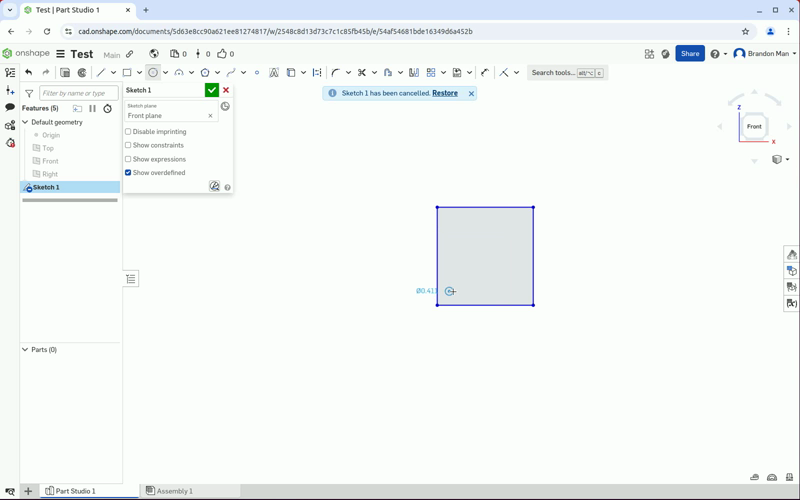
scroll(6)
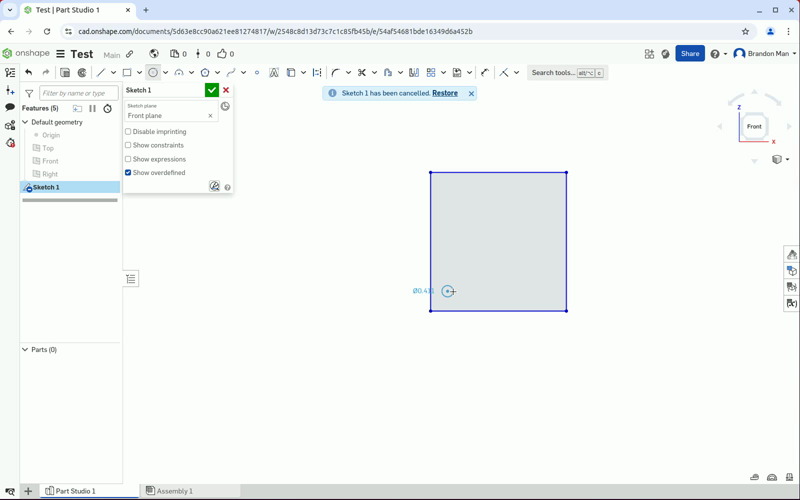
scroll(6)
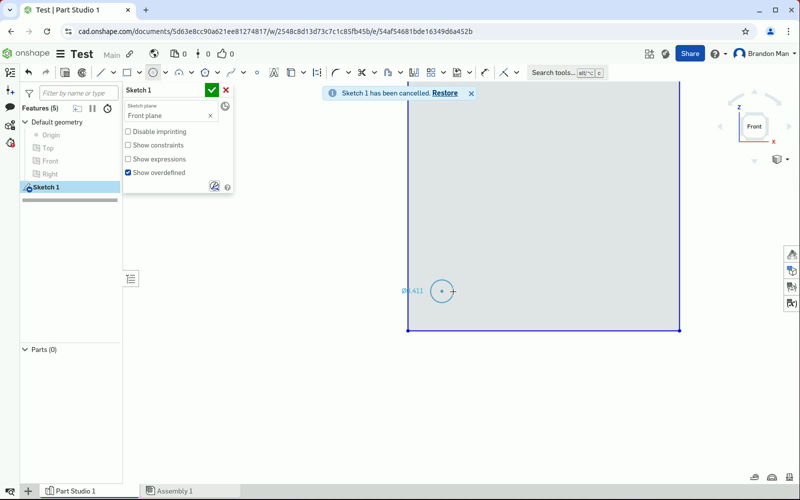
click(453, 291)
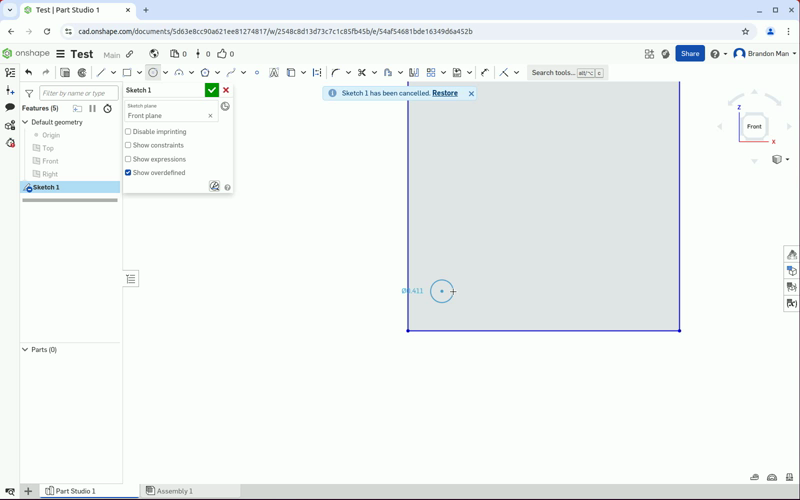
scroll(-6)
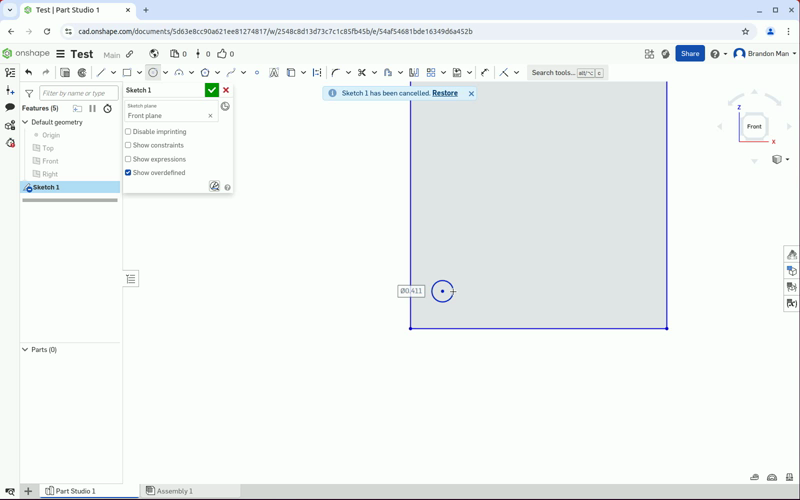
scroll(-6)
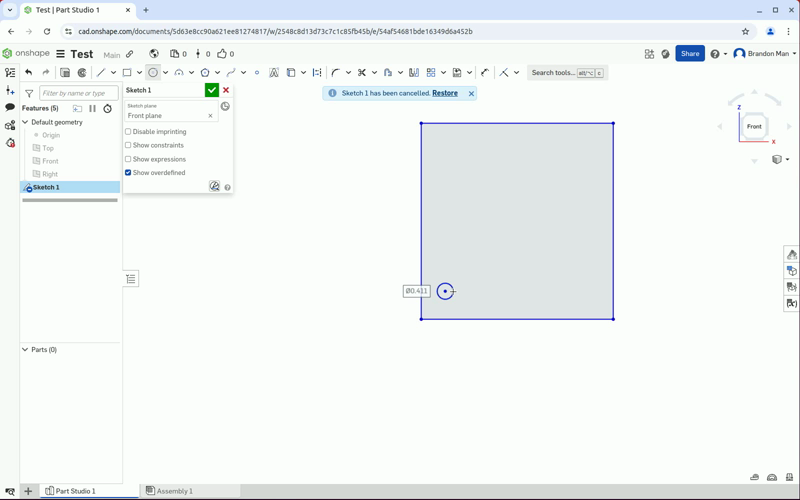
scroll(-6)
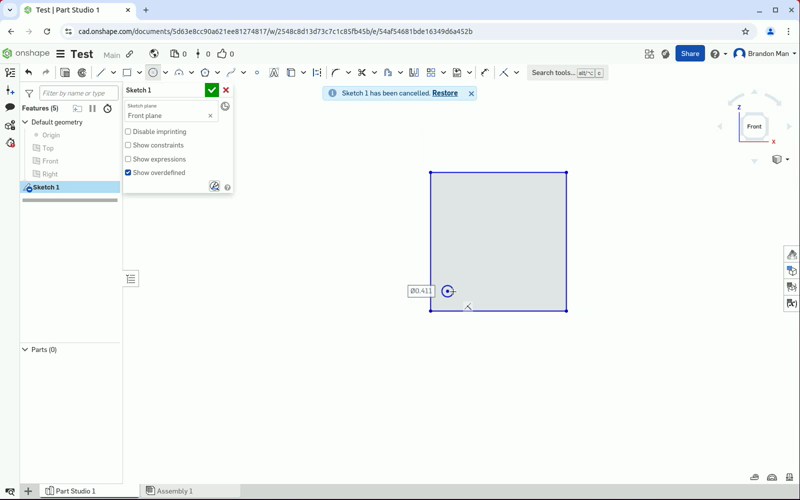
scroll(-6)
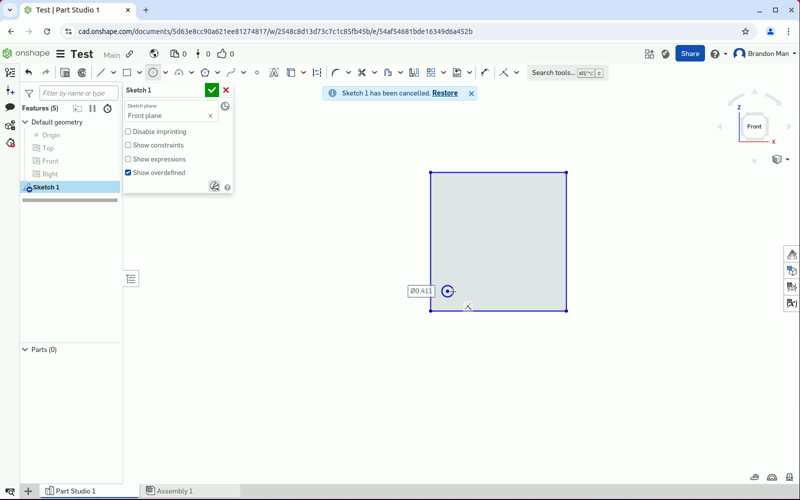
scroll(-6)
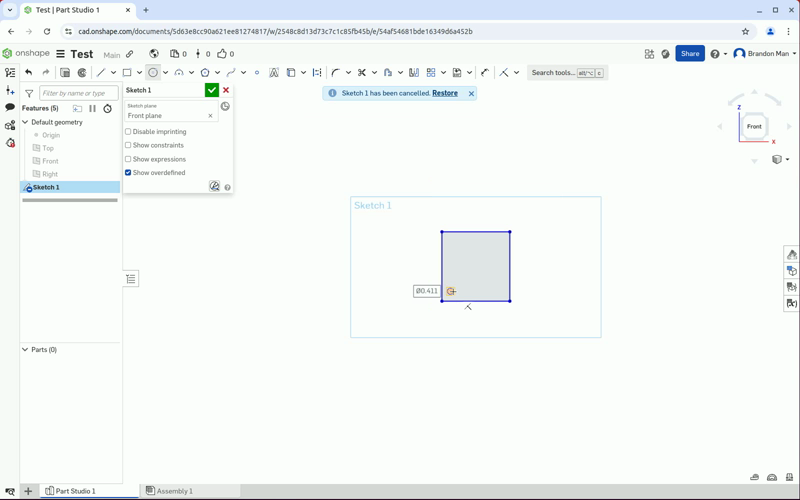
scroll(-6)
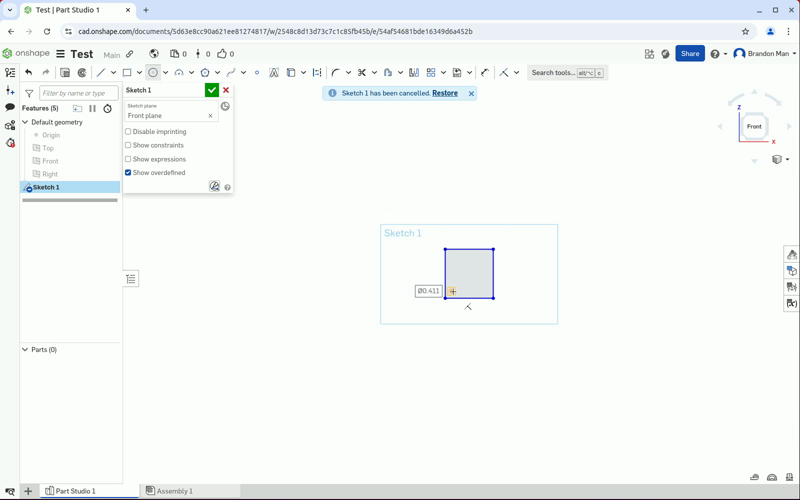
scroll(-6)
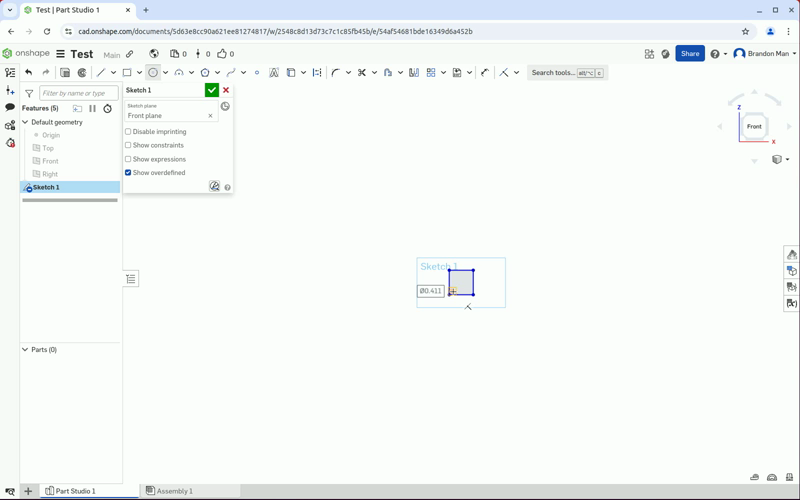
key(esc)
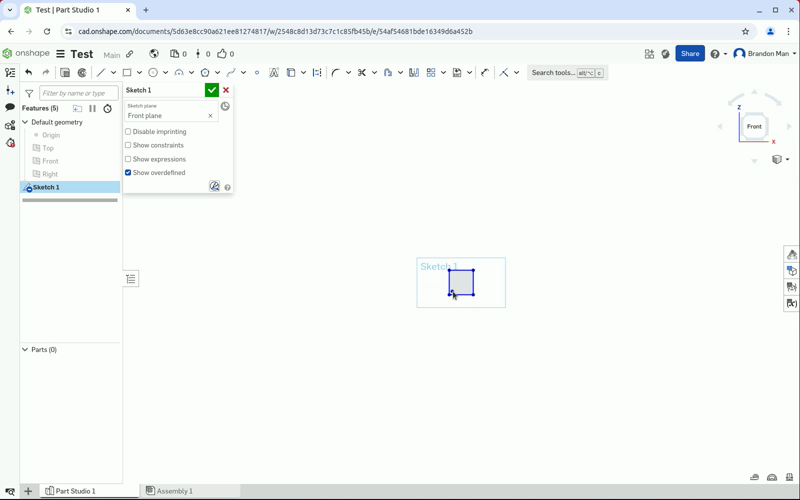
key(c)
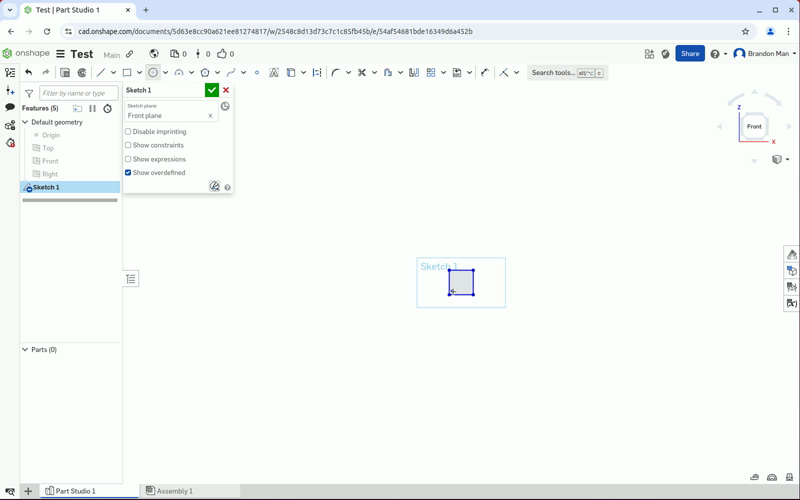
key_down(shift)
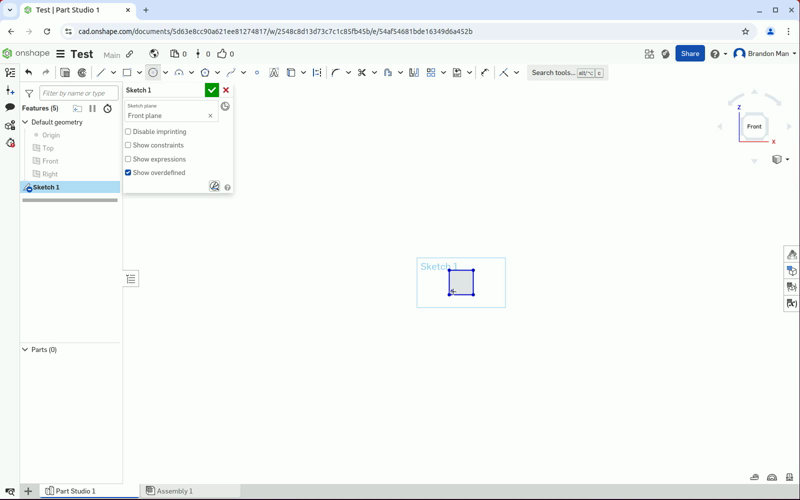
mouse_move(452, 273)
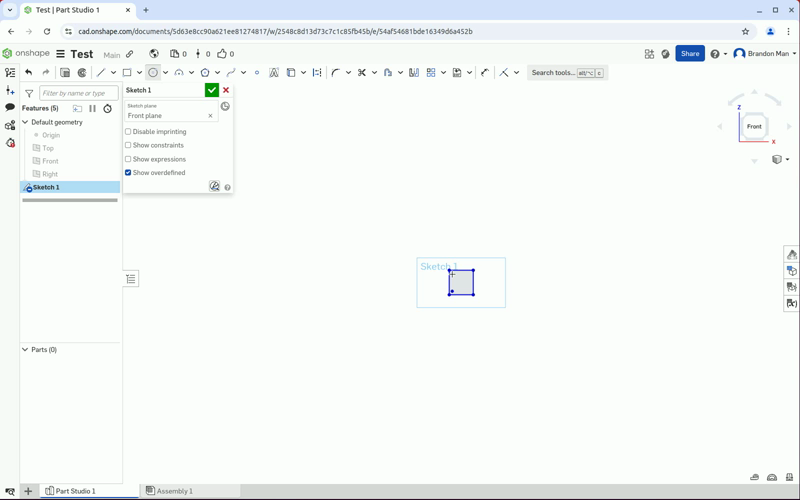
click(452, 273)
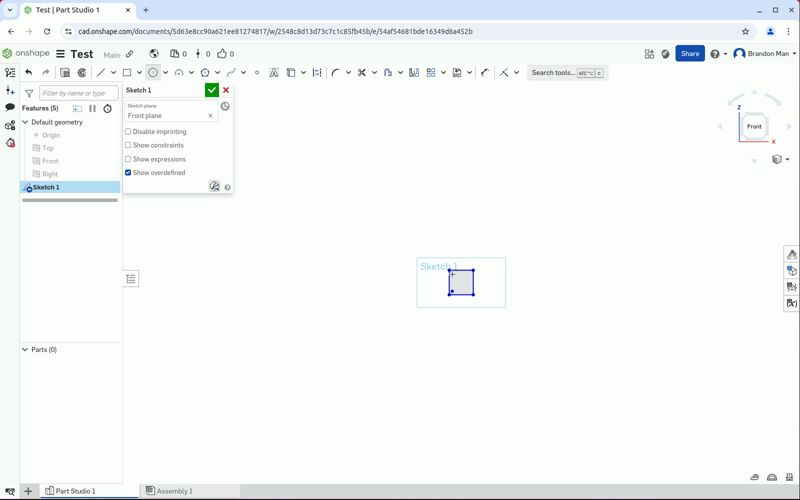
key_up(shift)
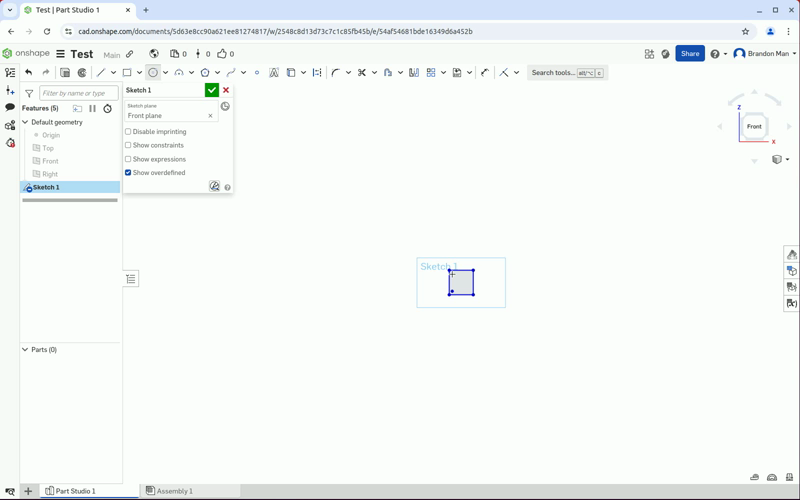
mouse_move(453, 273)
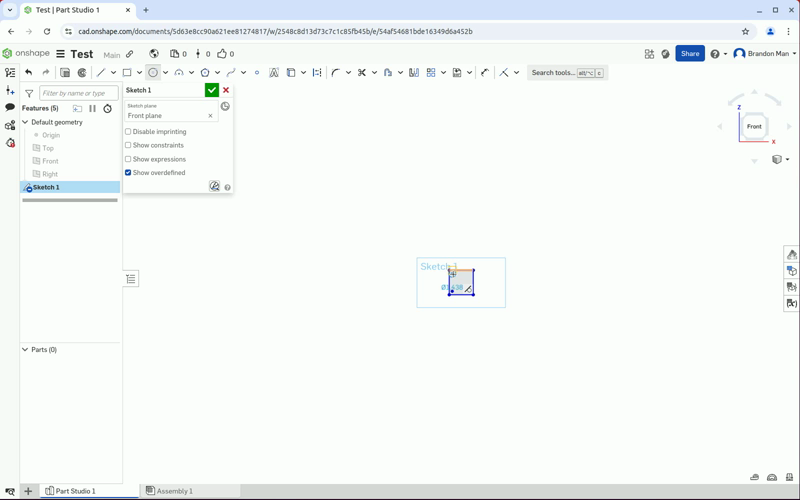
scroll(6)
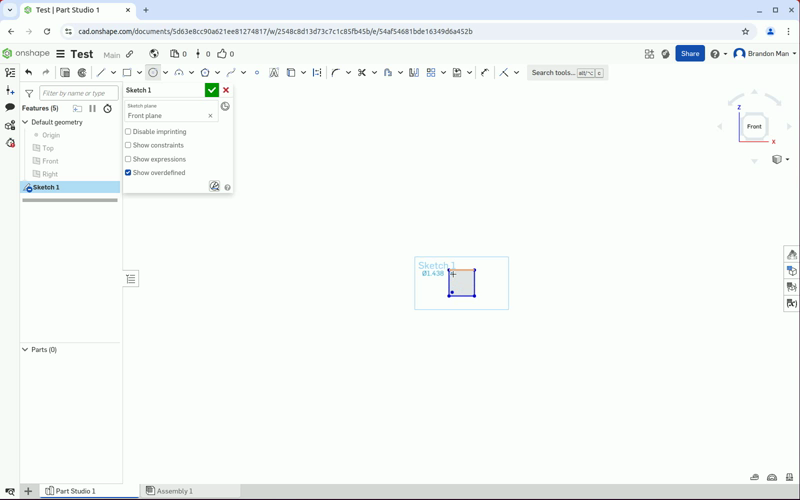
scroll(6)
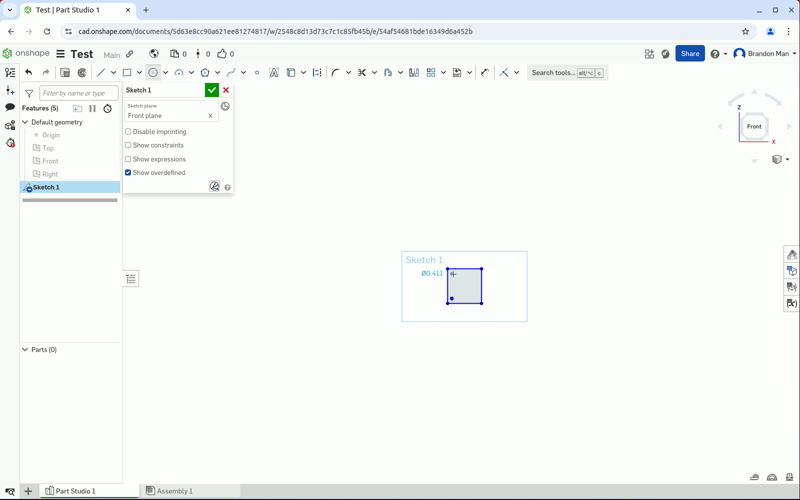
scroll(6)
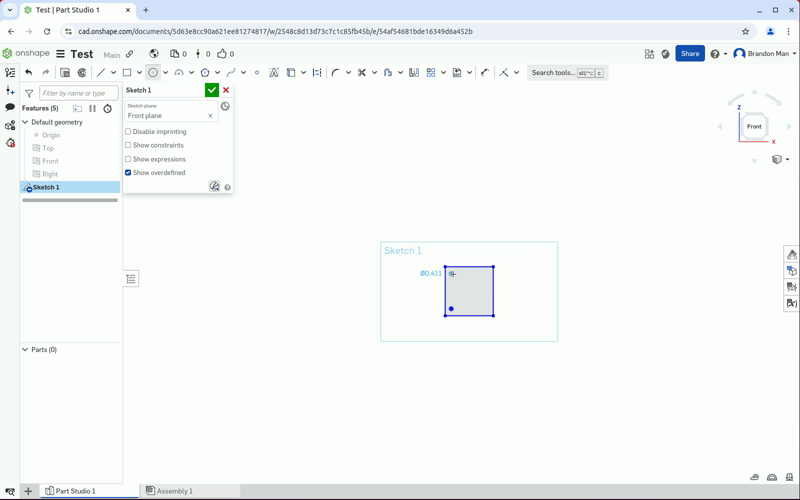
scroll(6)
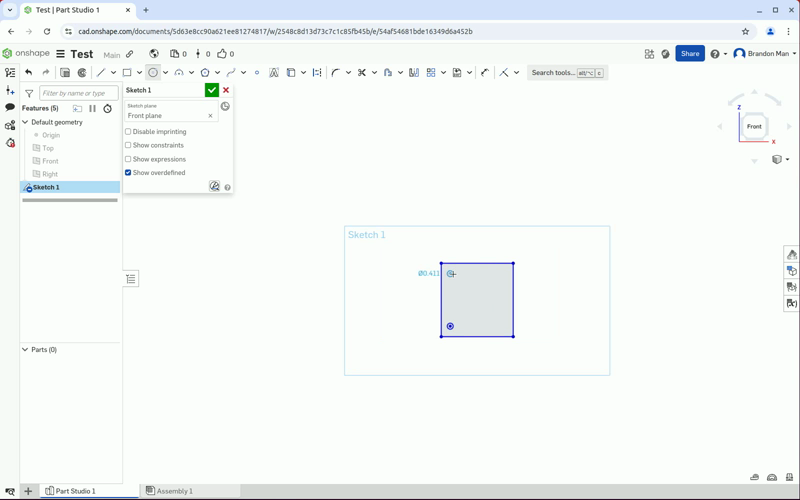
scroll(6)
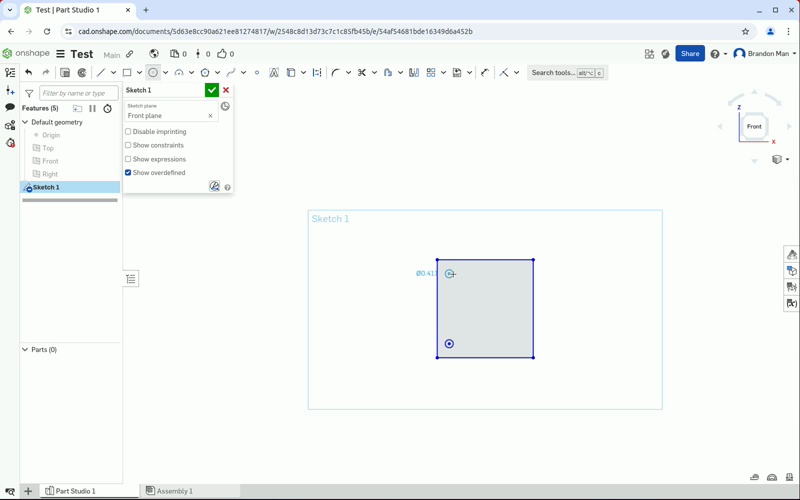
scroll(6)
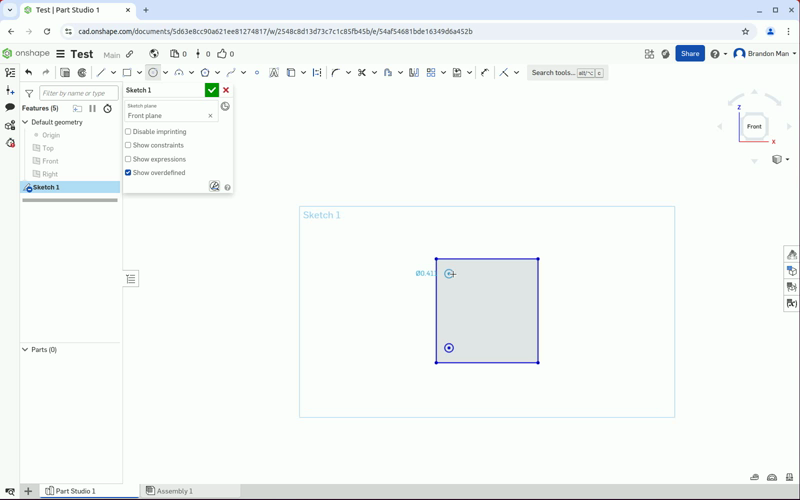
scroll(6)
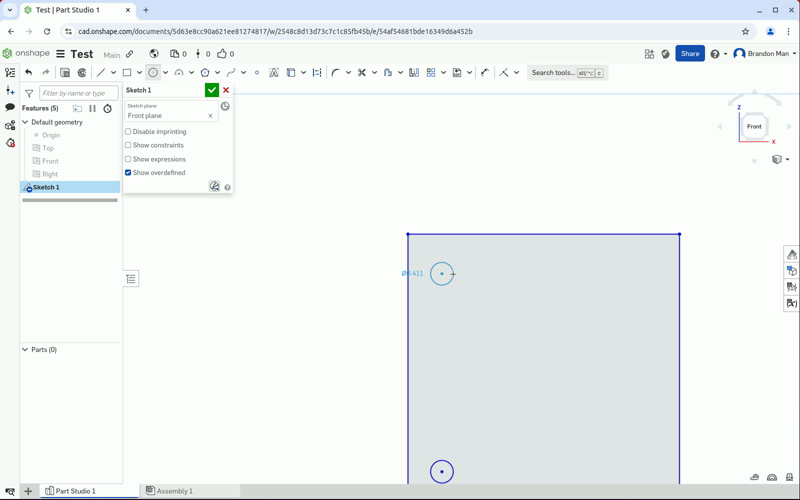
click(453, 273)
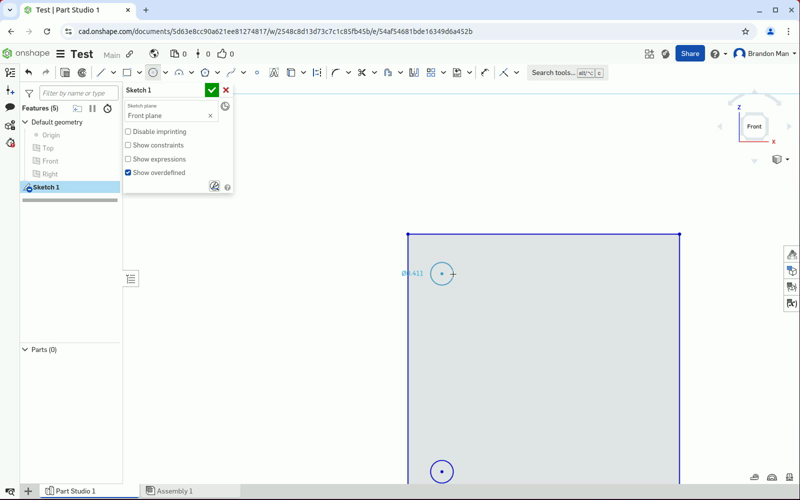
scroll(-6)
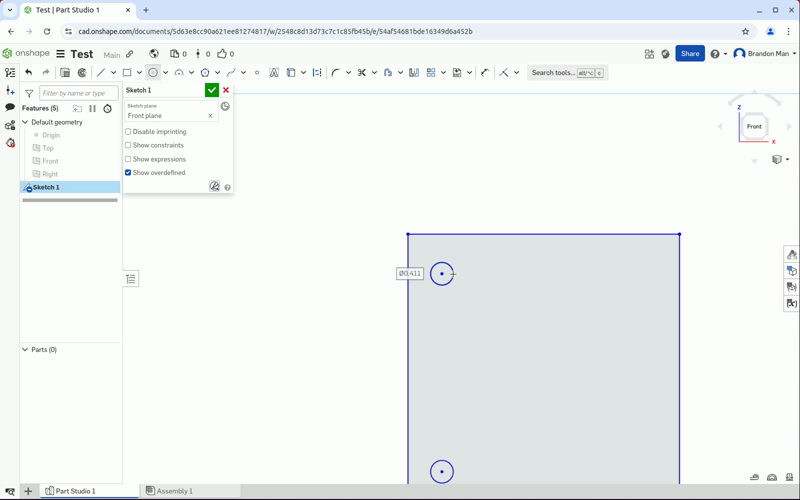
scroll(-6)
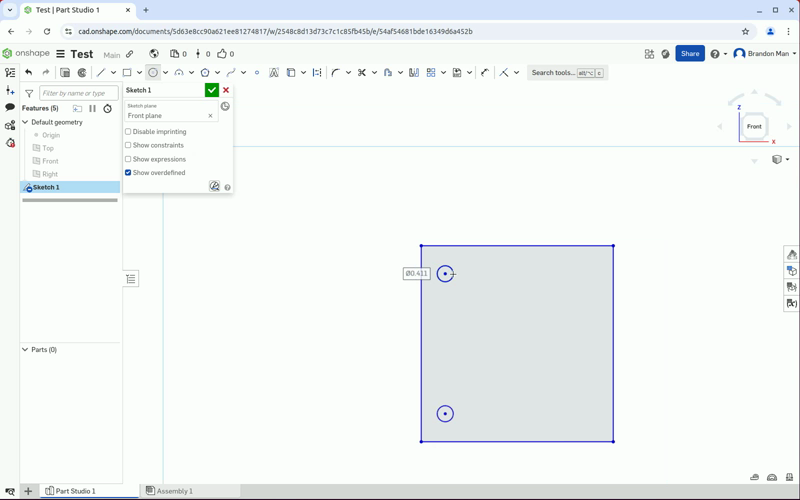
scroll(-6)
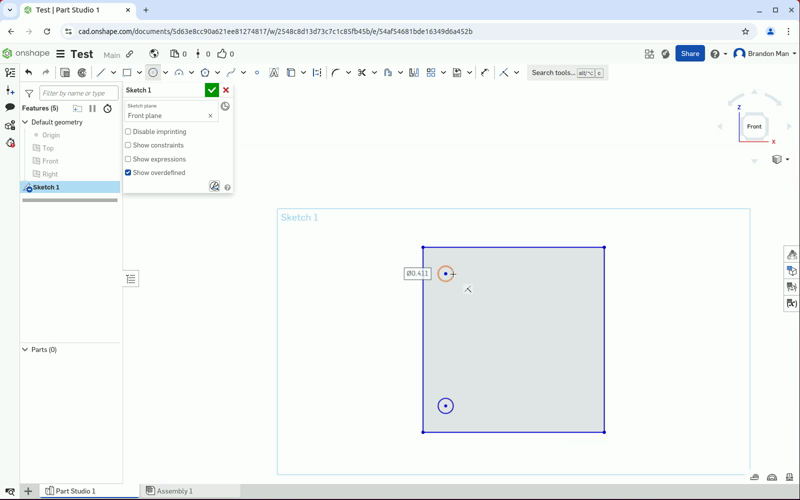
scroll(-6)
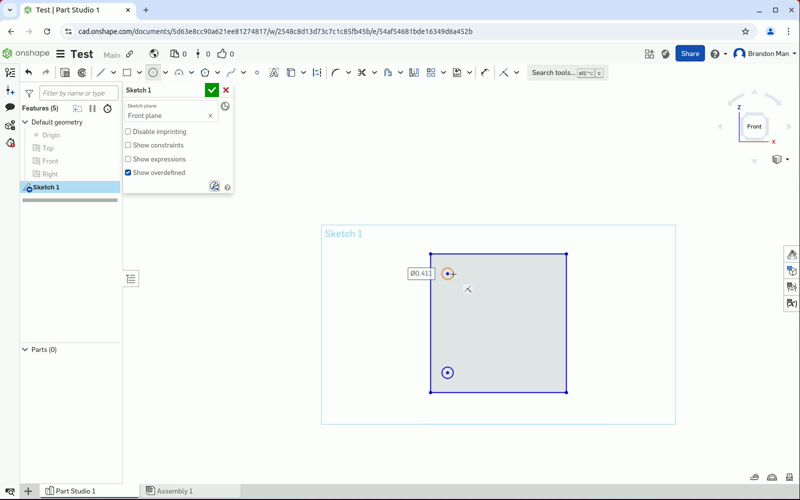
scroll(-6)
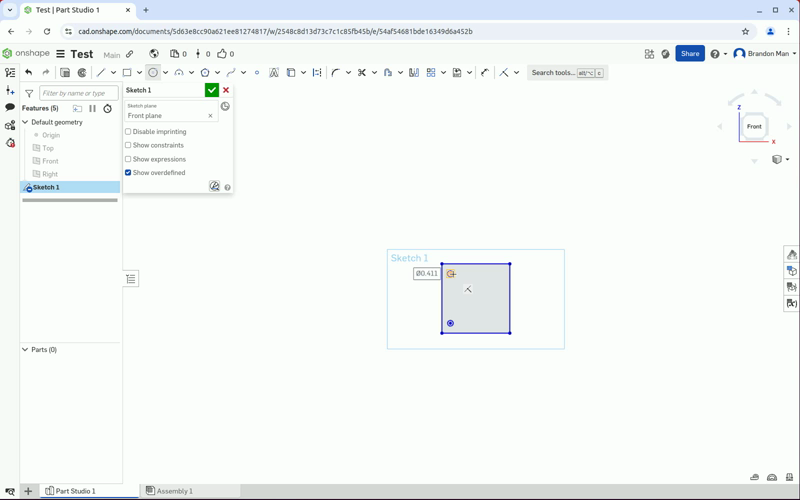
scroll(-6)
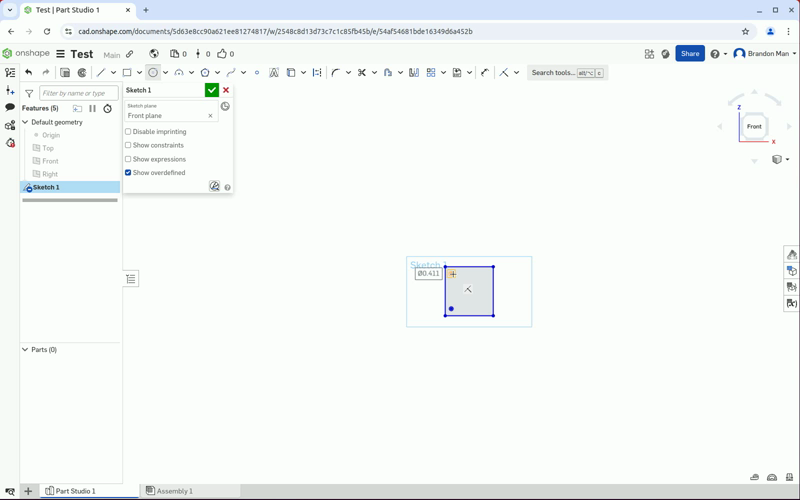
scroll(-6)
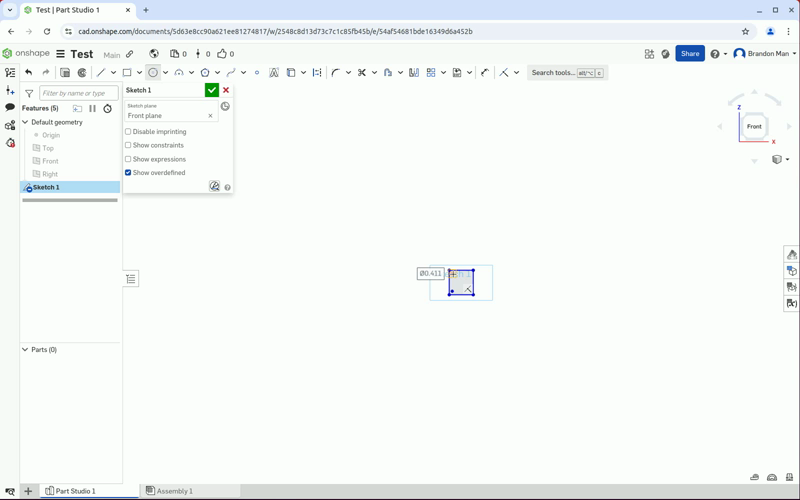
key(esc)
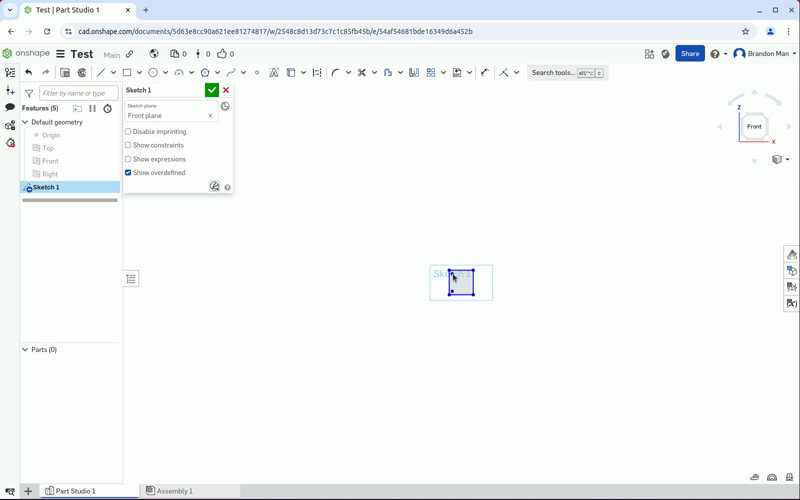
key(c)
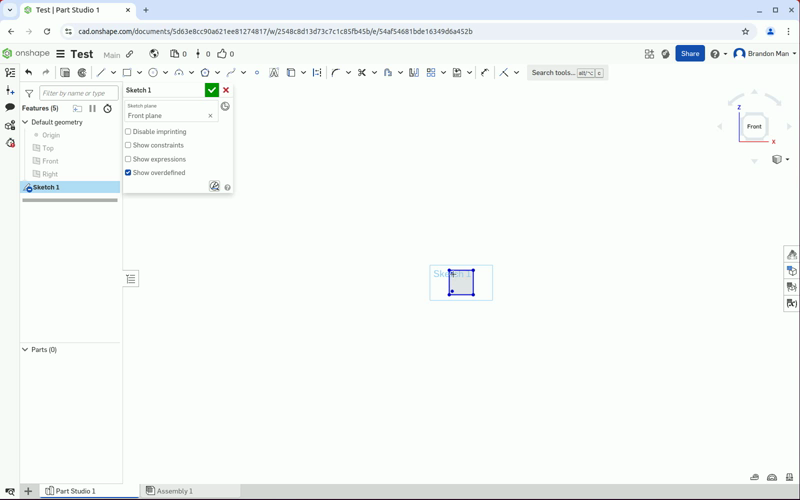
key_down(shift)
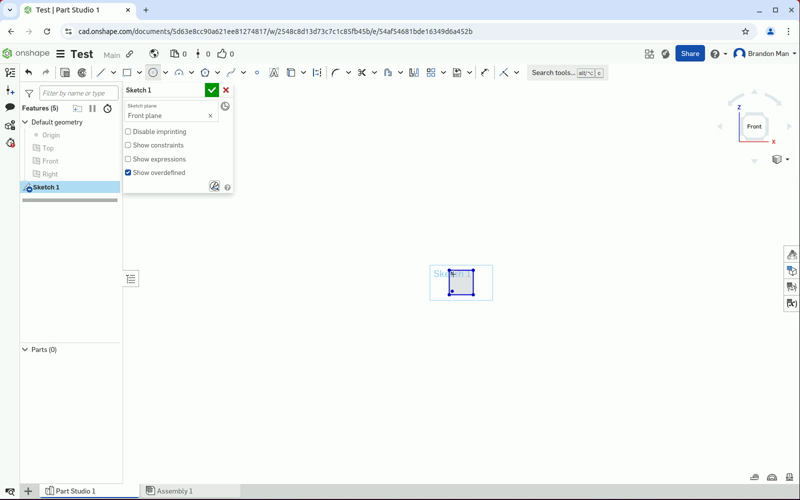
mouse_move(470, 291)
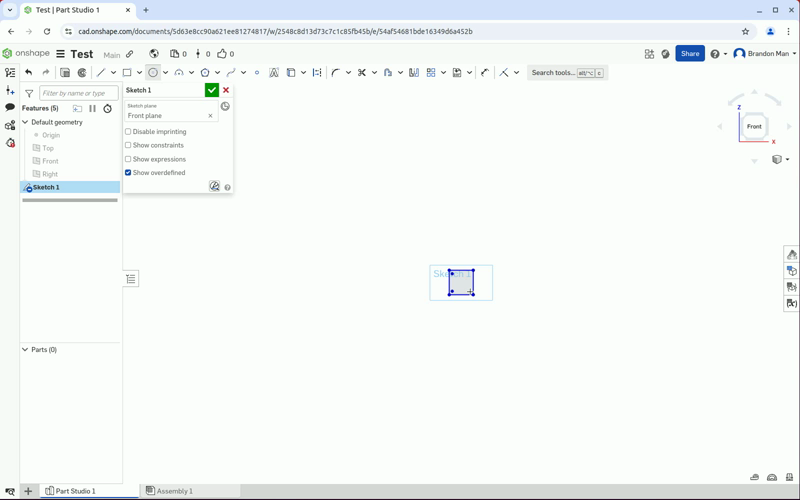
click(470, 291)
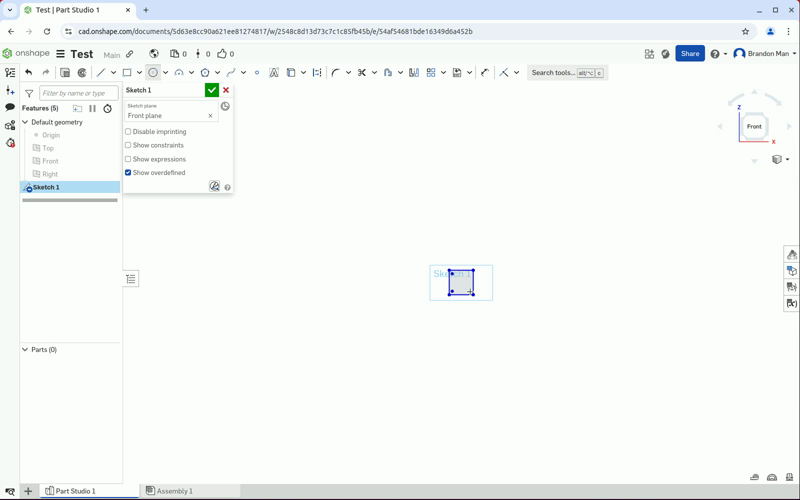
key_up(shift)
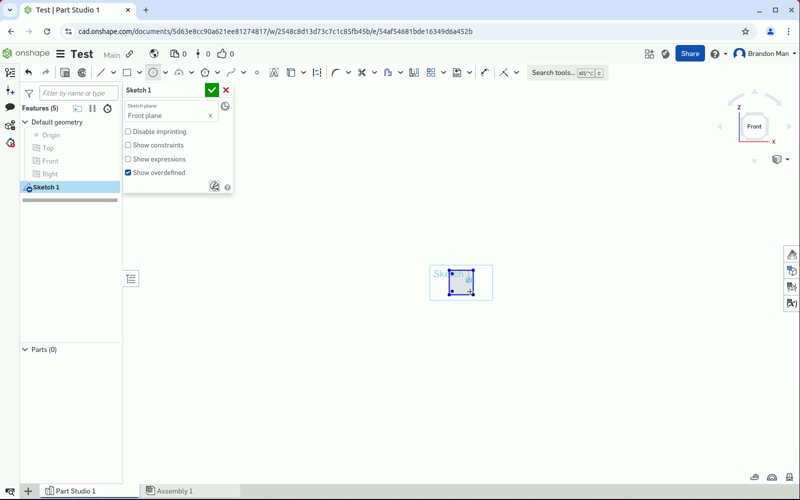
mouse_move(470, 291)
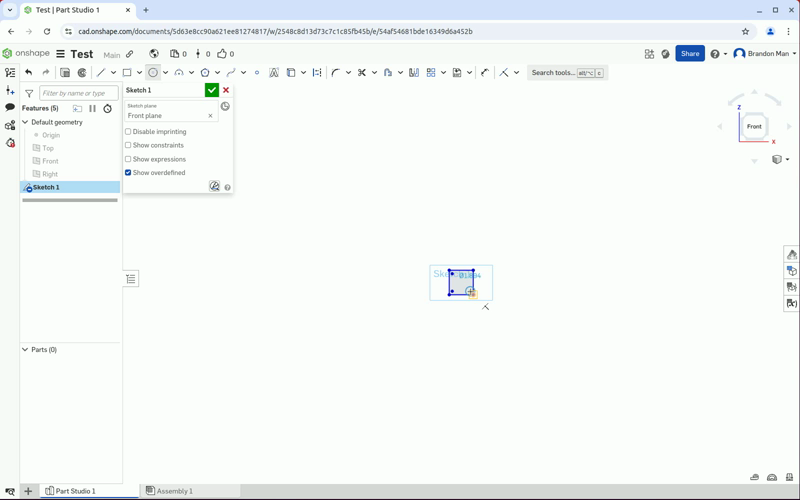
scroll(6)
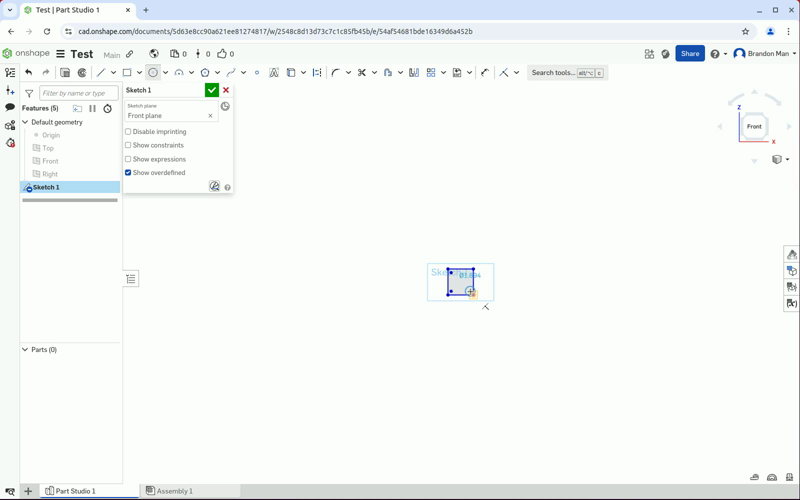
scroll(6)
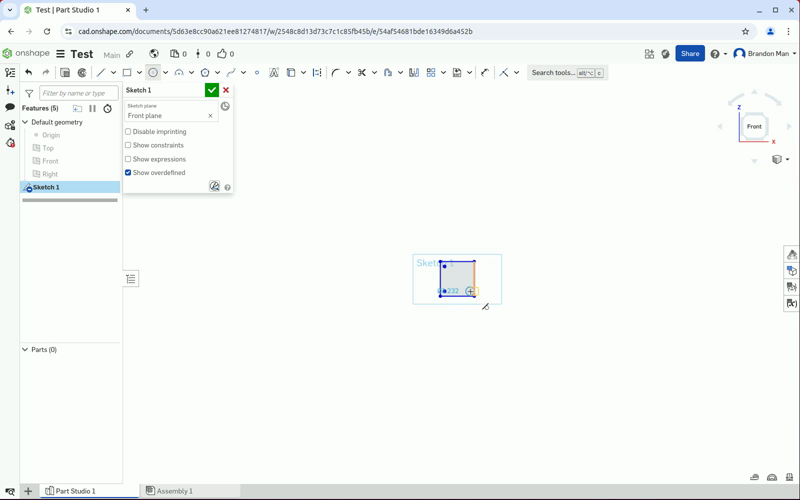
scroll(6)
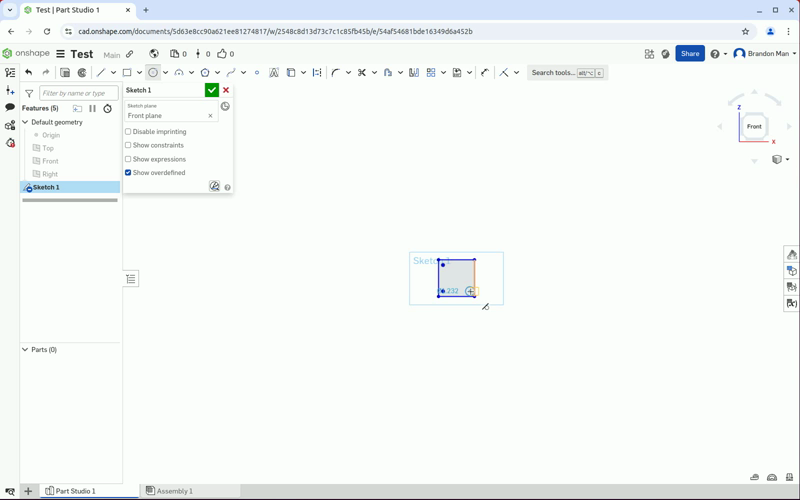
scroll(6)
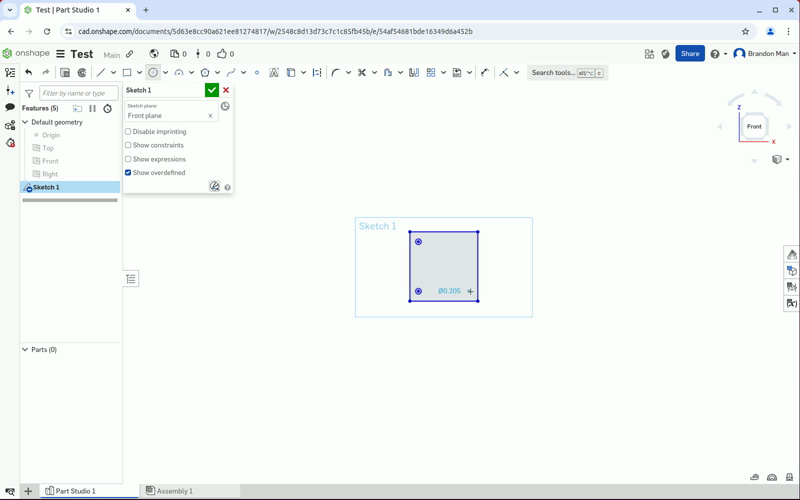
scroll(6)
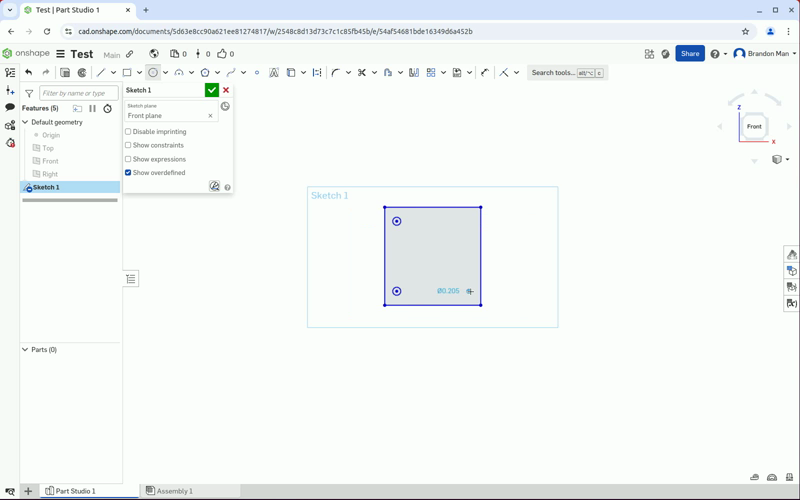
scroll(6)
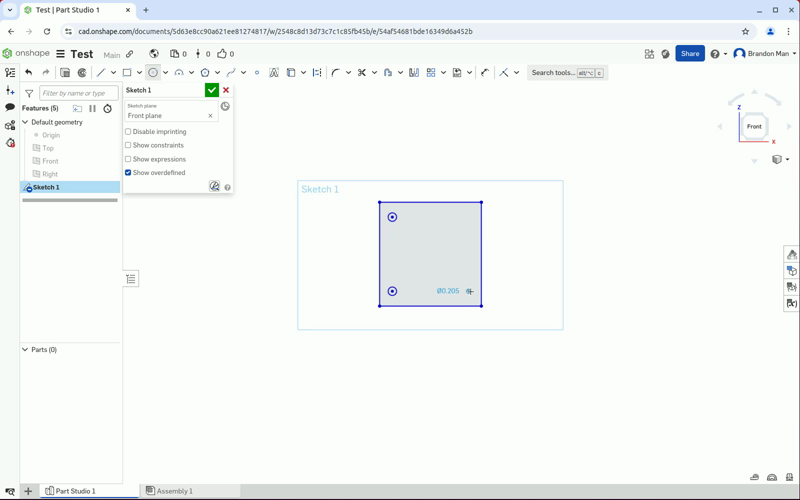
scroll(6)
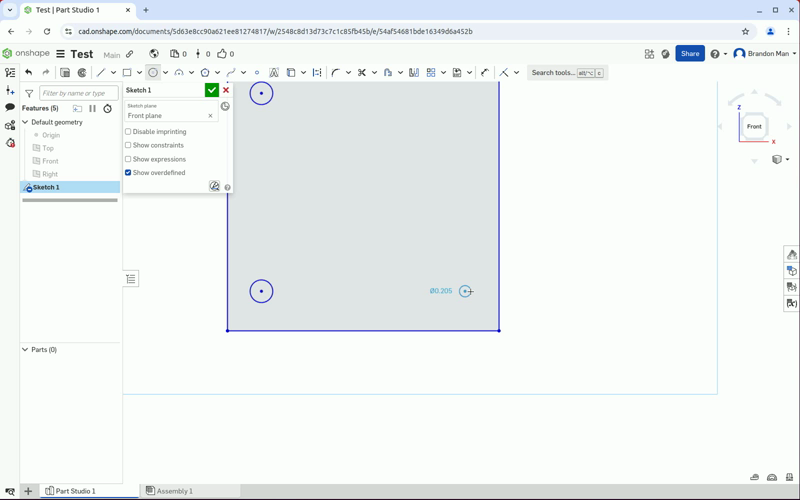
click(470, 291)
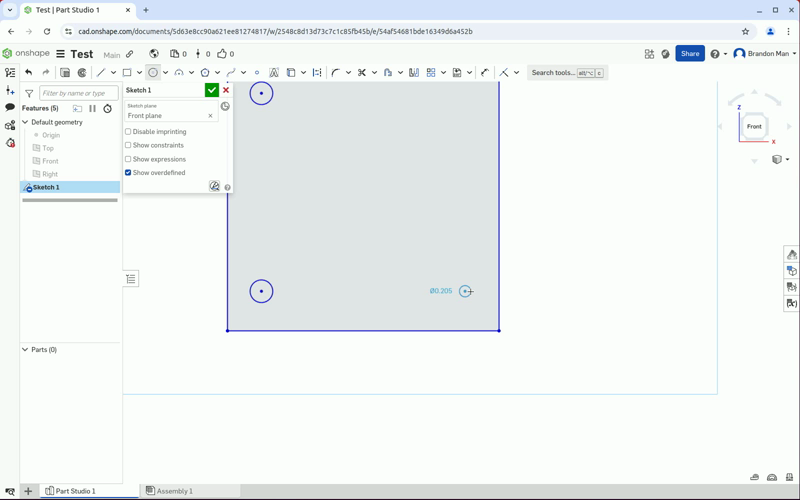
scroll(-6)
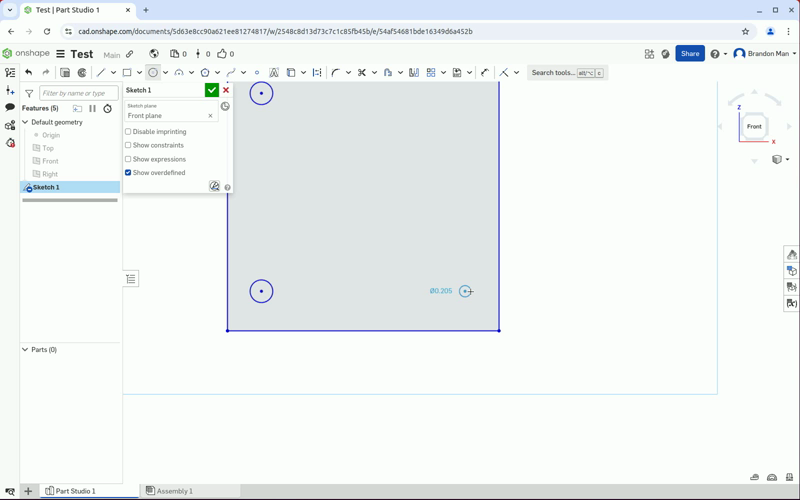
scroll(-6)
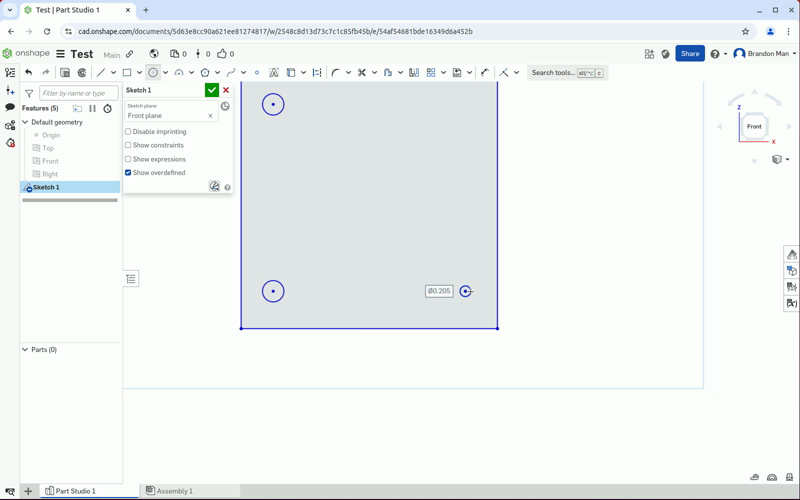
scroll(-6)
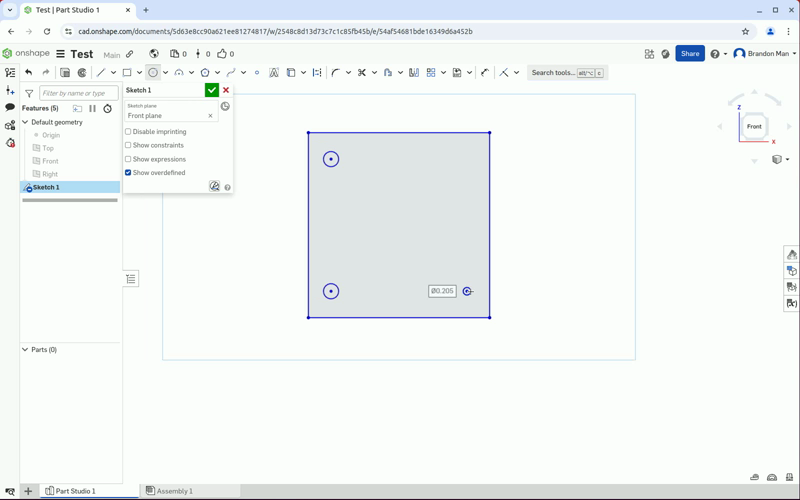
scroll(-6)
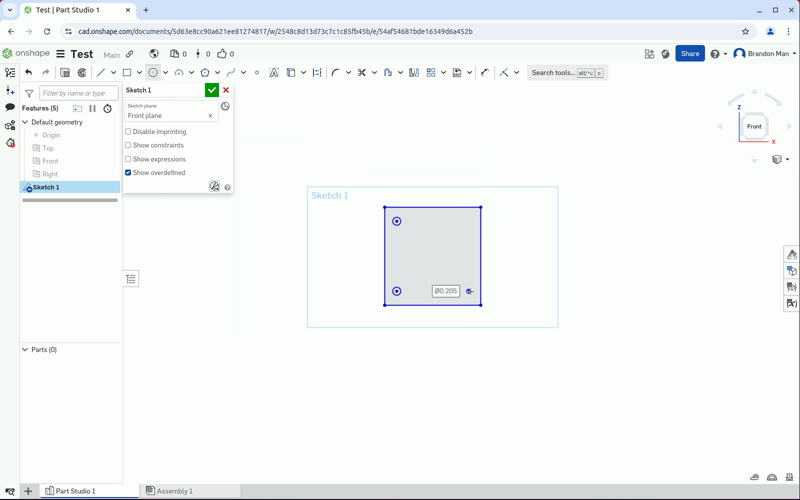
scroll(-6)
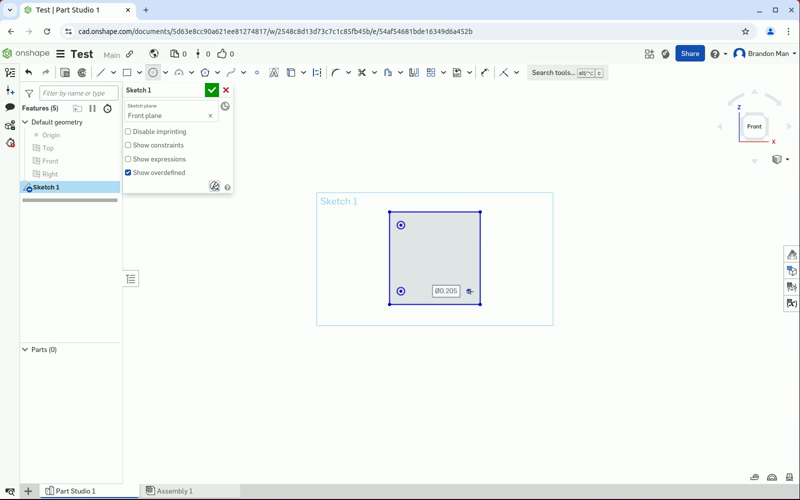
scroll(-6)
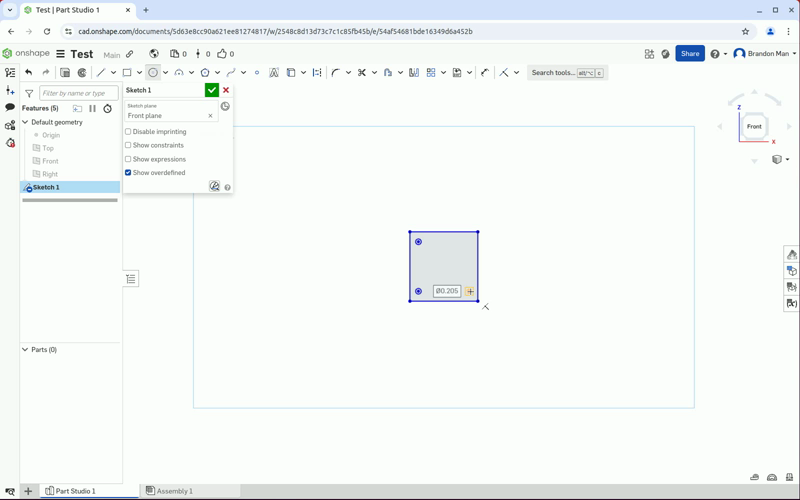
scroll(-6)
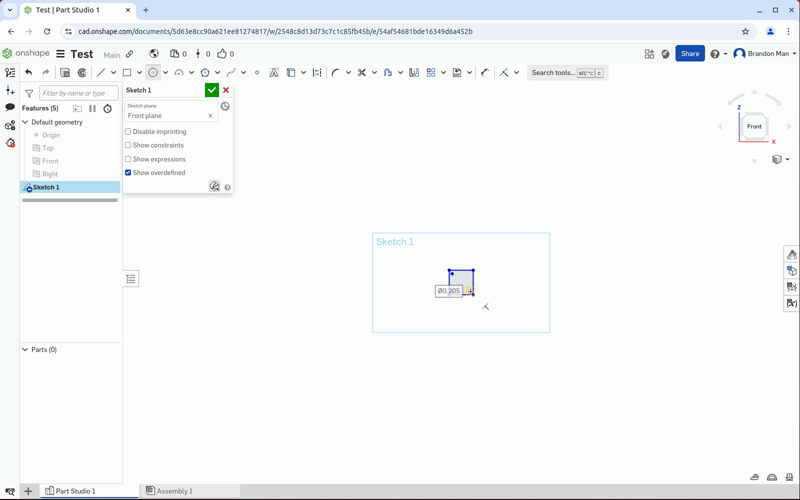
key(esc)
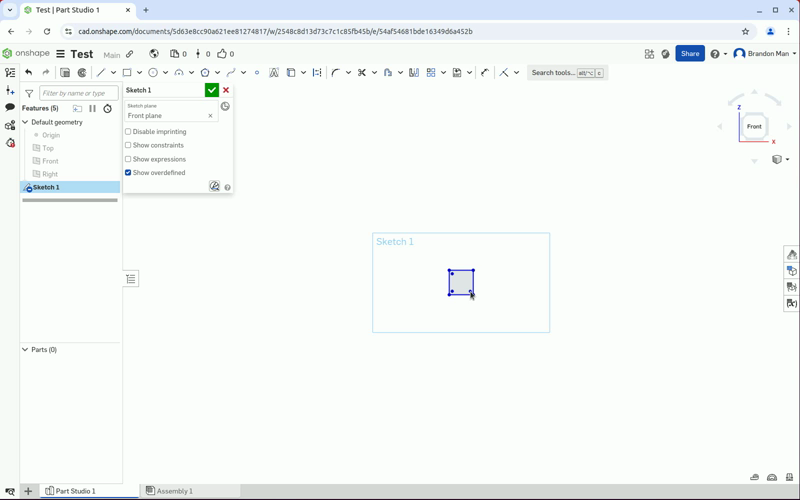
key(c)
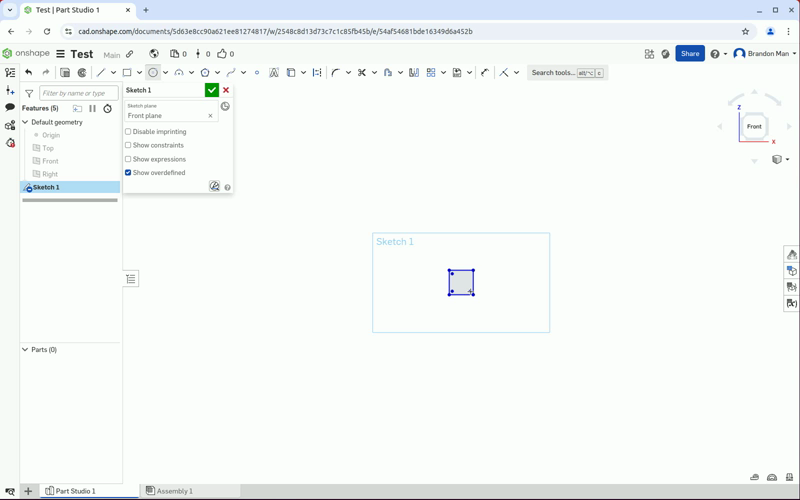
key_down(shift)
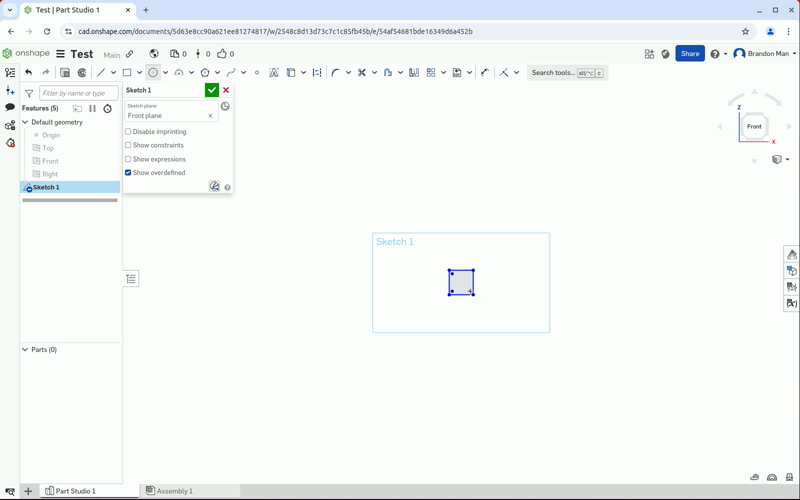
mouse_move(470, 273)
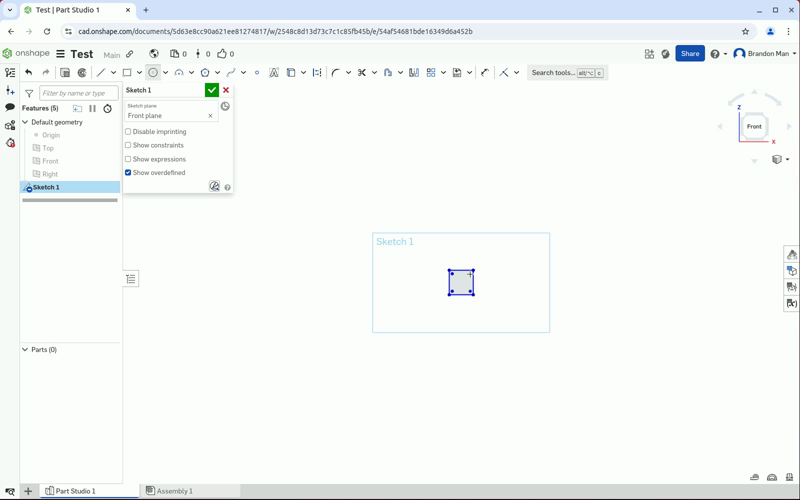
click(470, 273)
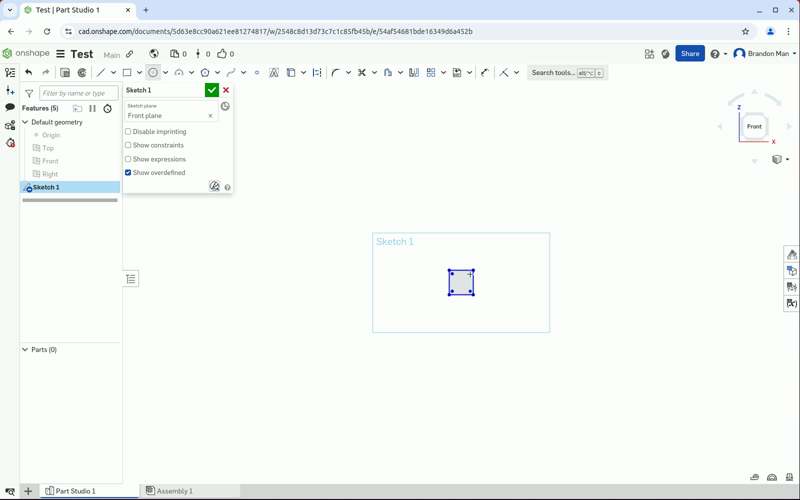
key_up(shift)
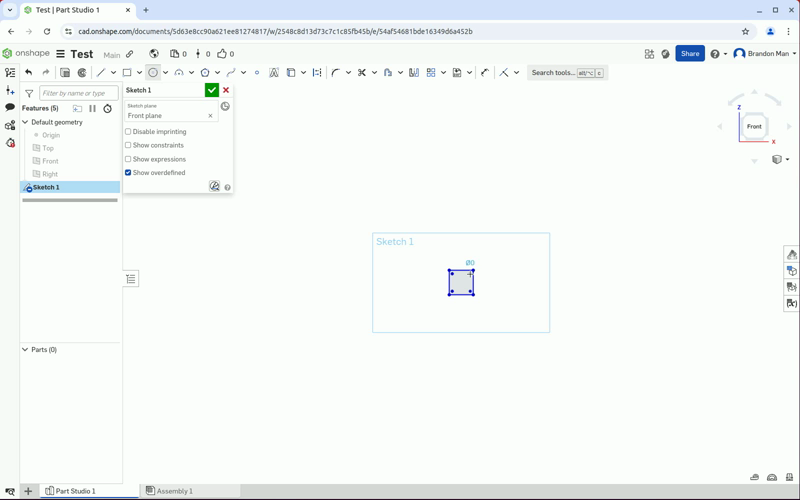
mouse_move(470, 273)
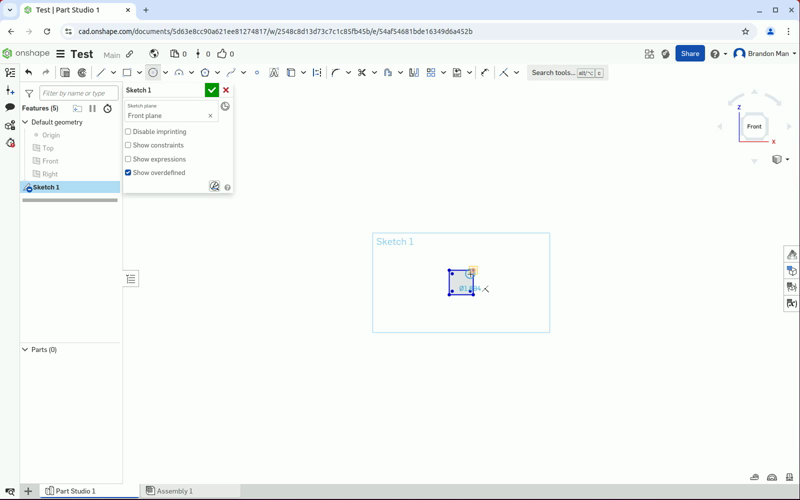
scroll(6)
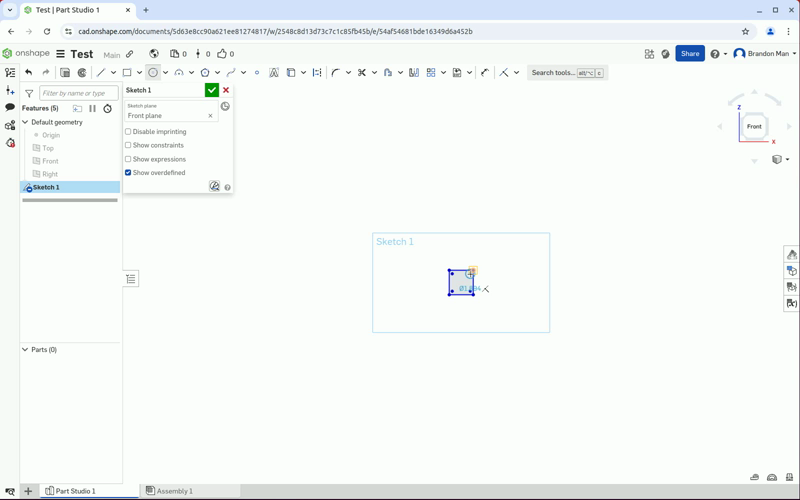
scroll(6)
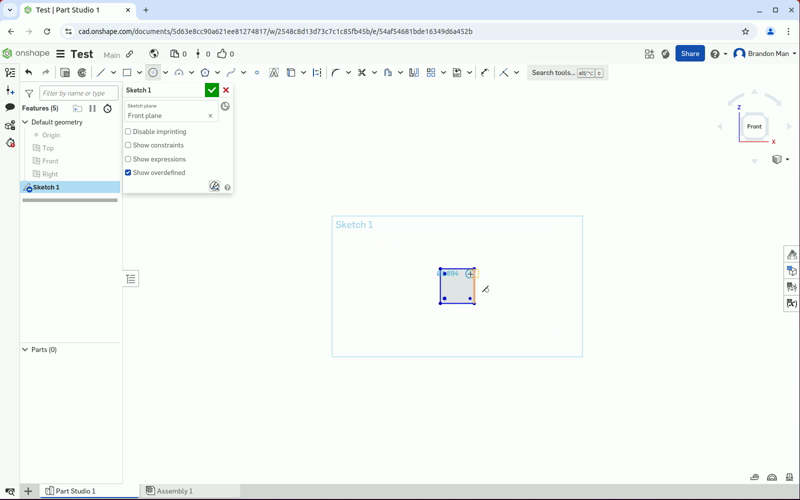
scroll(6)
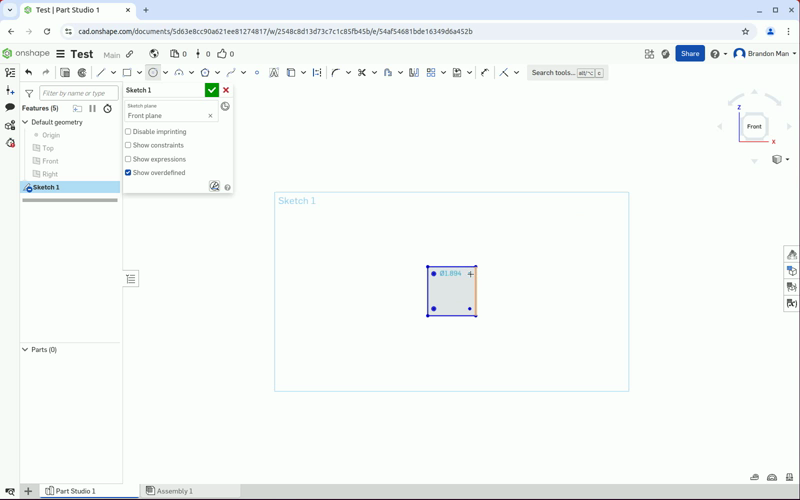
scroll(6)
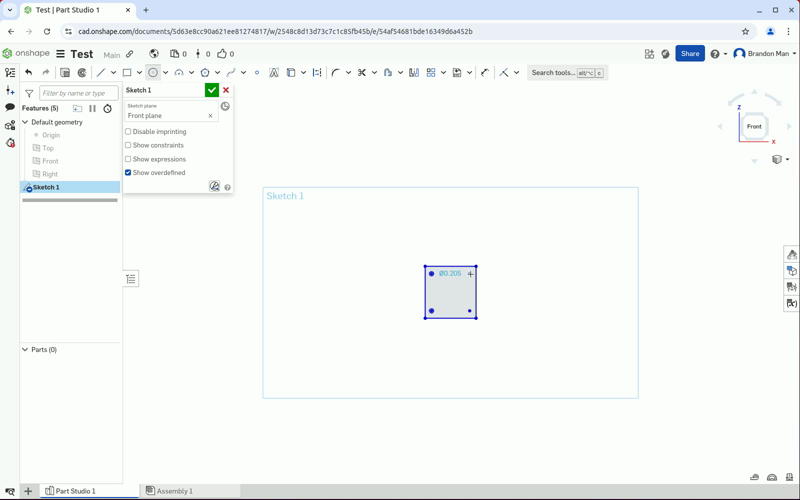
scroll(6)
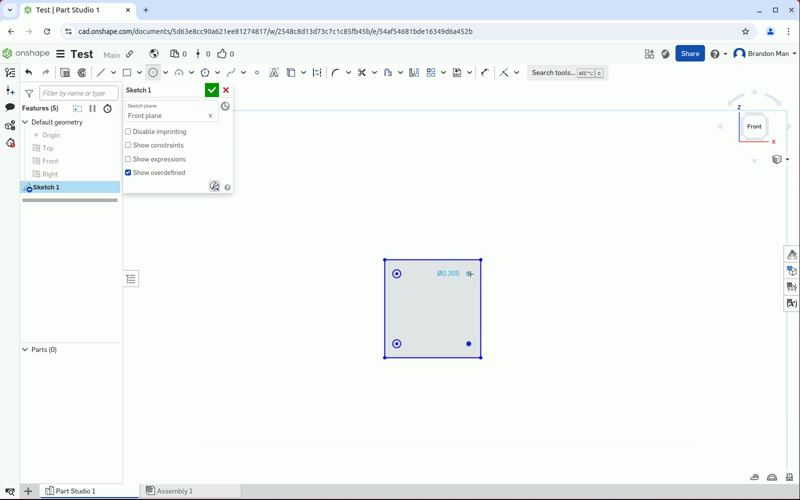
scroll(6)
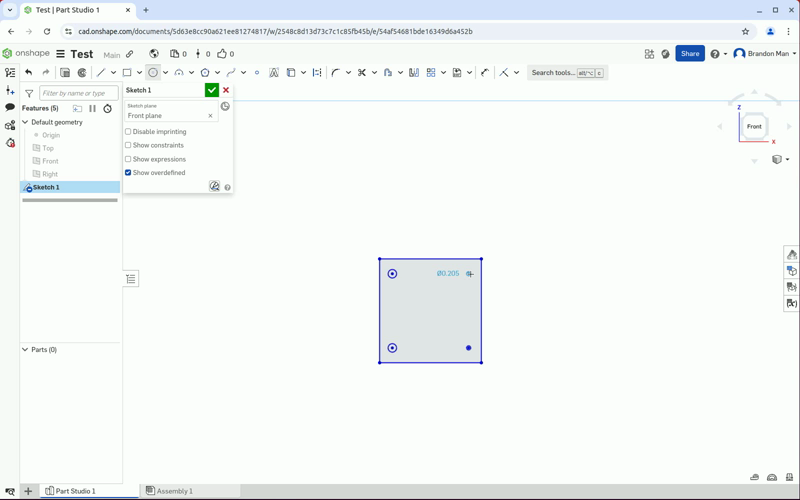
scroll(6)
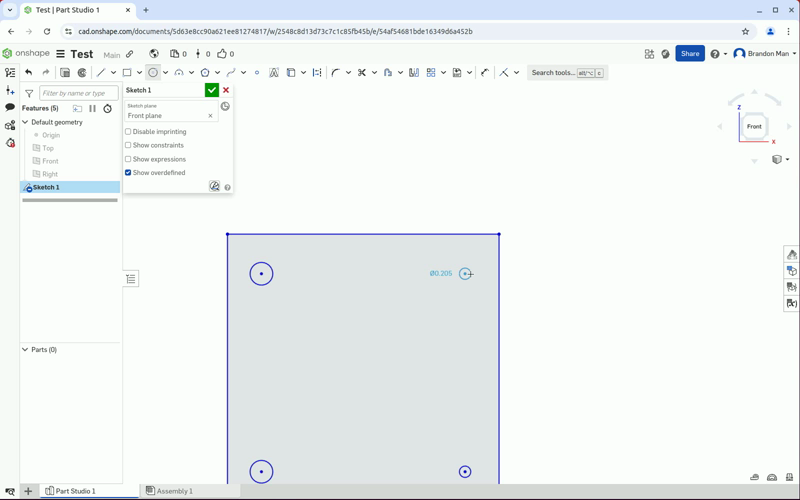
click(470, 273)
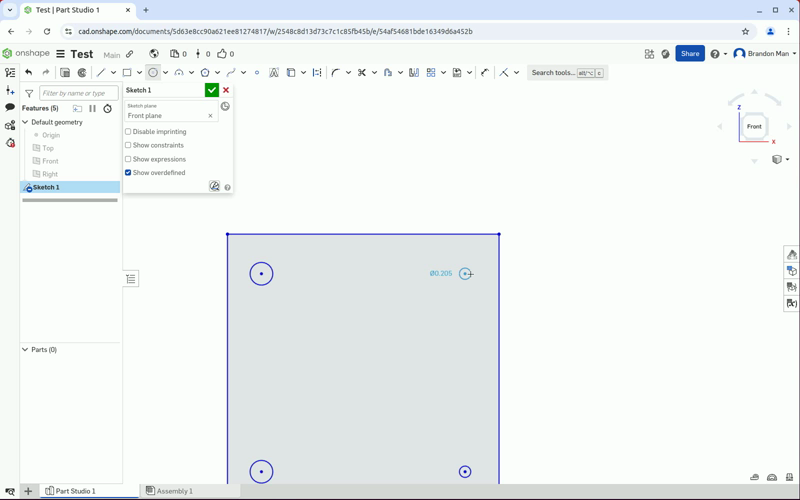
scroll(-6)
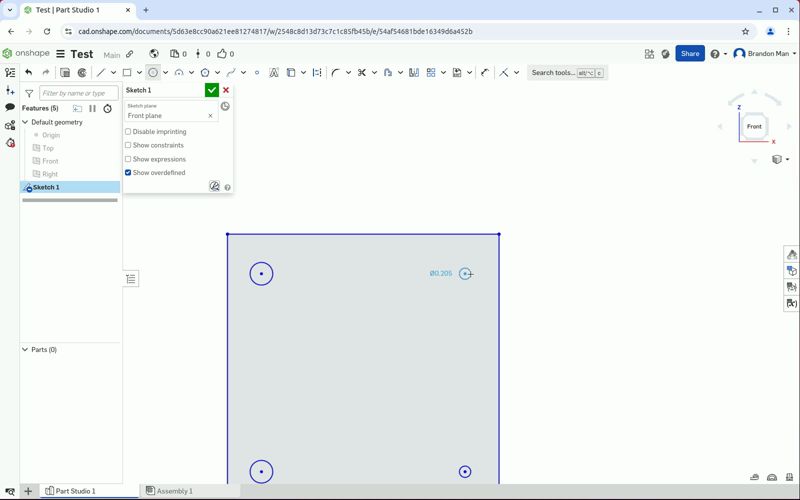
scroll(-6)
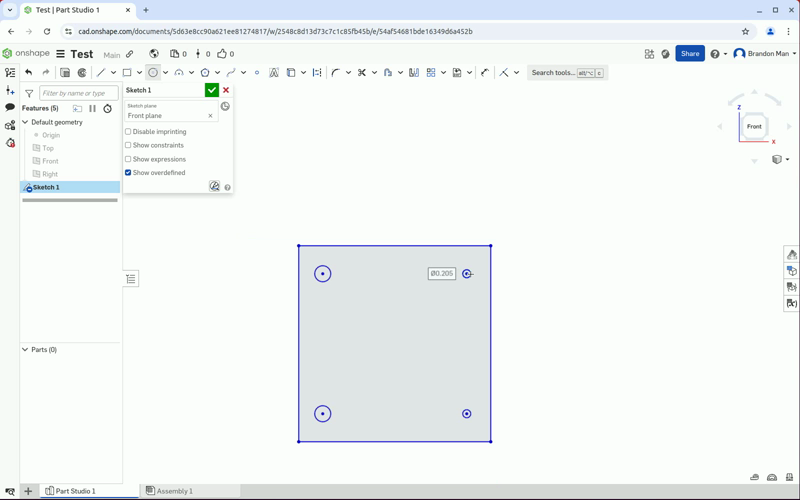
scroll(-6)
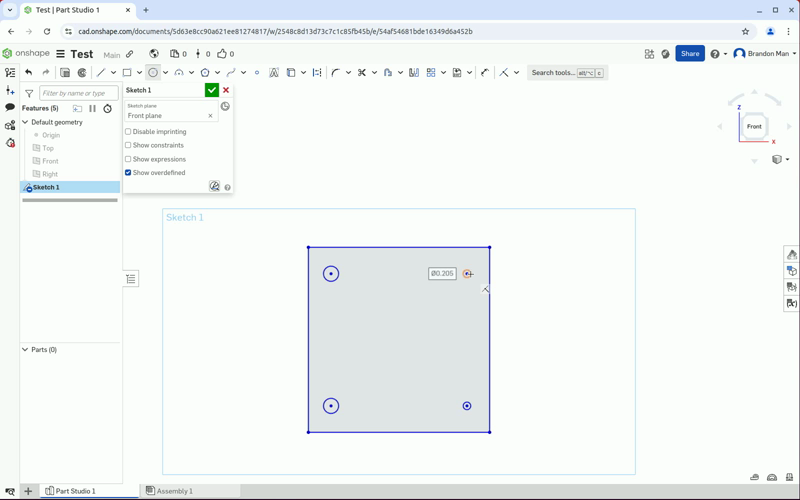
scroll(-6)
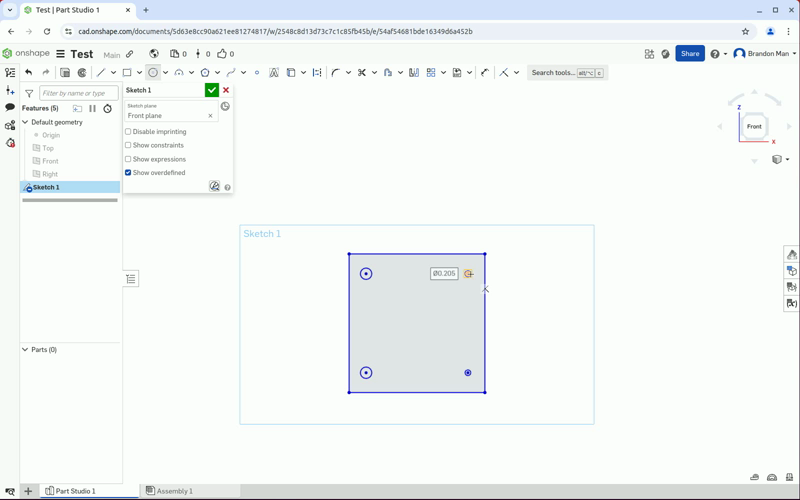
scroll(-6)
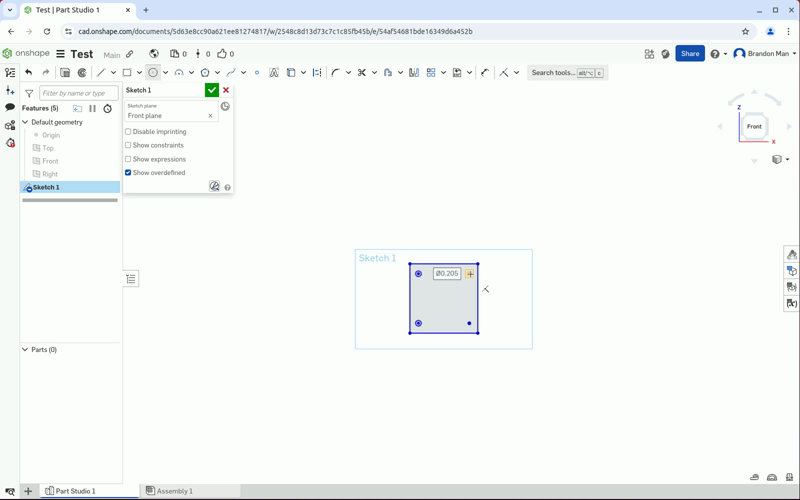
scroll(-6)
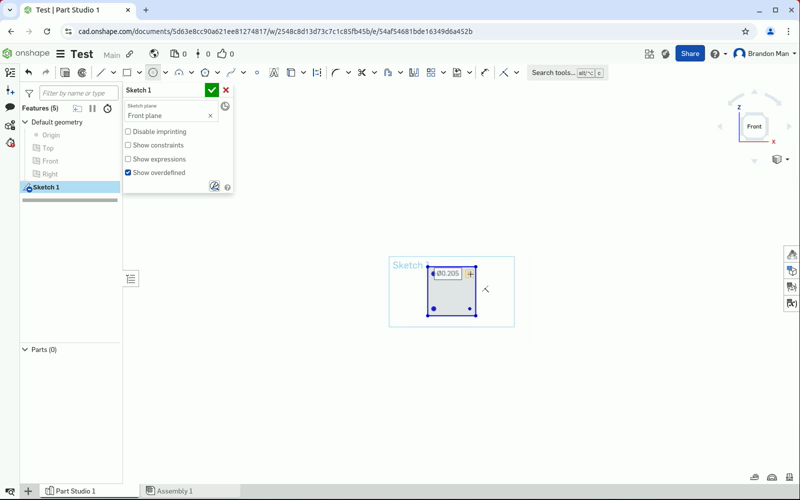
scroll(-6)
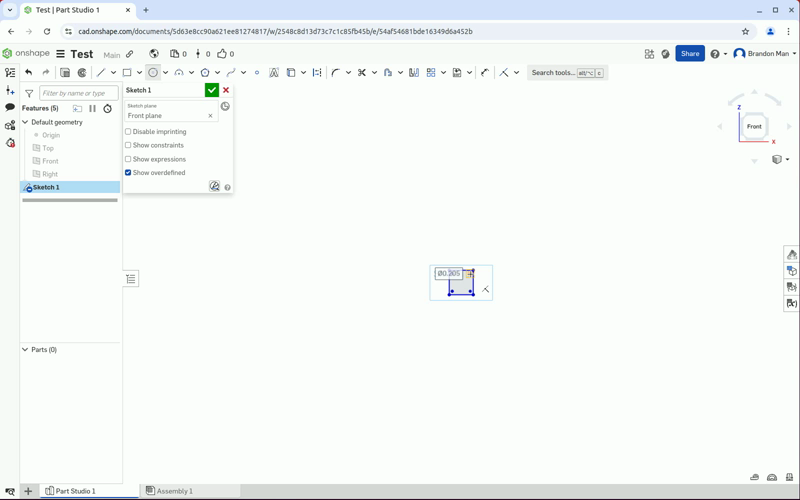
key(esc)
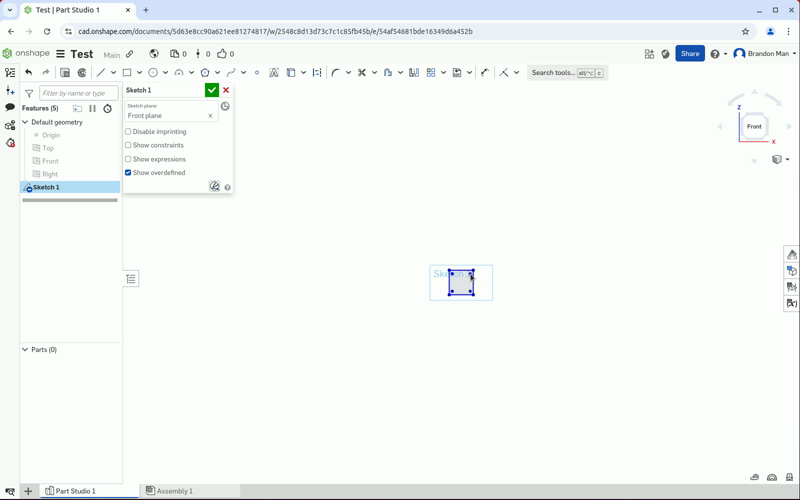
mouse_move(462, 292)
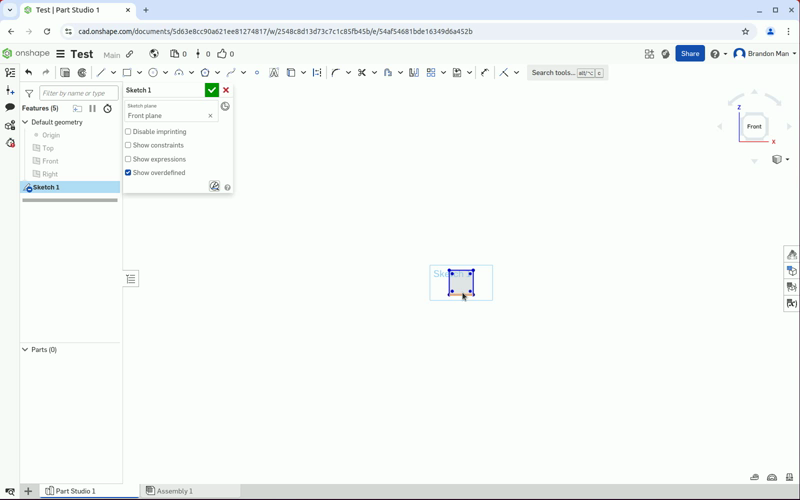
scroll(6)
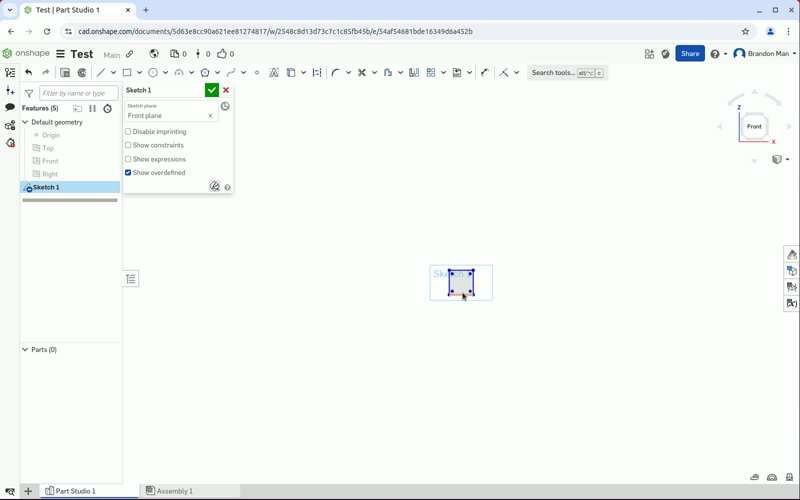
scroll(6)
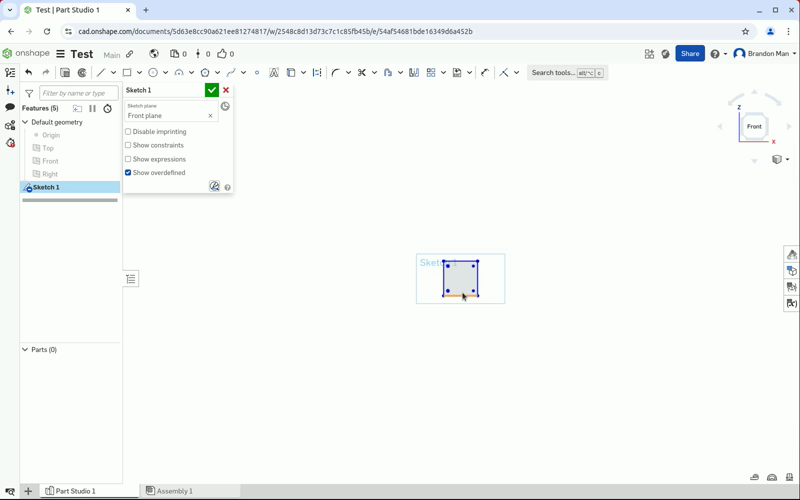
scroll(6)
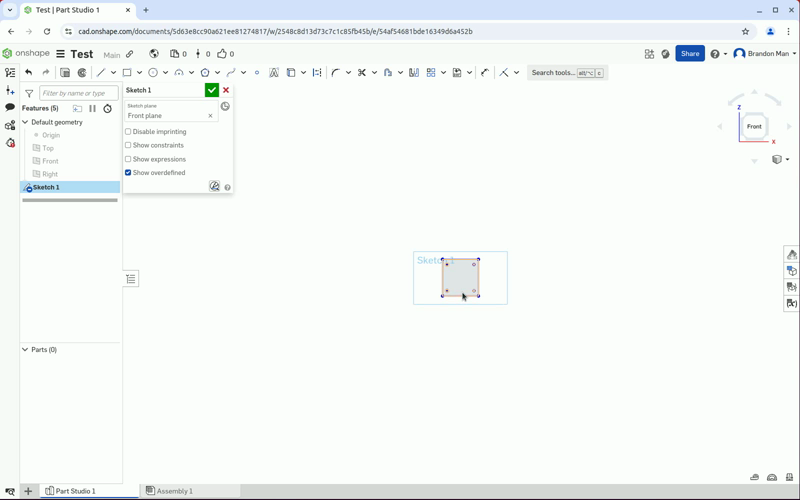
scroll(6)
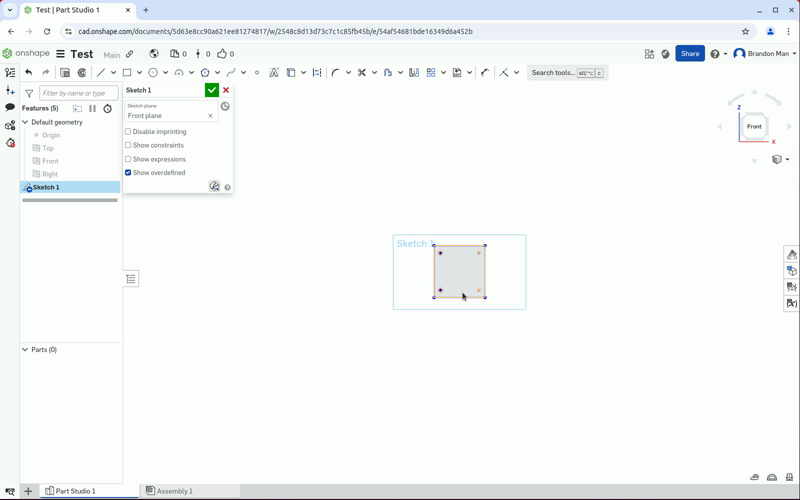
scroll(6)
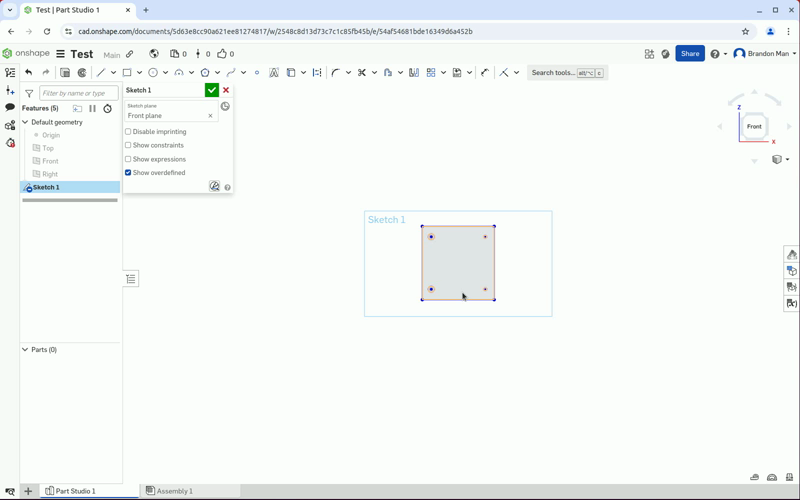
scroll(6)
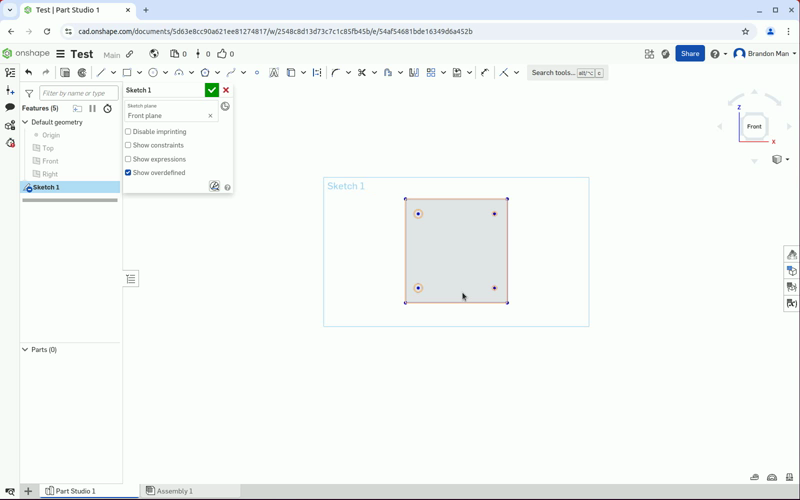
scroll(6)
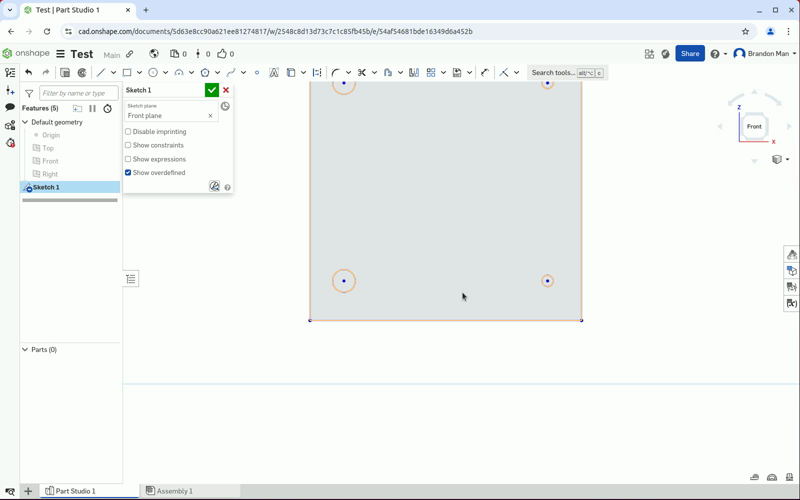
click(462, 292)
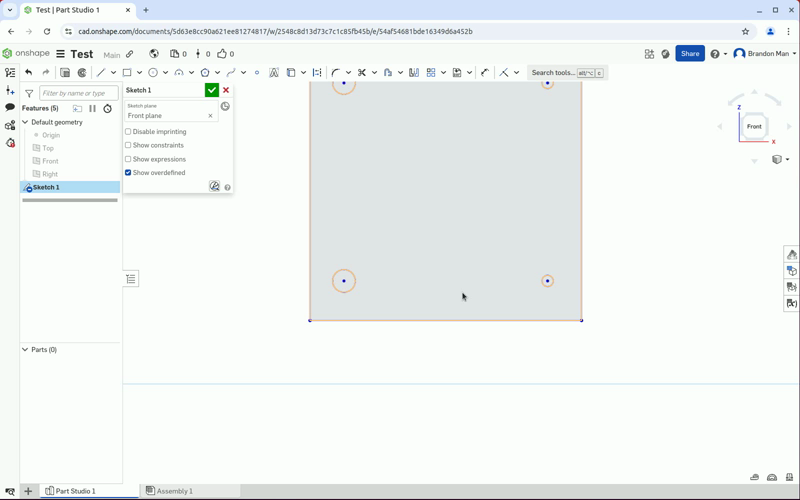
scroll(-6)
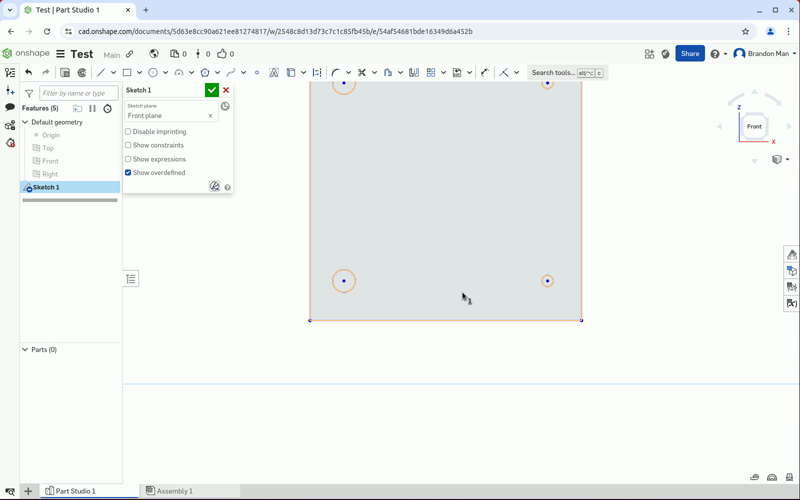
scroll(-6)
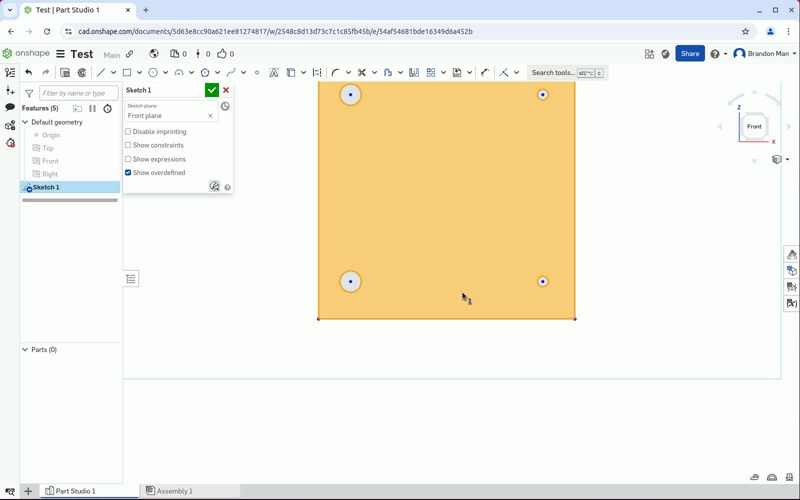
scroll(-6)
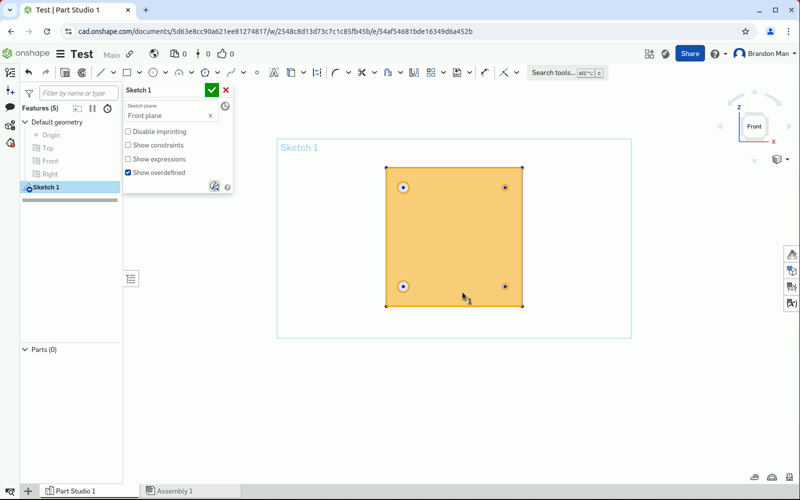
scroll(-6)
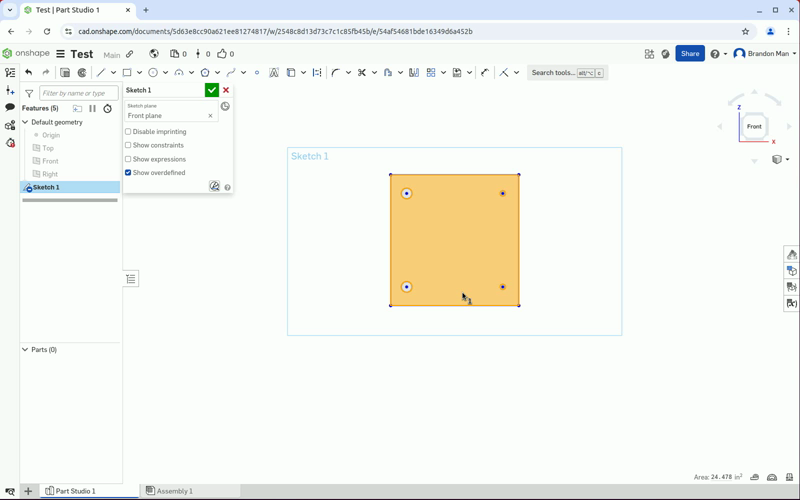
scroll(-6)
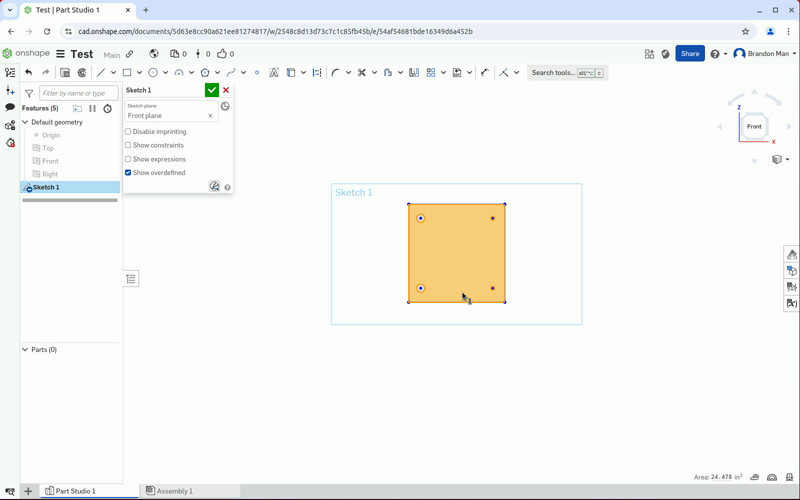
scroll(-6)
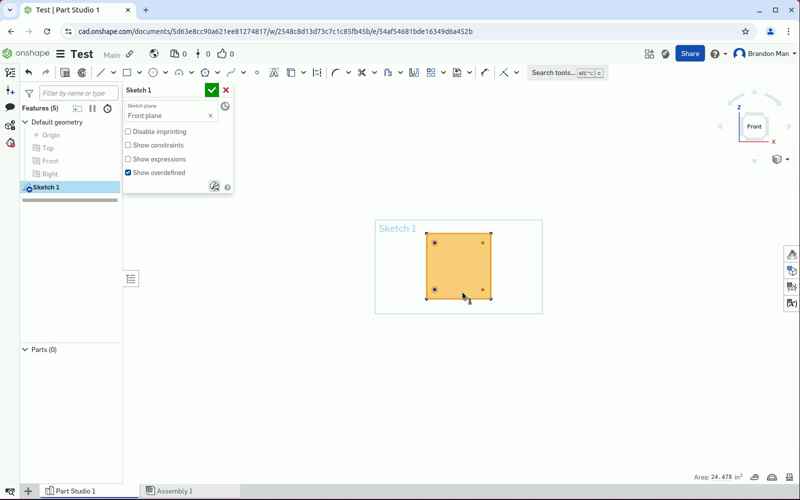
scroll(-6)
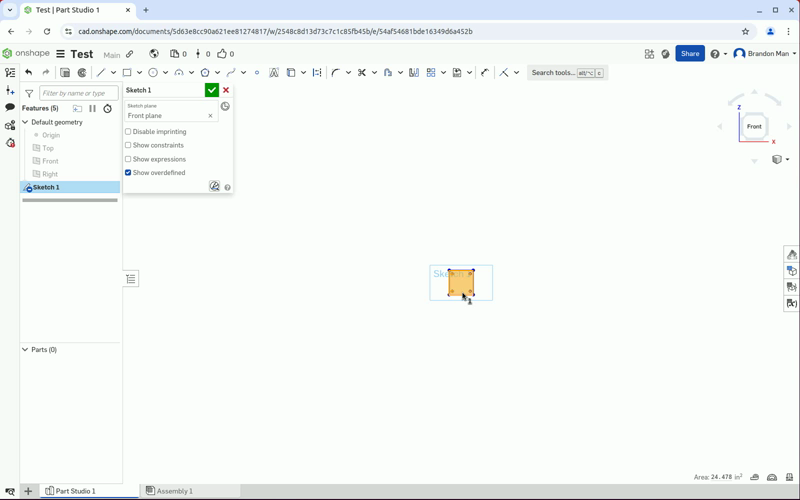
mouse_move(73, 352)
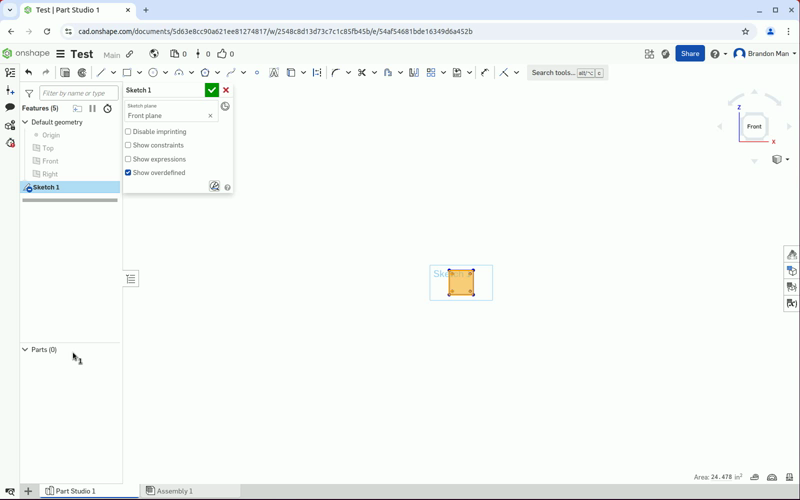
key(shift+y)
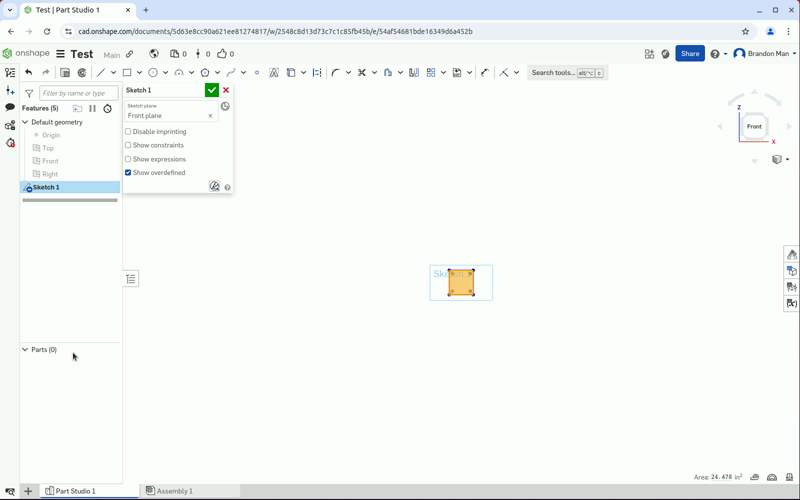
key(shift+e)
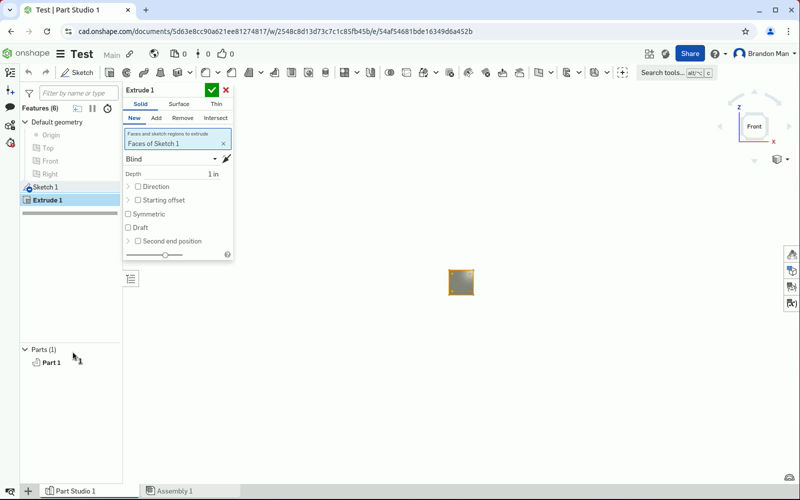
mouse_move(143, 106)
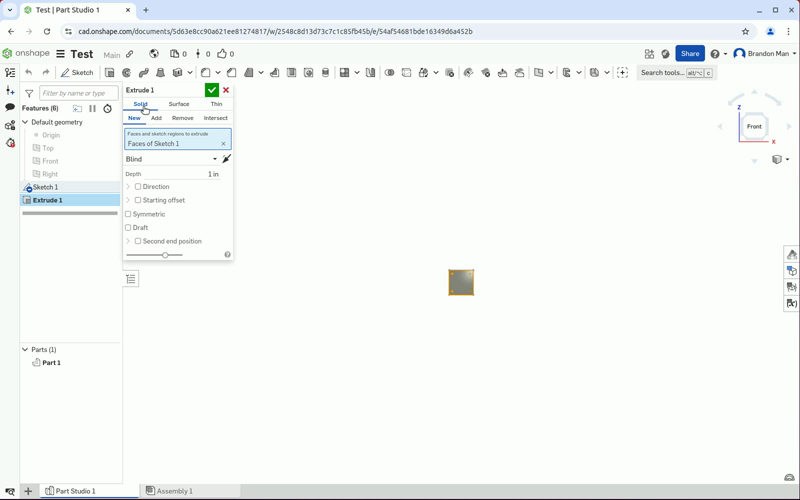
click(143, 106)
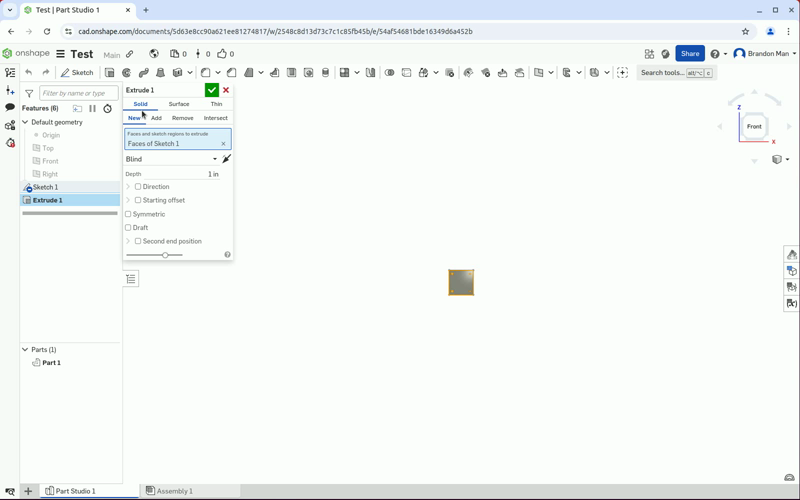
mouse_move(137, 120)
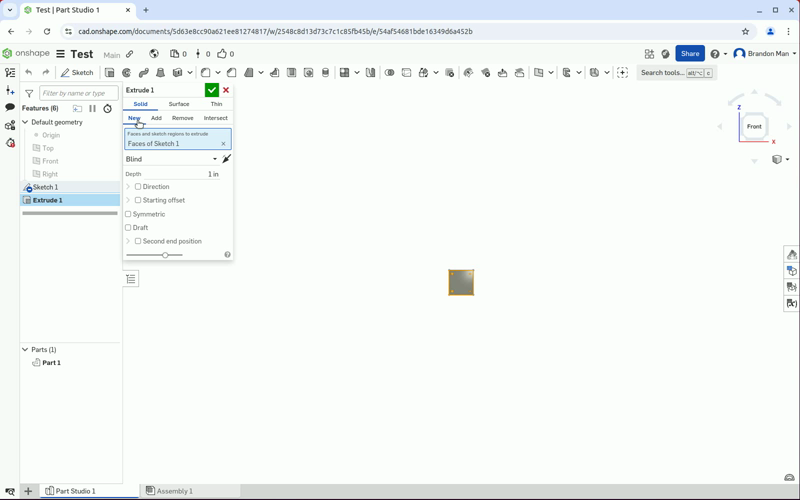
click(137, 120)
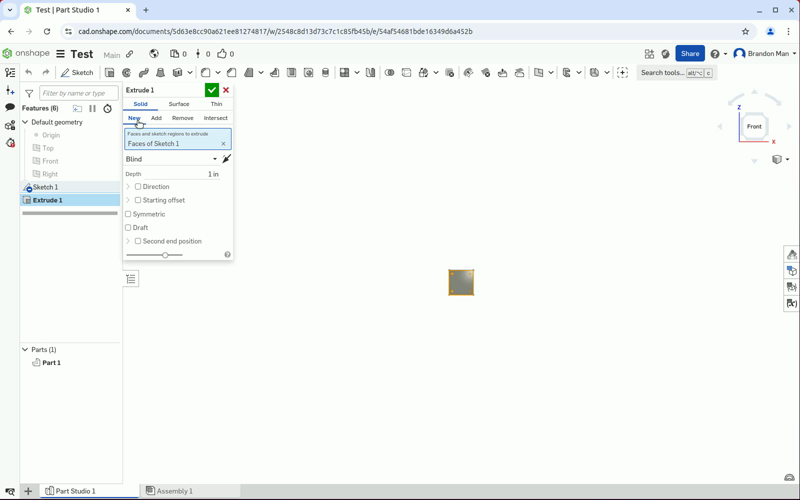
key(tab, 4)
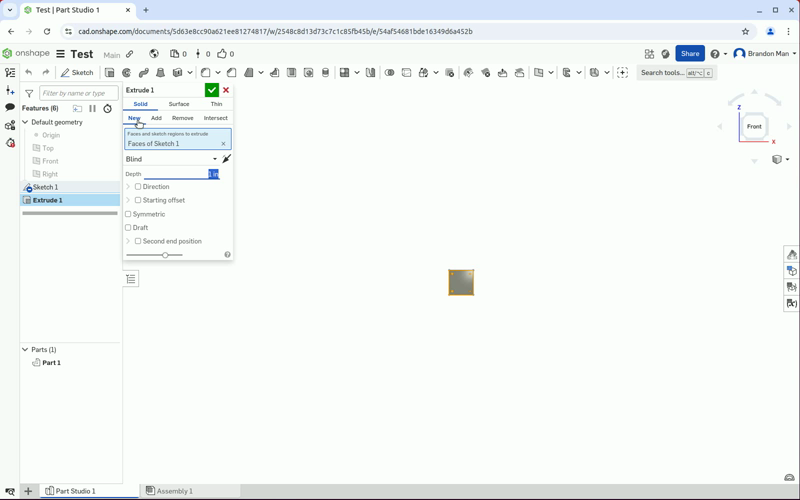
text(4.332)
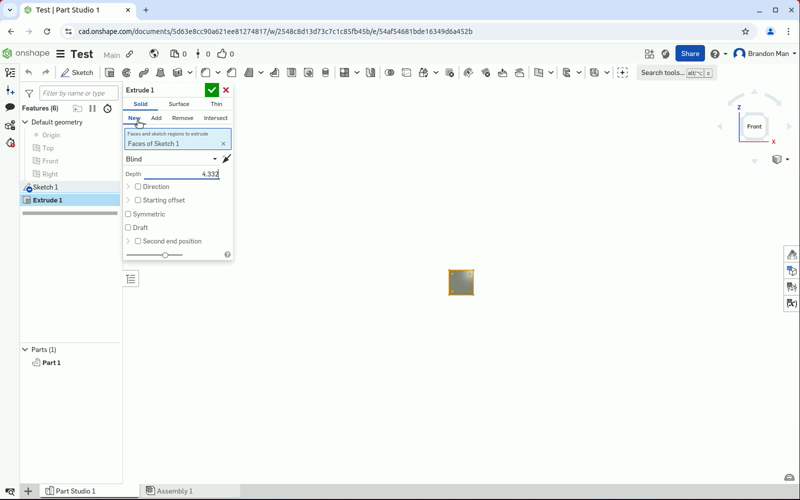
key(tab, 3)
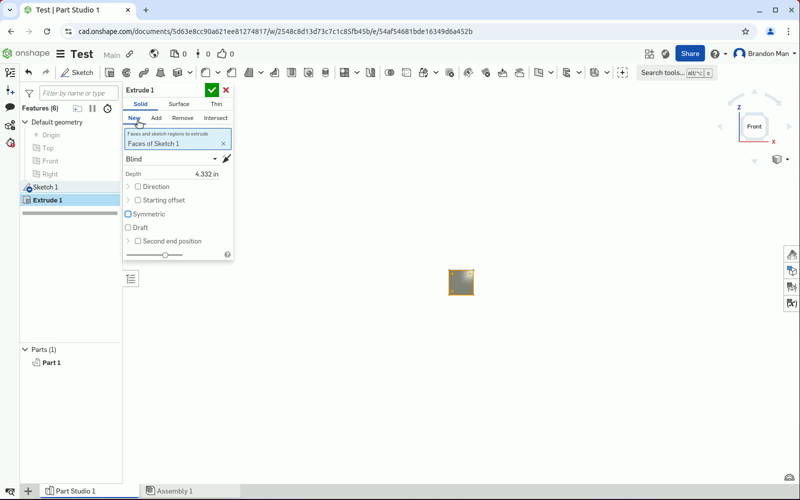
key(space)
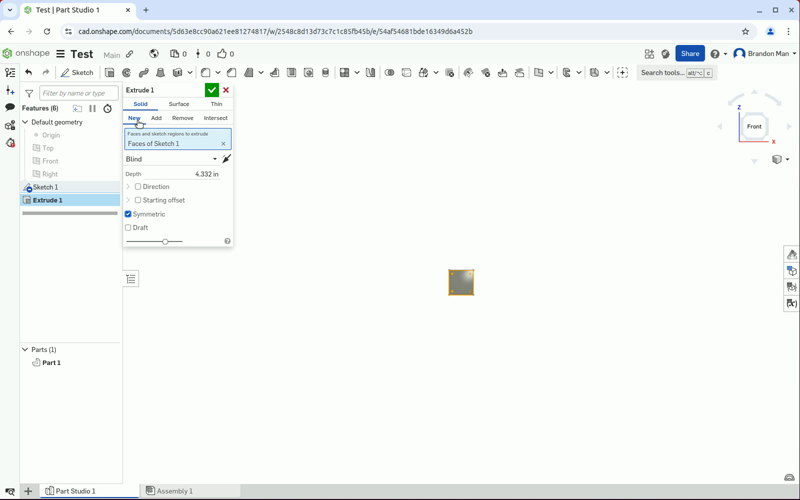
key(enter)
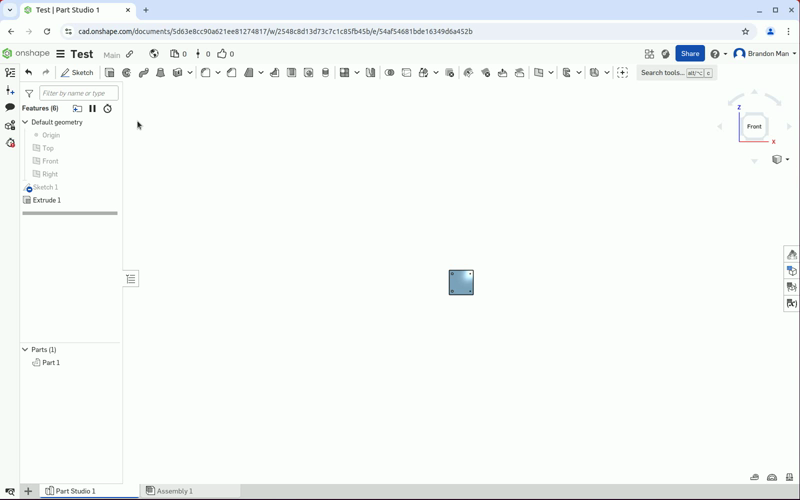
key(shift+h)
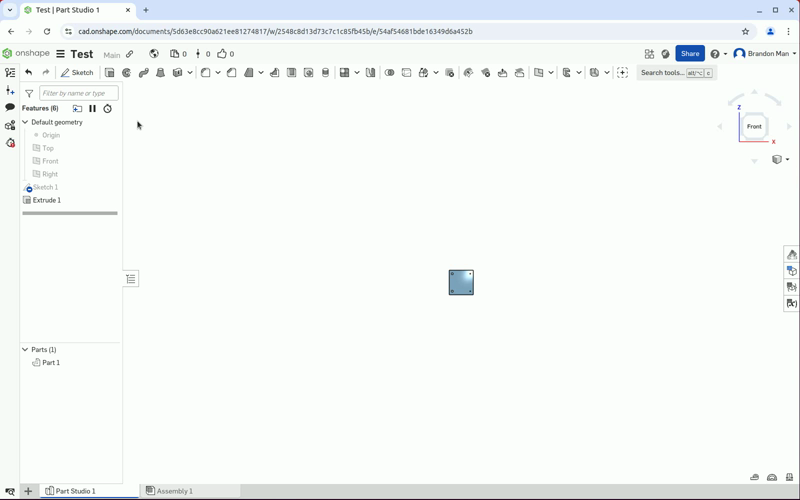
key(shift+h)
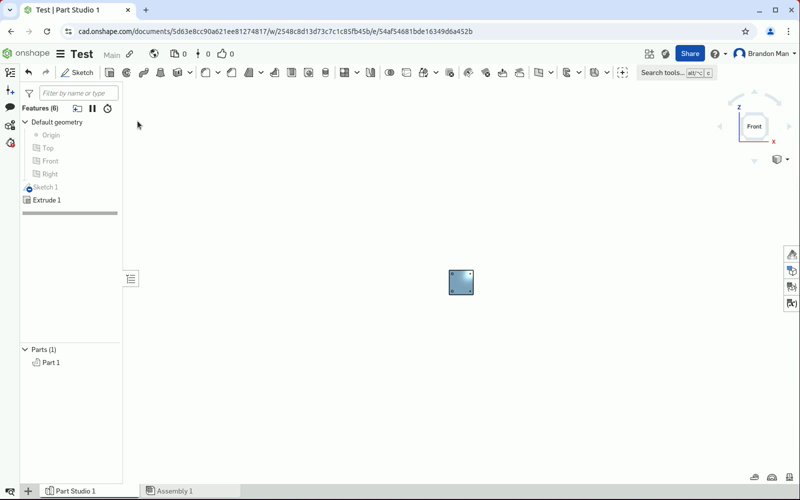
mouse_move(73, 189)
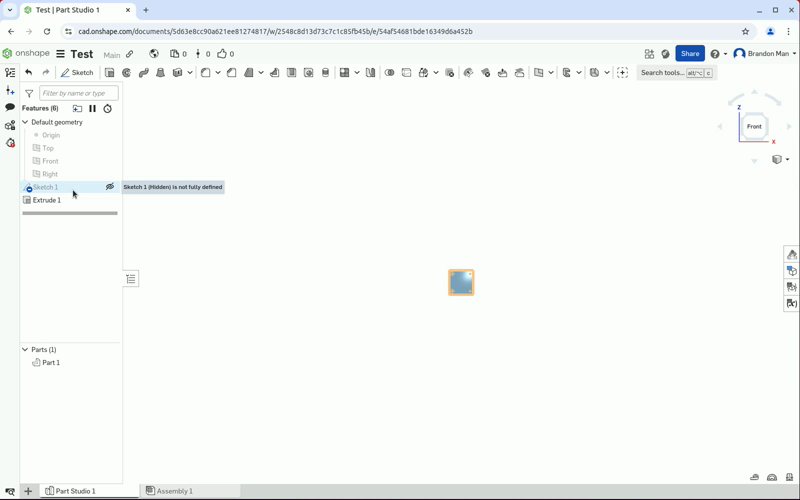
click(73, 189)
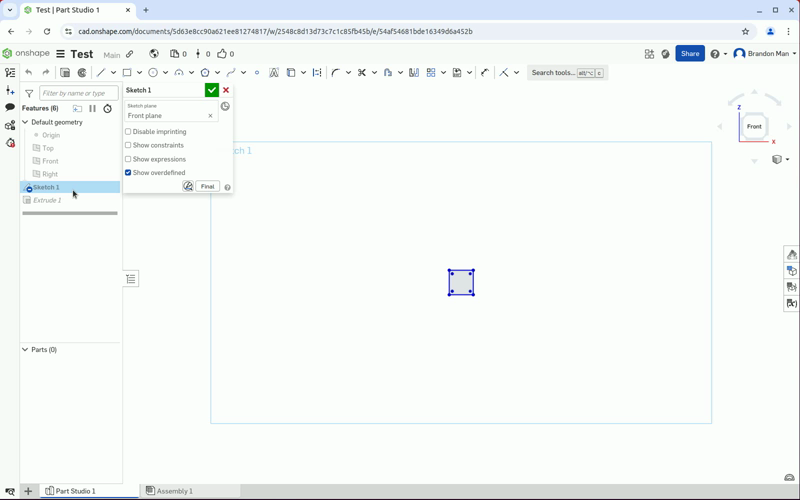
mouse_move(229, 92)
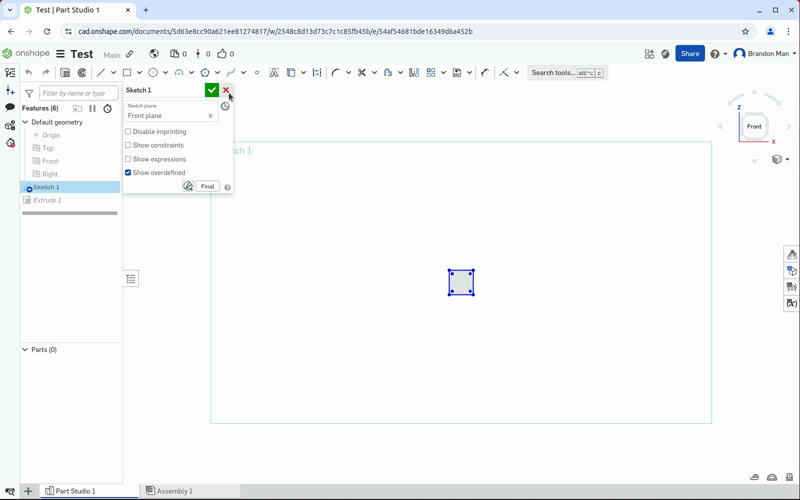
click(229, 92)
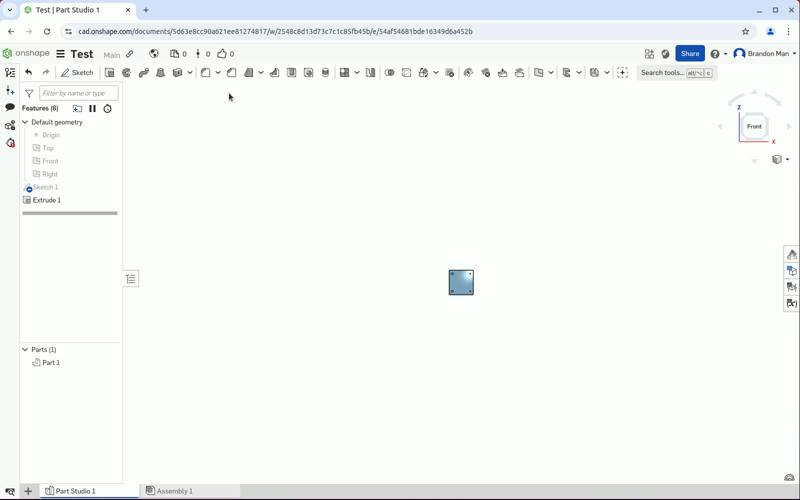
mouse_move(541, 75)
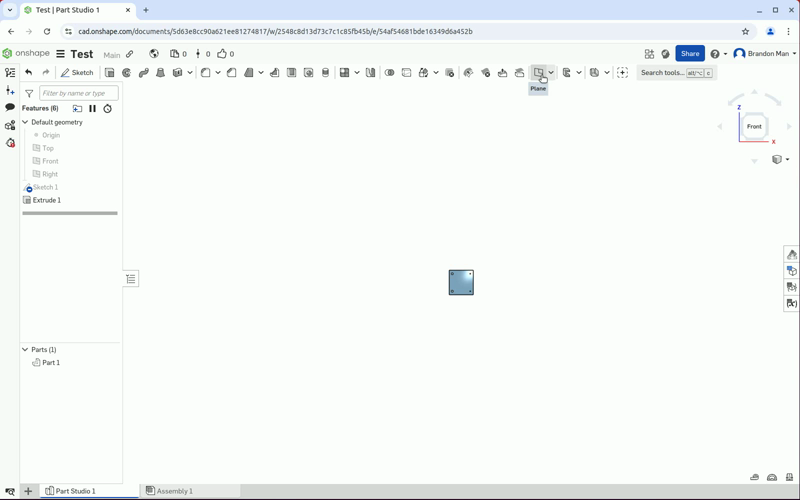
click(541, 75)
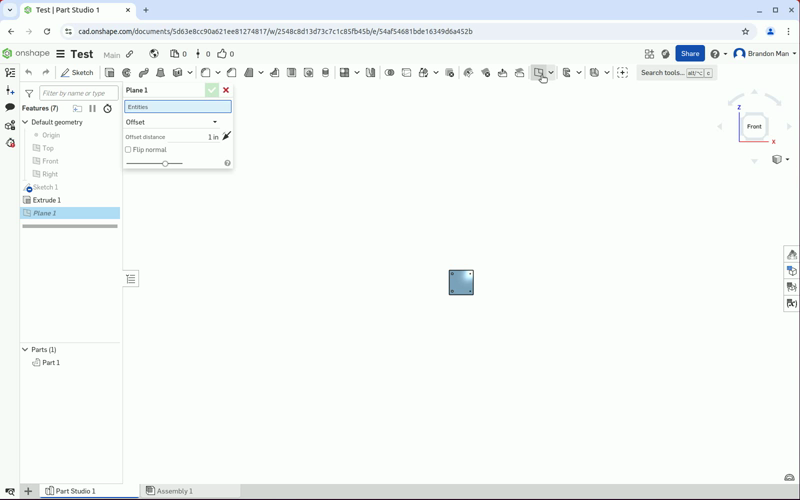
mouse_move(73, 163)
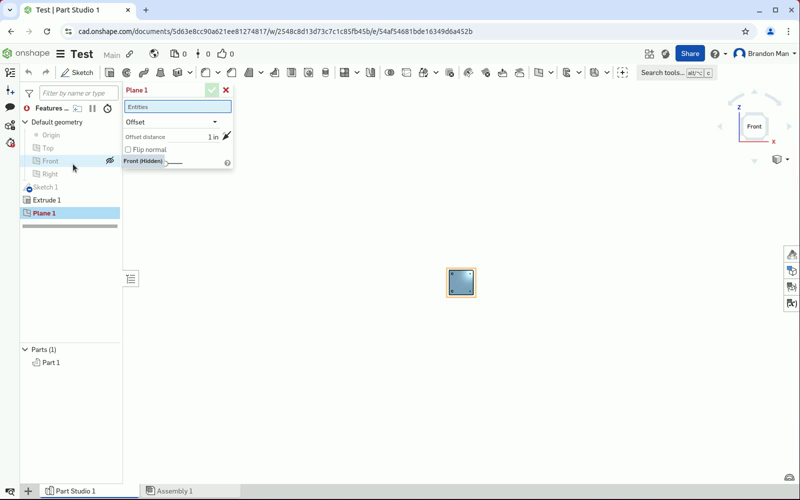
click(73, 163)
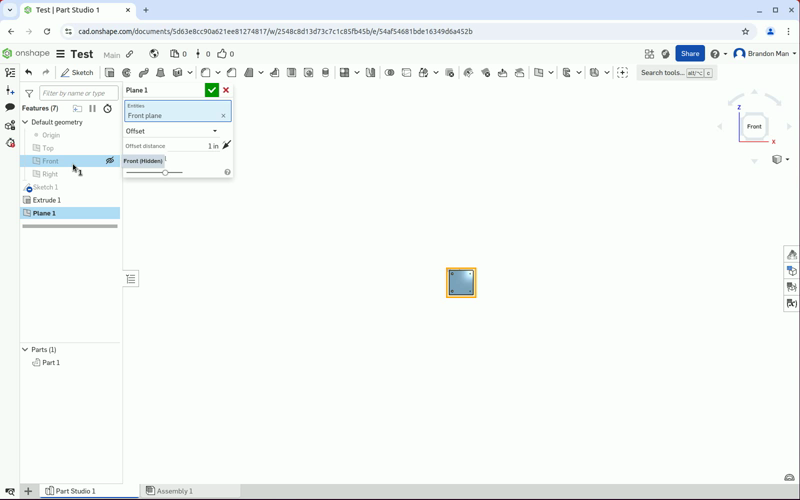
key(tab, 2)
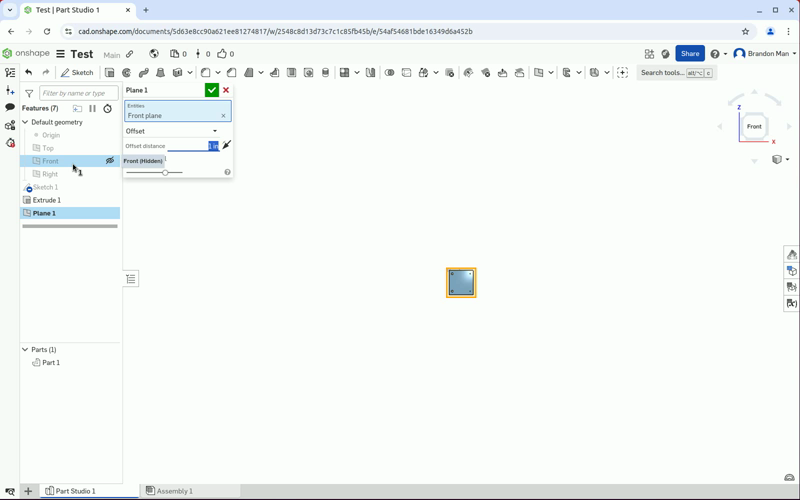
text(2.157)
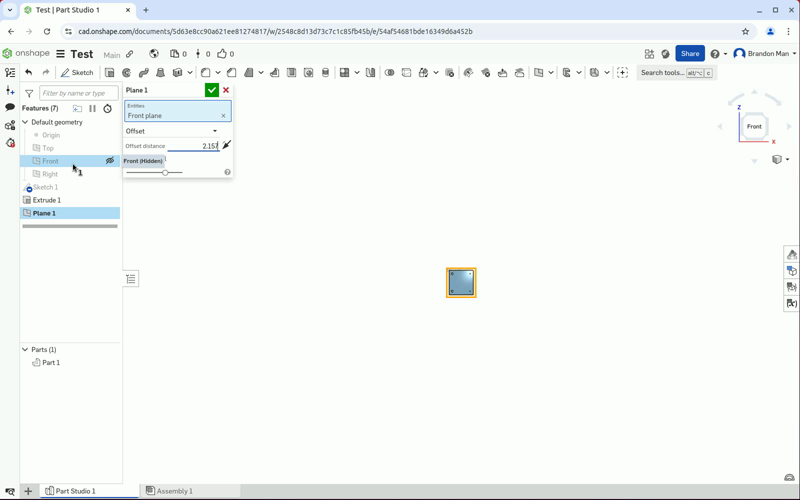
key(enter, 2)
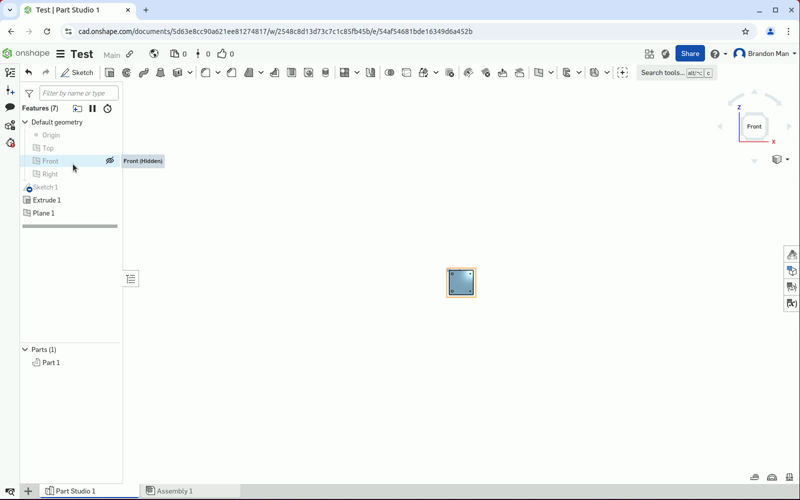
key(shift+s)
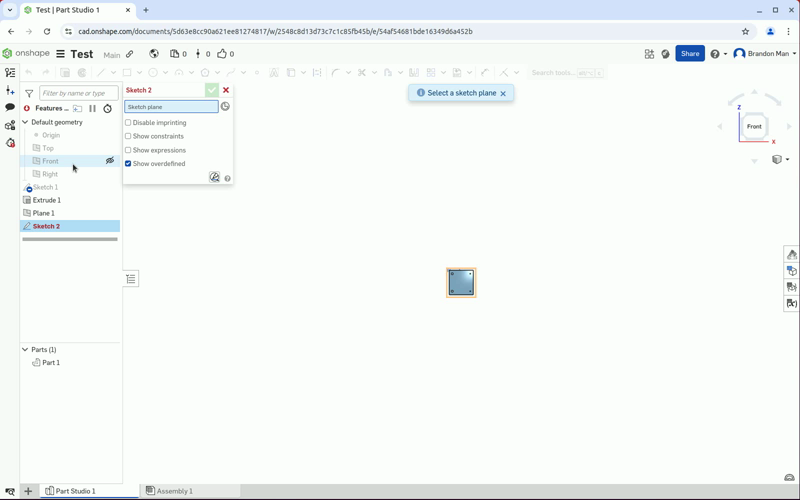
mouse_move(73, 215)
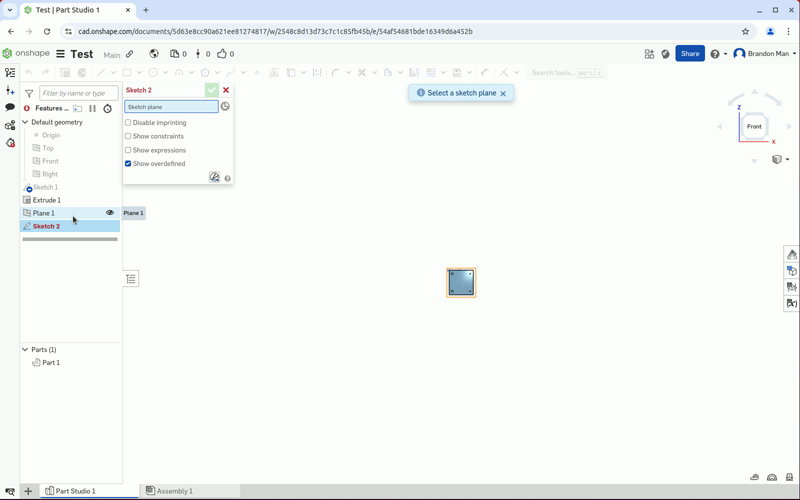
click(73, 215)
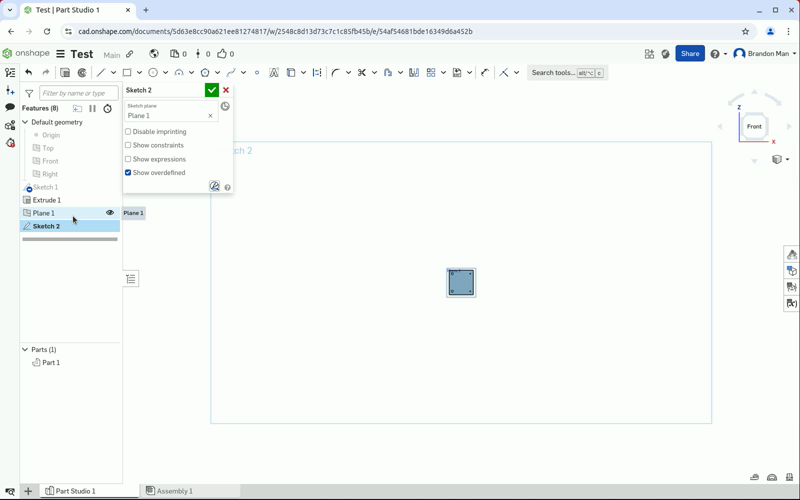
mouse_move(73, 352)
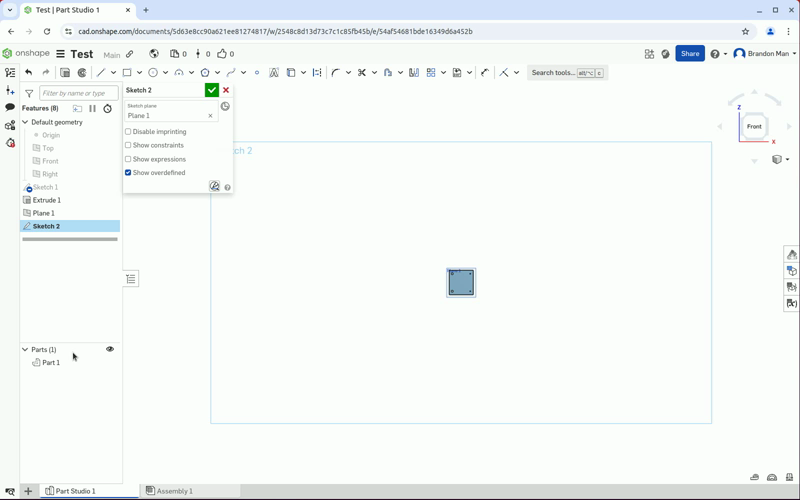
key(y)
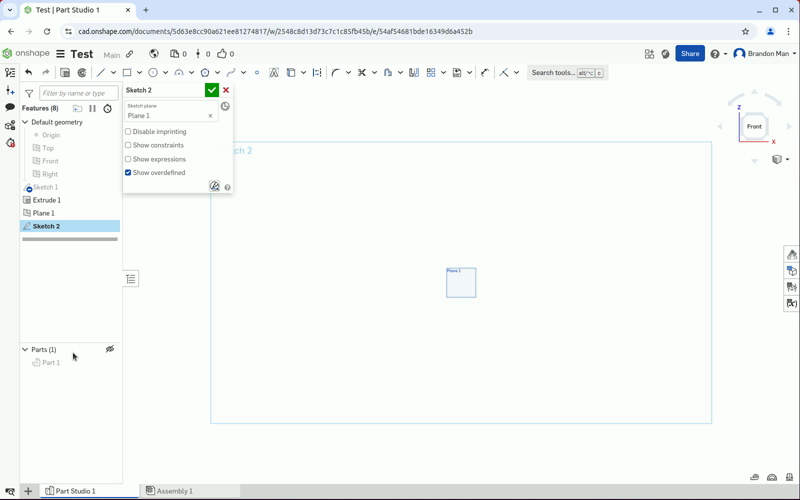
key(c)
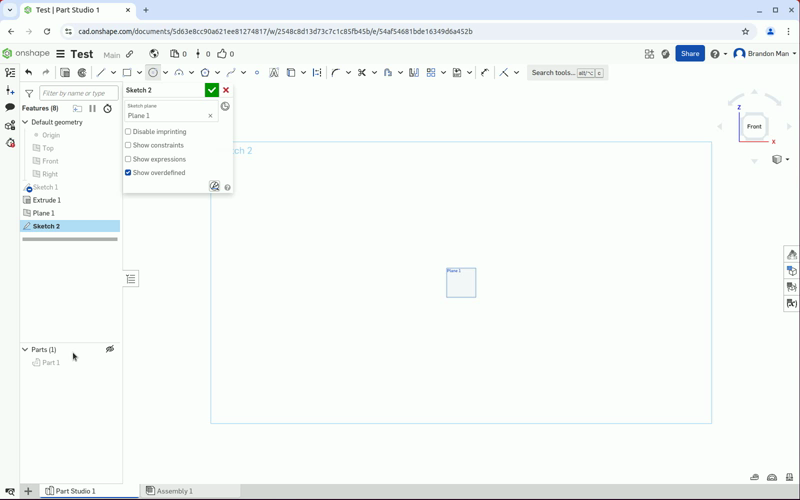
key_down(shift)
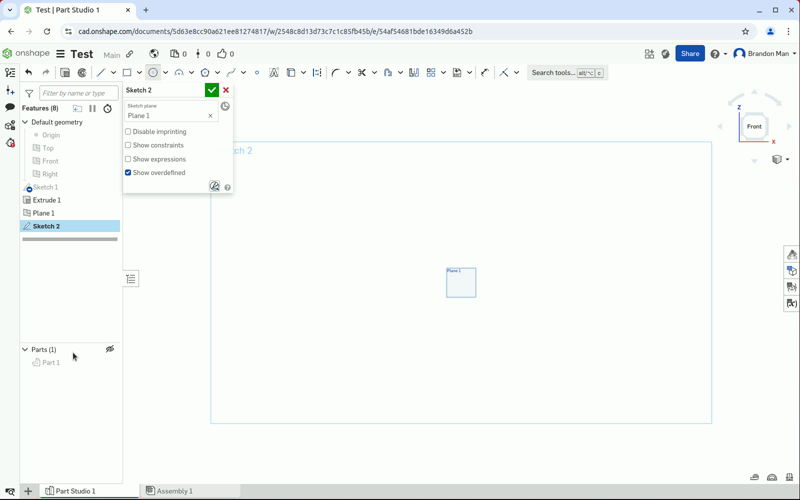
mouse_move(461, 282)
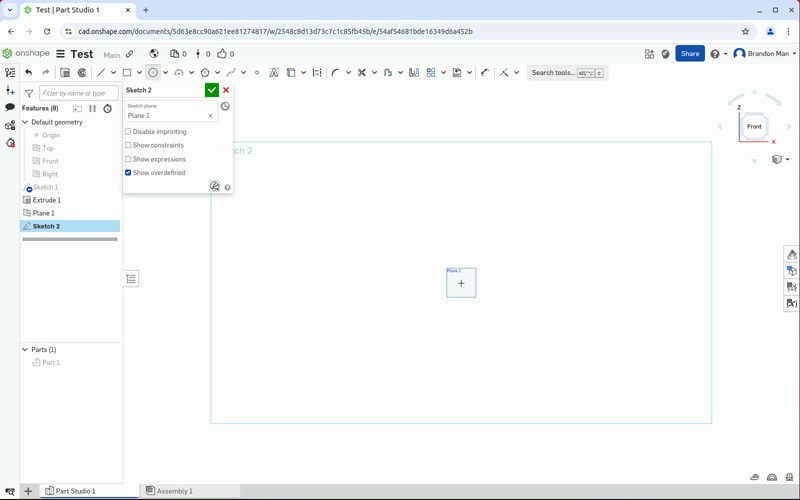
click(461, 282)
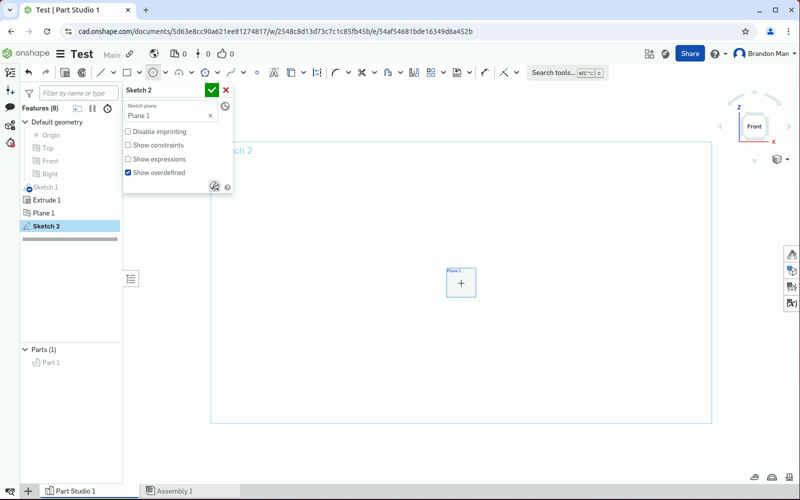
key_up(shift)
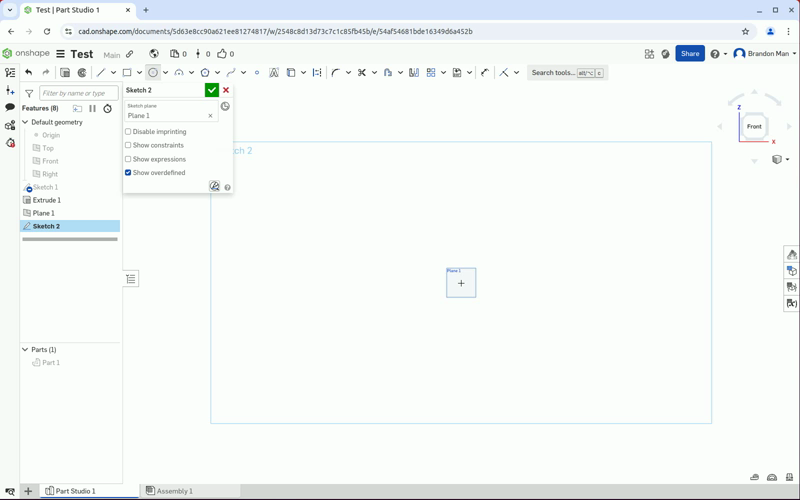
mouse_move(464, 282)
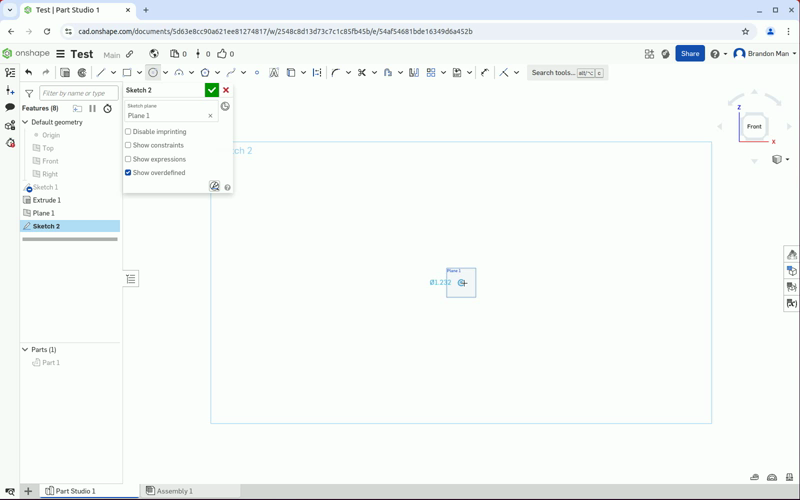
click(464, 282)
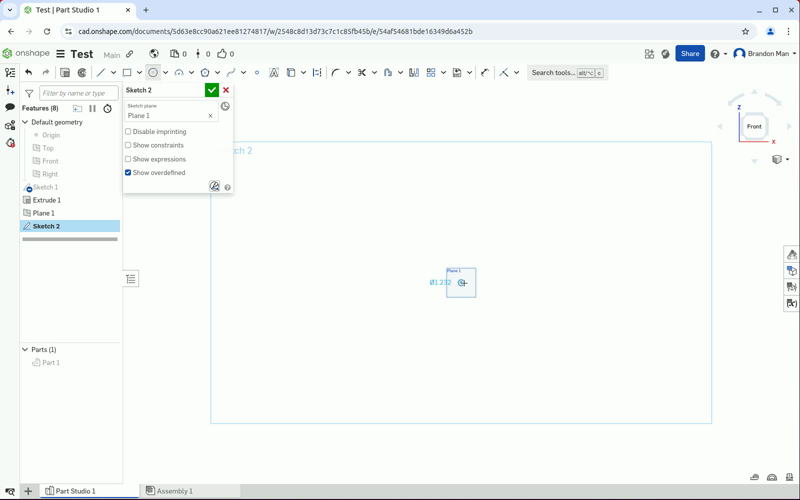
key(esc)
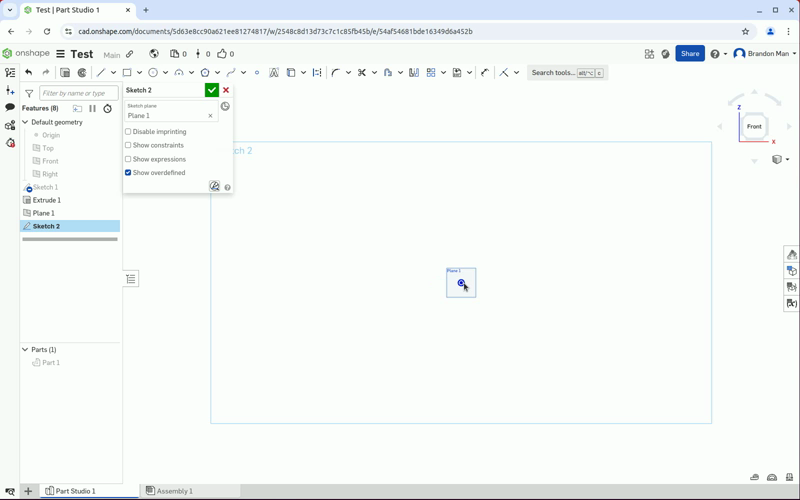
mouse_move(461, 284)
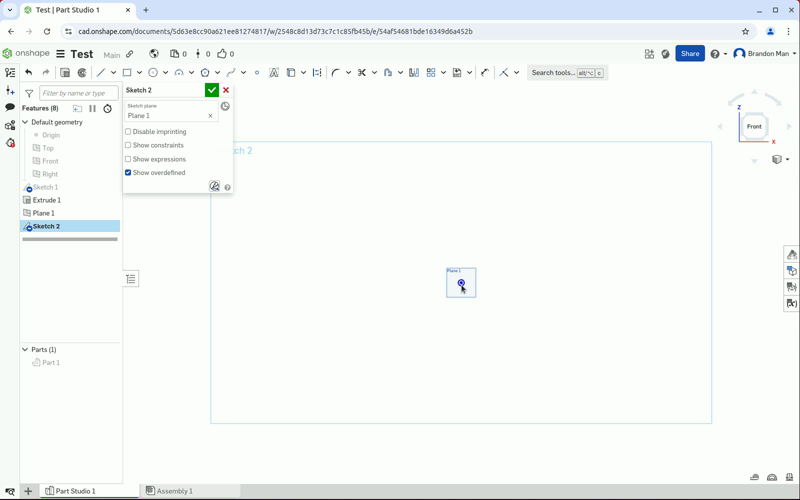
scroll(6)
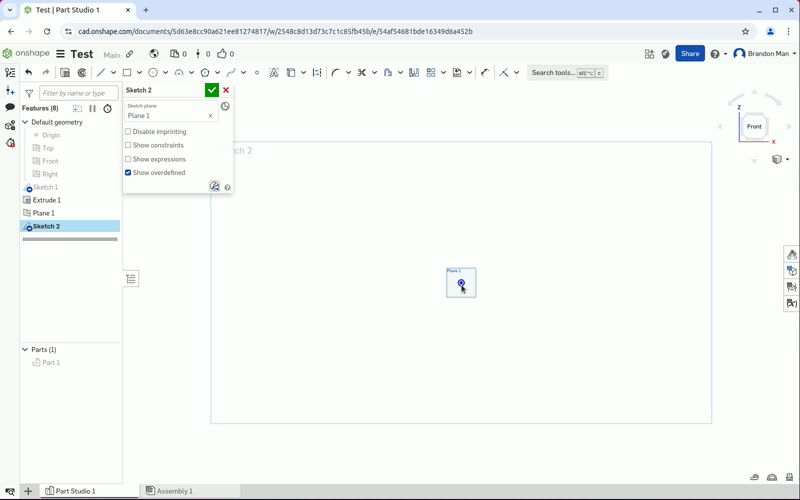
scroll(6)
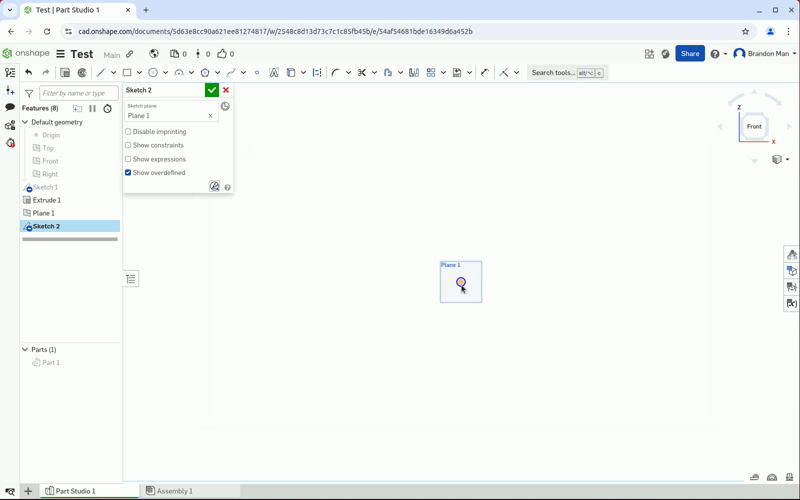
scroll(6)
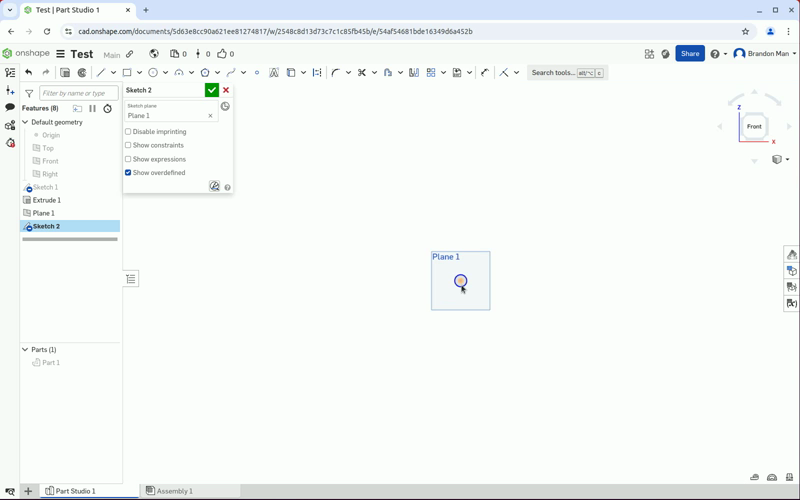
scroll(6)
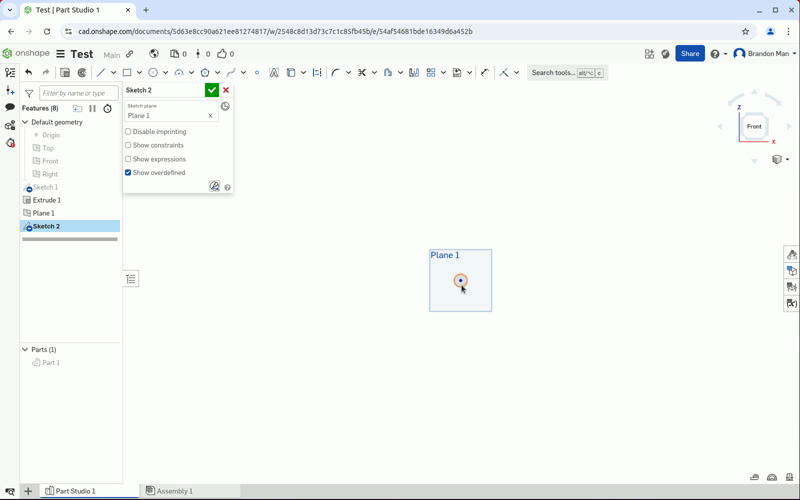
scroll(6)
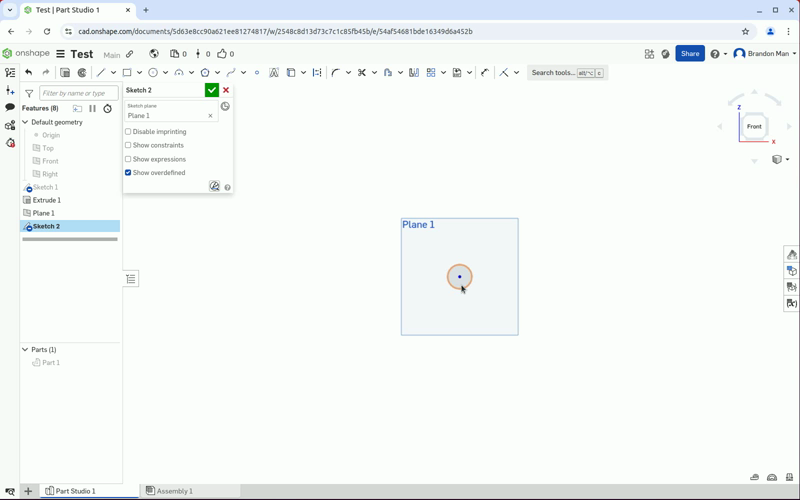
scroll(6)
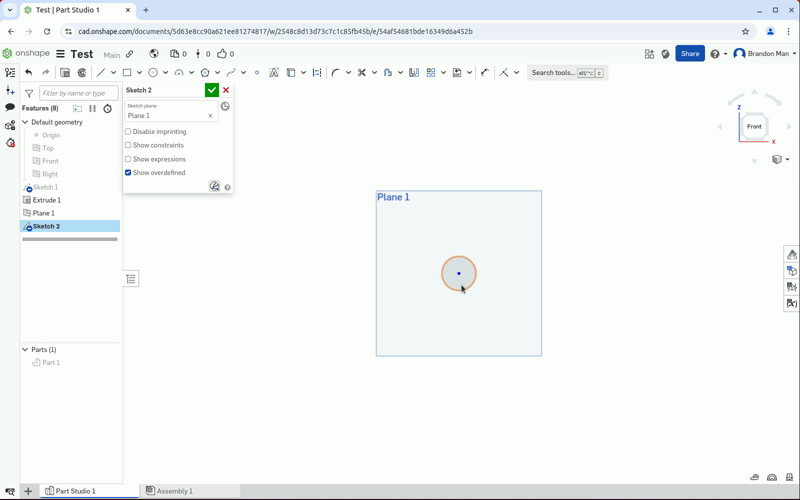
scroll(6)
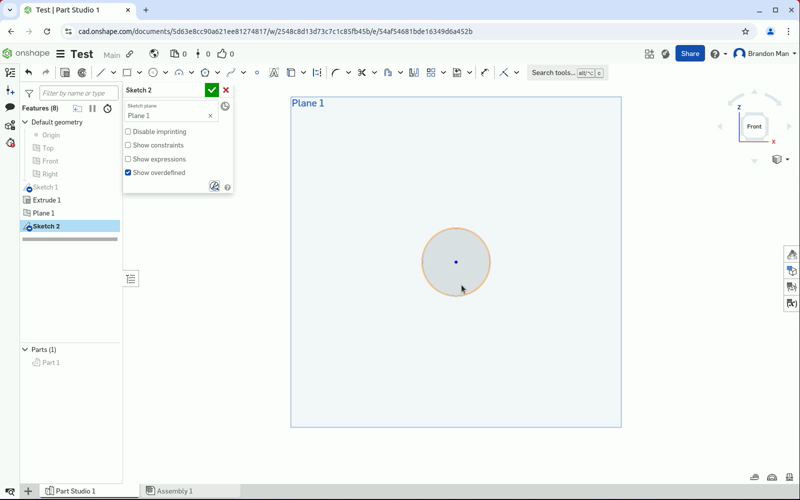
click(461, 284)
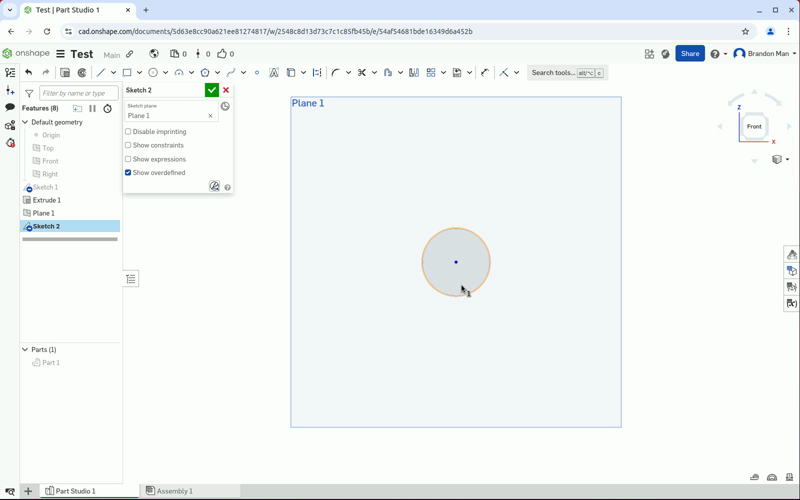
scroll(-6)
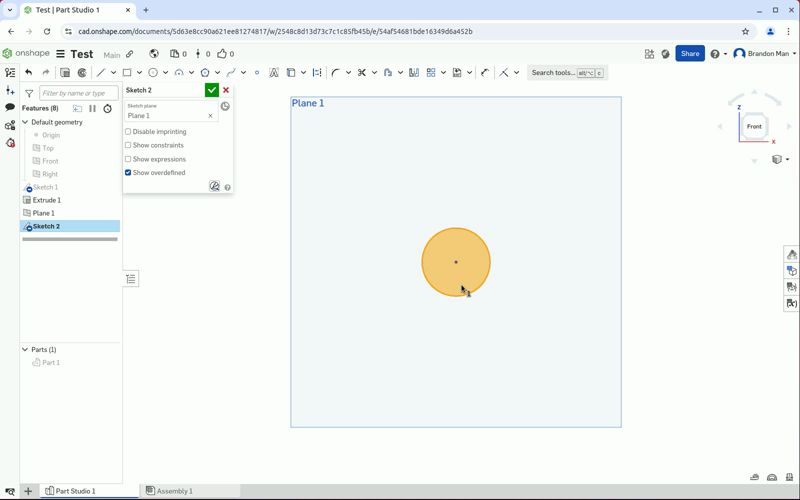
scroll(-6)
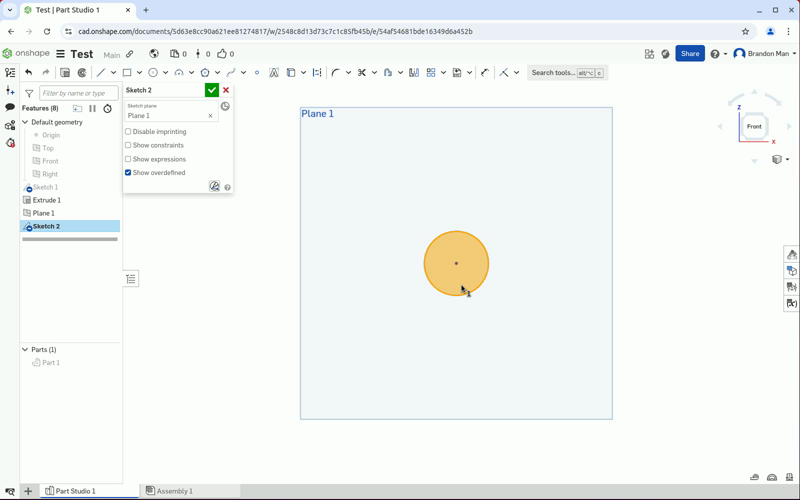
scroll(-6)
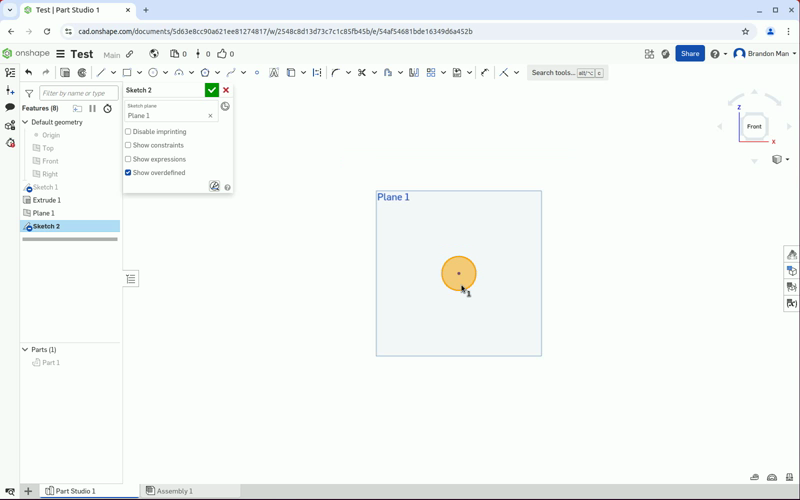
scroll(-6)
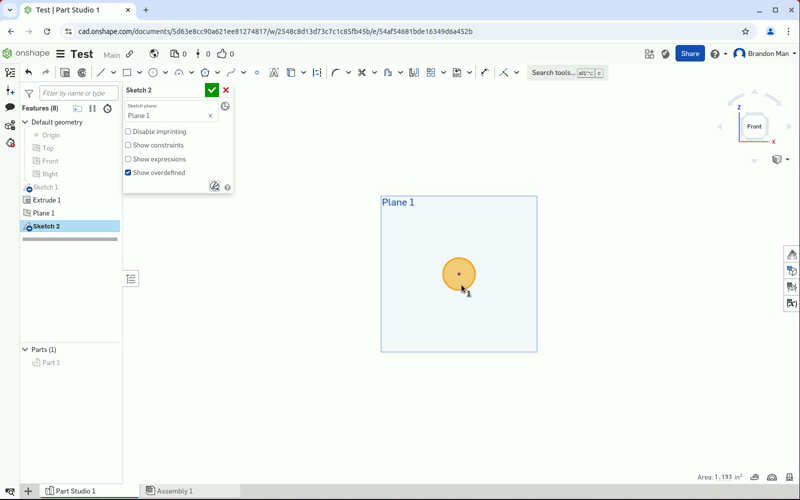
scroll(-6)
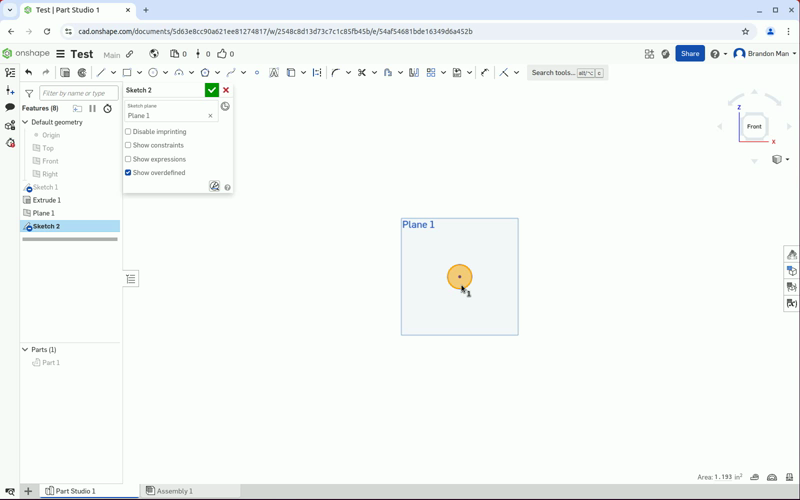
scroll(-6)
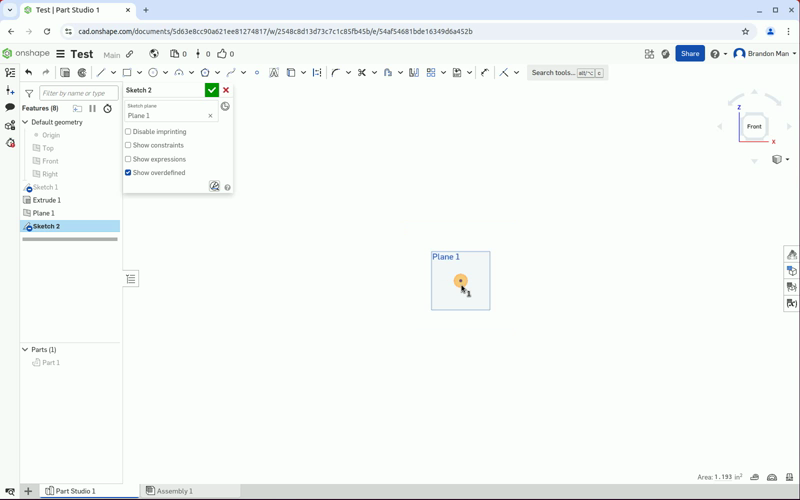
scroll(-6)
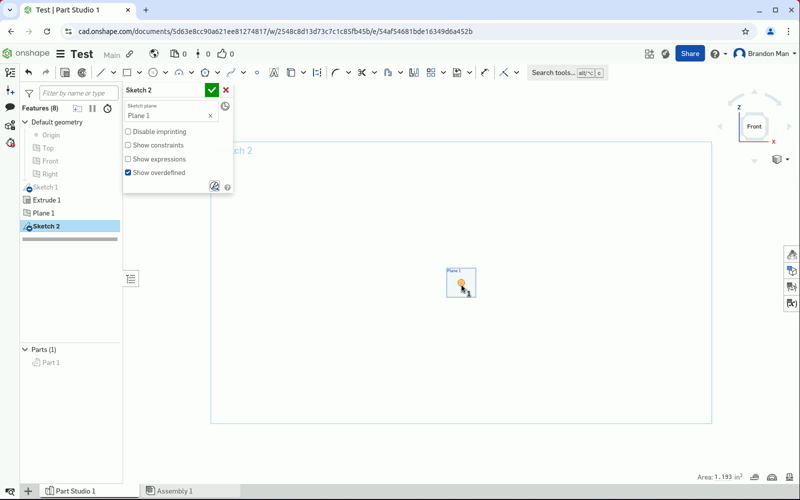
mouse_move(73, 352)
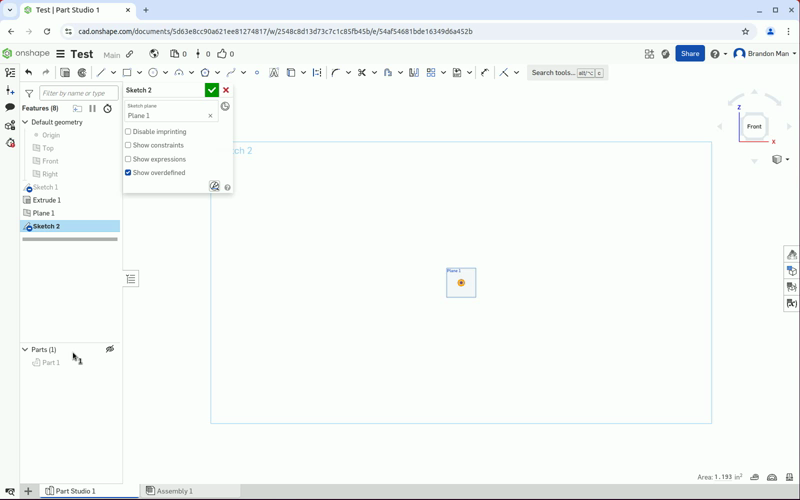
key(shift+y)
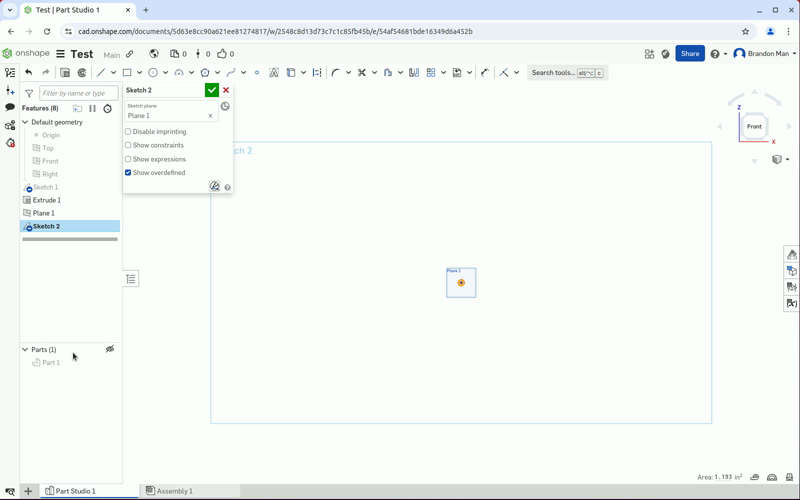
key(shift+e)
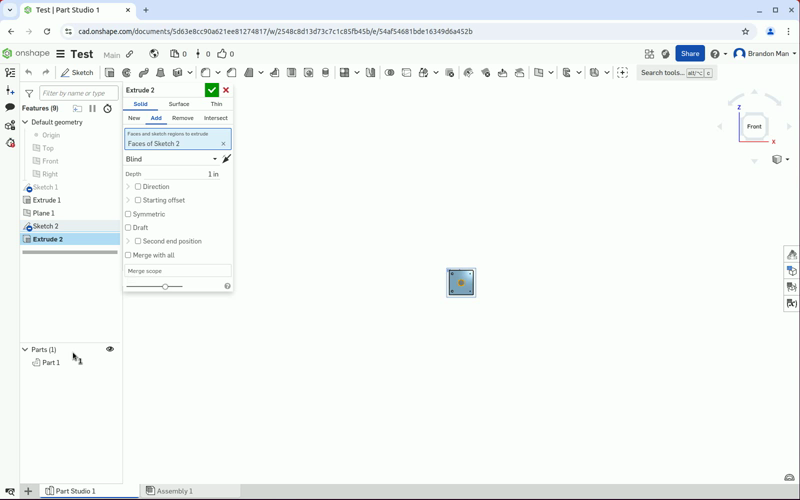
mouse_move(143, 106)
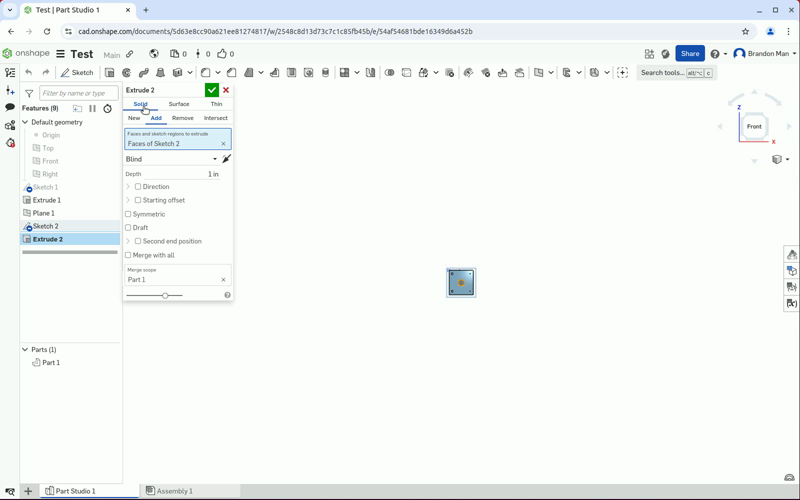
click(143, 106)
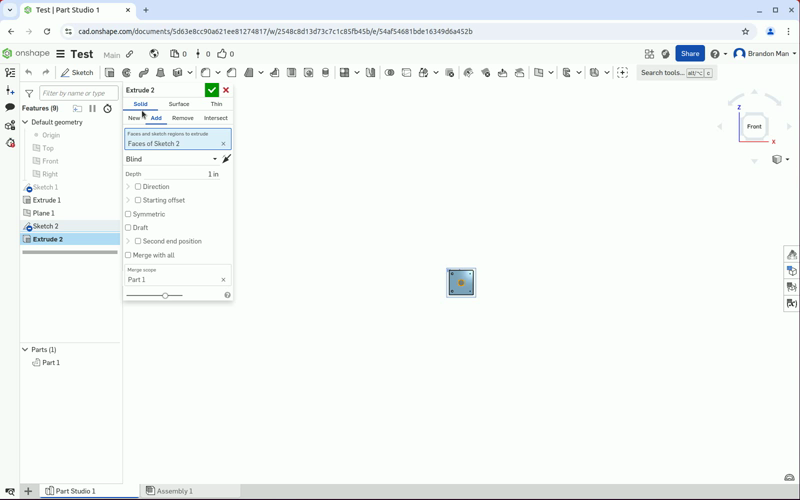
mouse_move(137, 120)
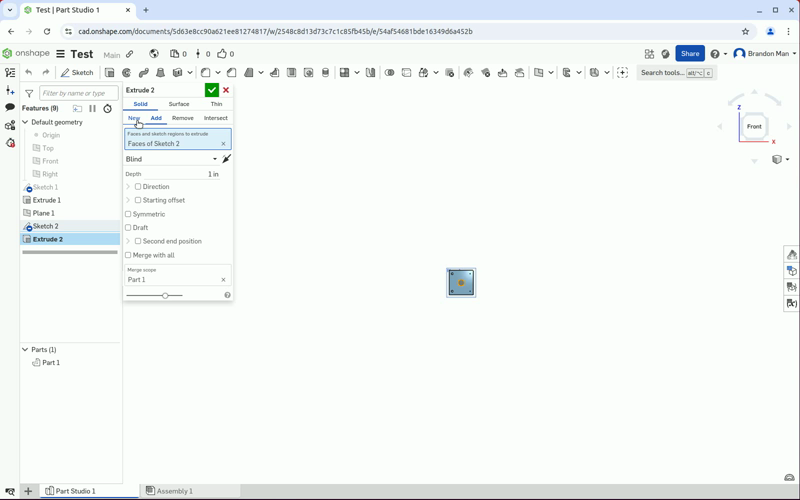
click(137, 120)
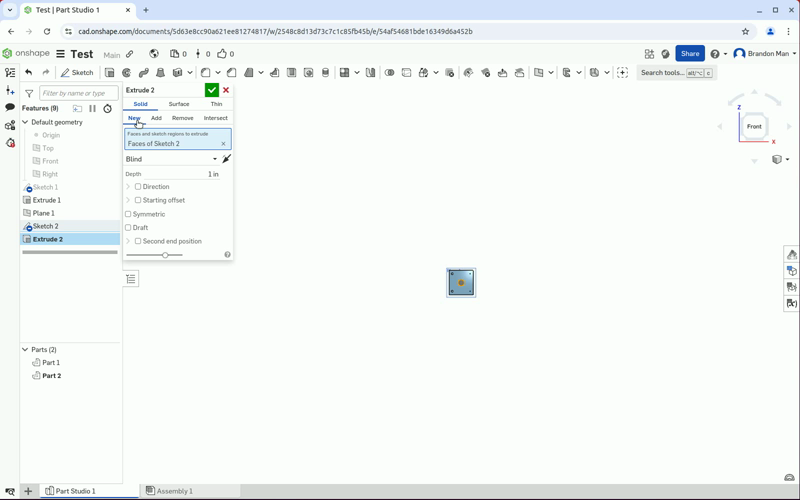
key(tab, 4)
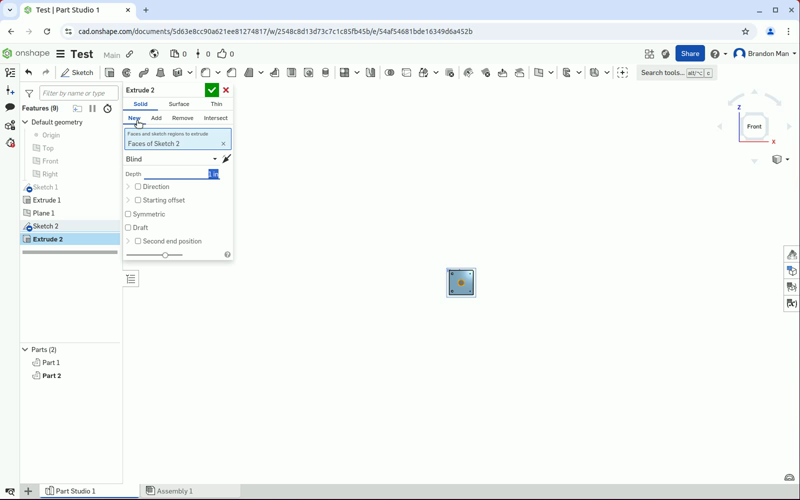
text(20.942)
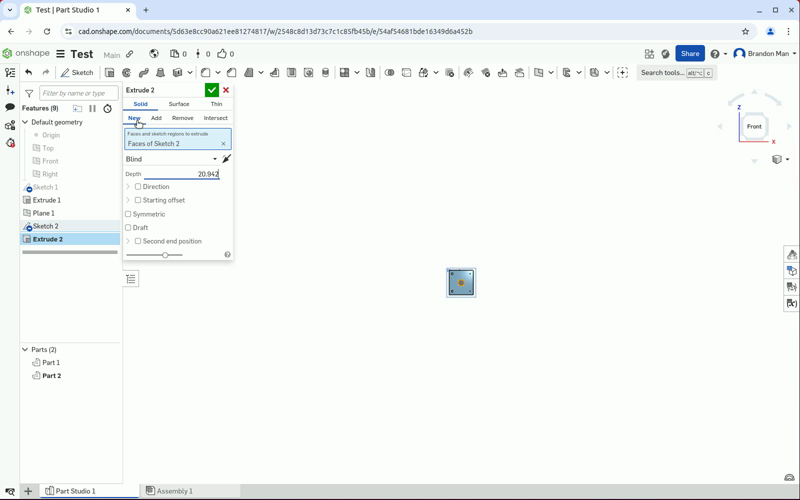
key(enter)
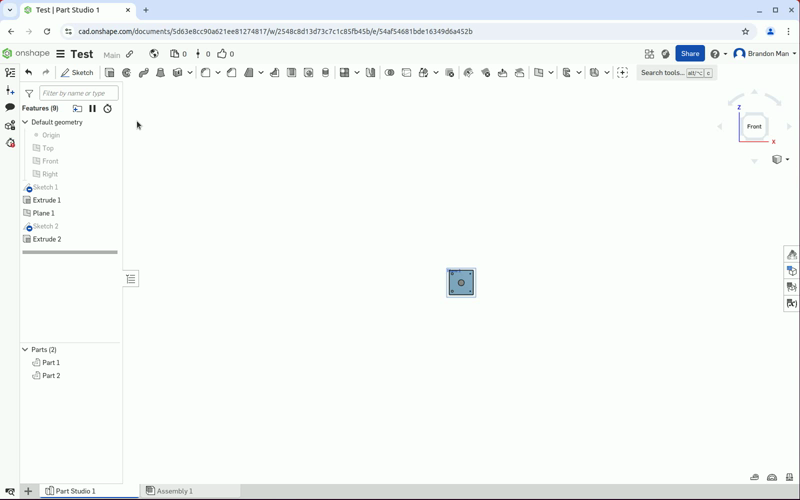
key(shift+h)
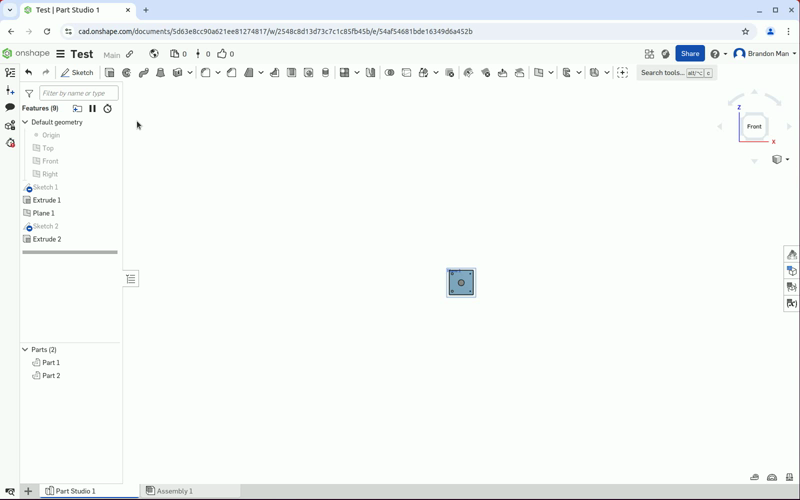
key(shift+h)
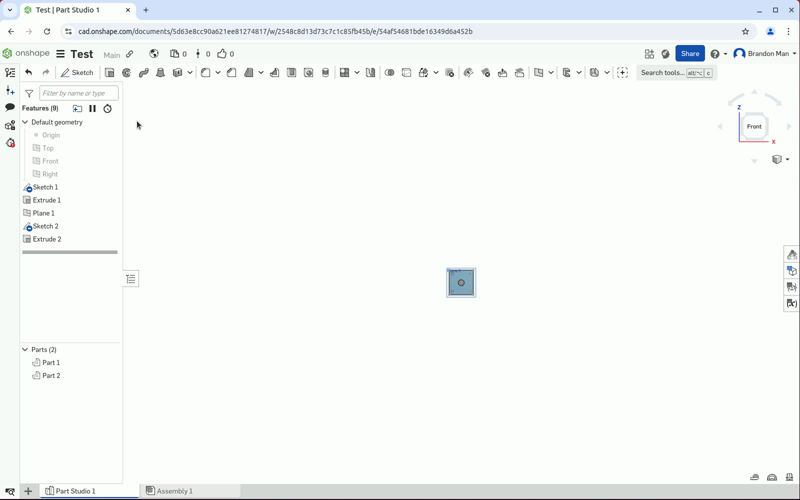
key(shift+7)
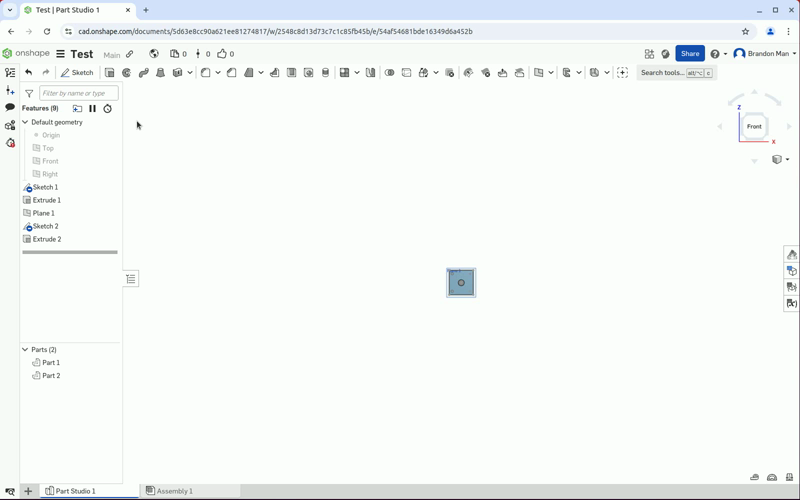
key(left, 2)
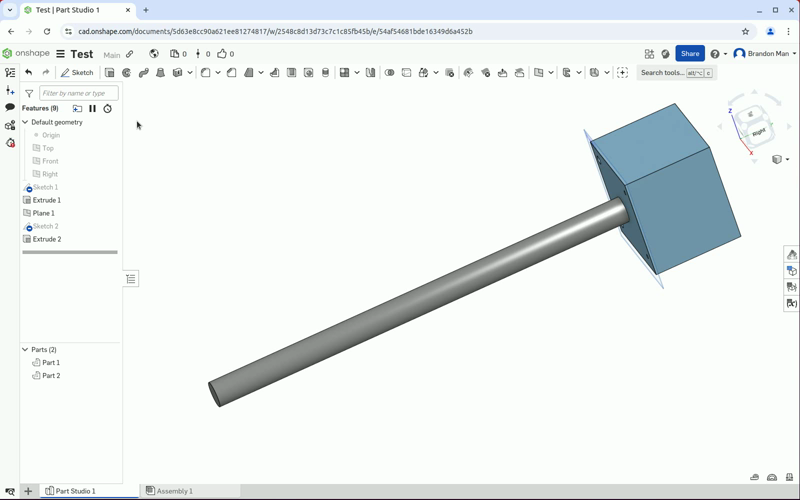
key(down, 2)
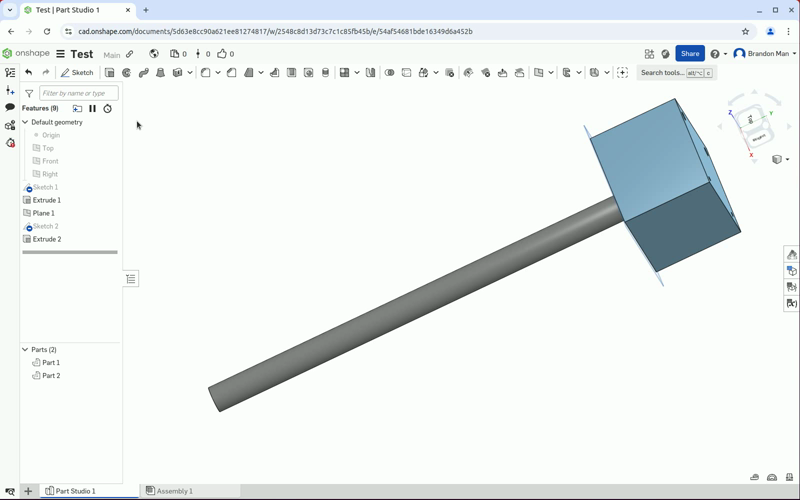
key(up, 2)
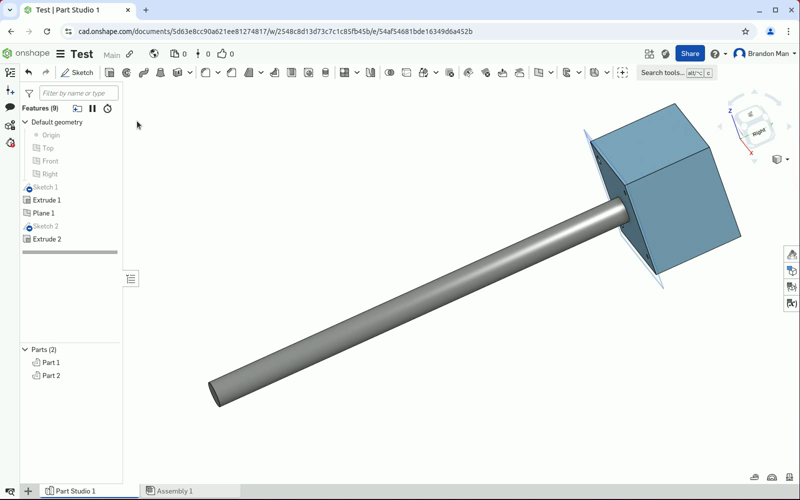
key(right, 2)
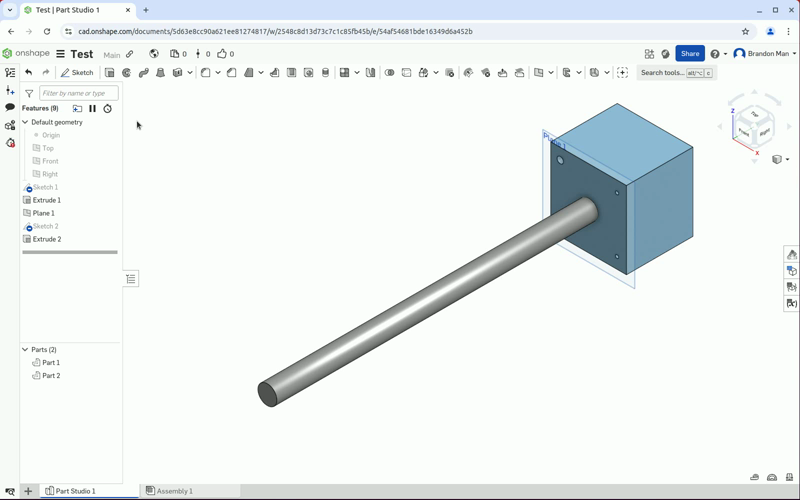
mouse_move(73, 189)
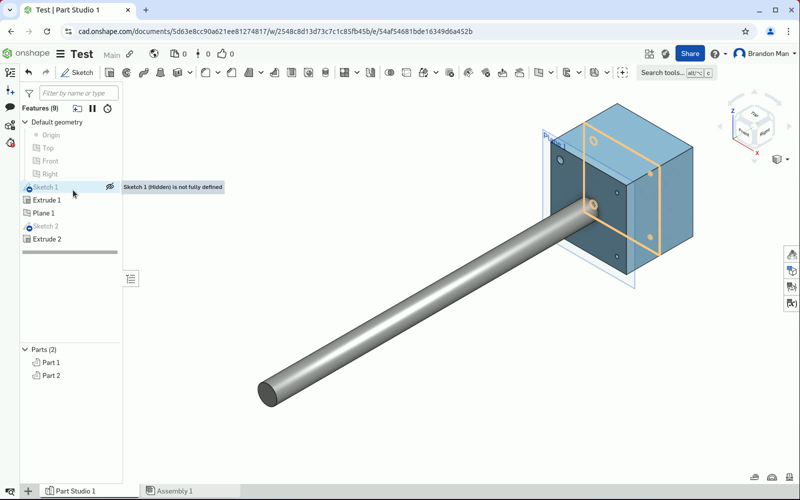
click(73, 189)